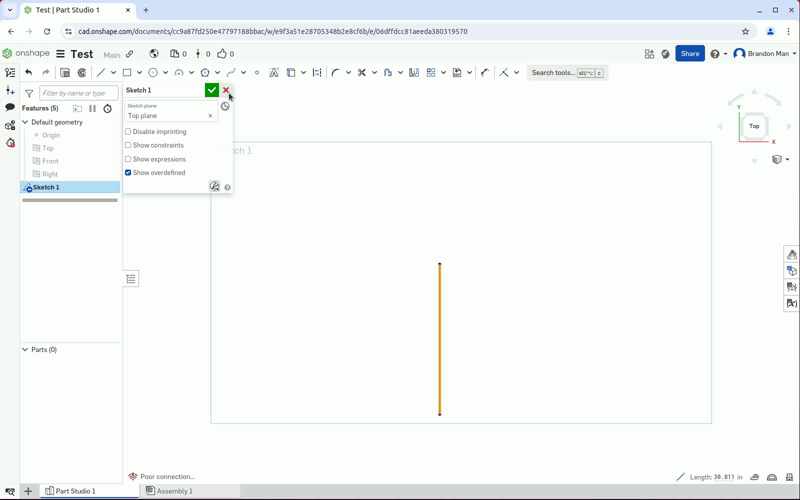
key(shift+h)
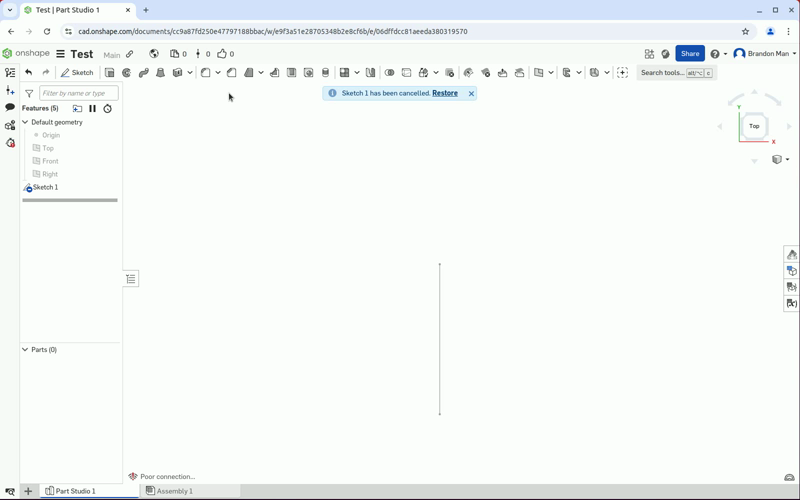
mouse_move(73, 352)
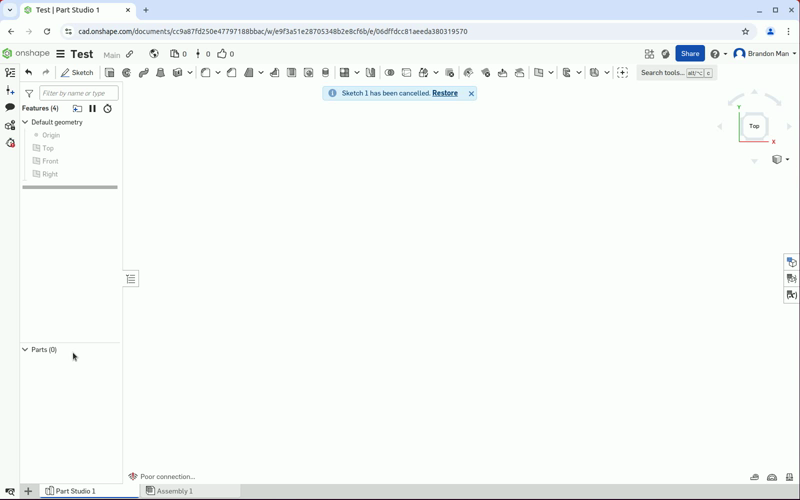
key(y)
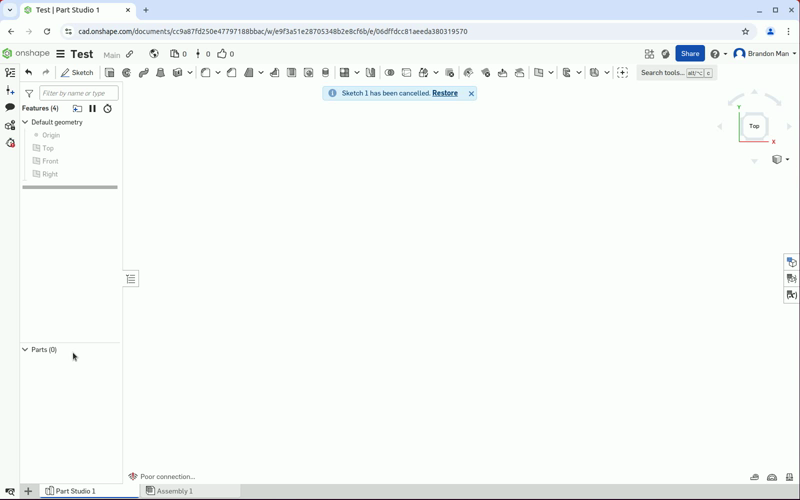
key(shift+p)
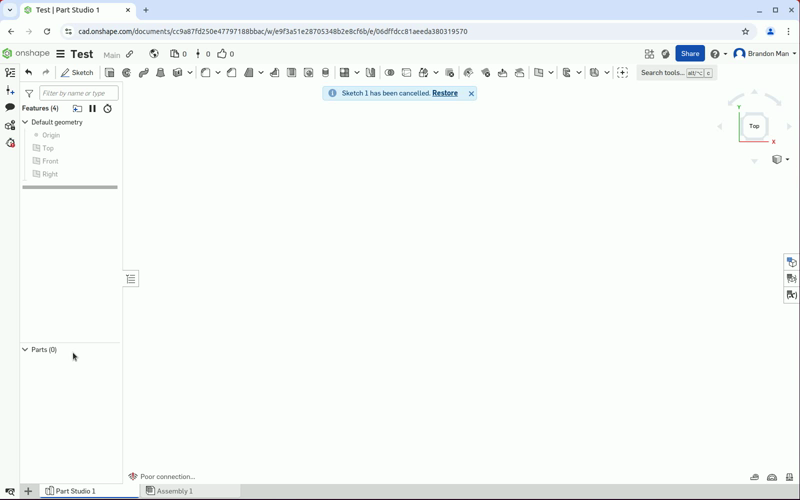
key(space)
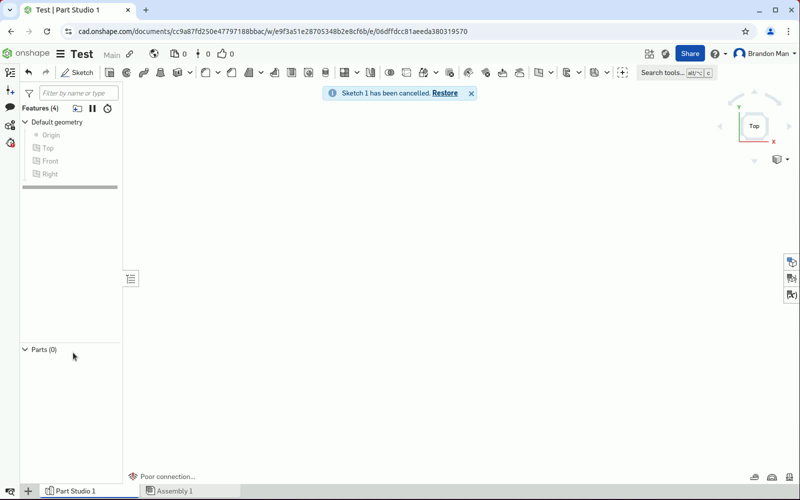
key_down(shift)
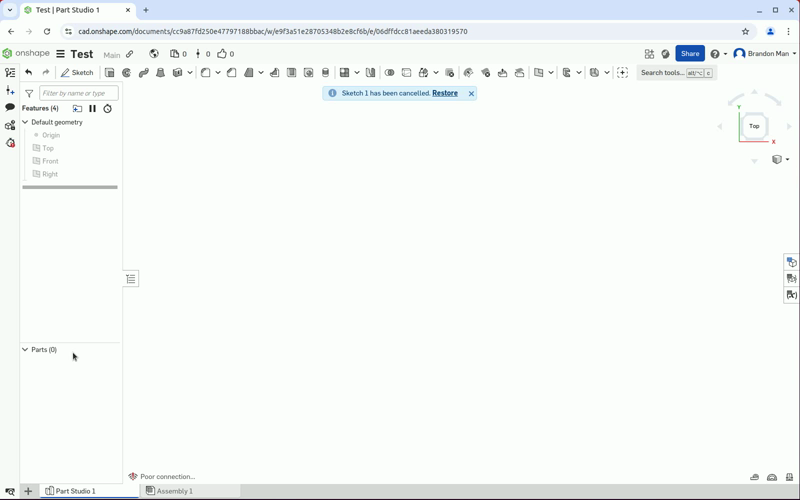
key(up)
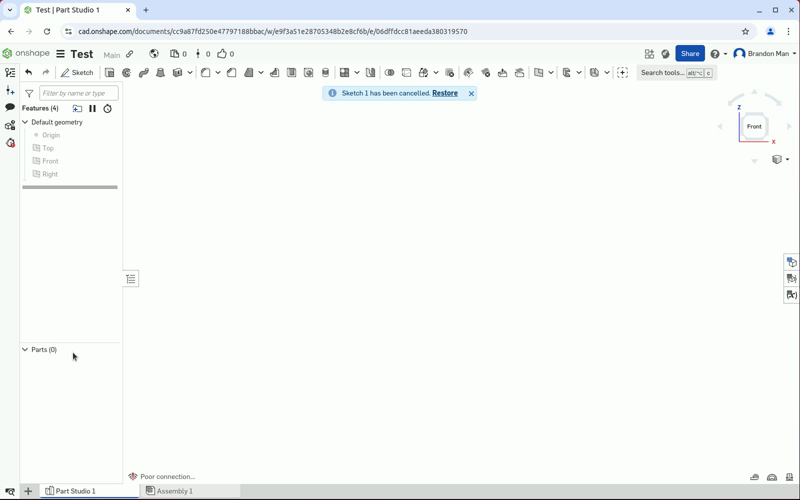
key_up(shift)
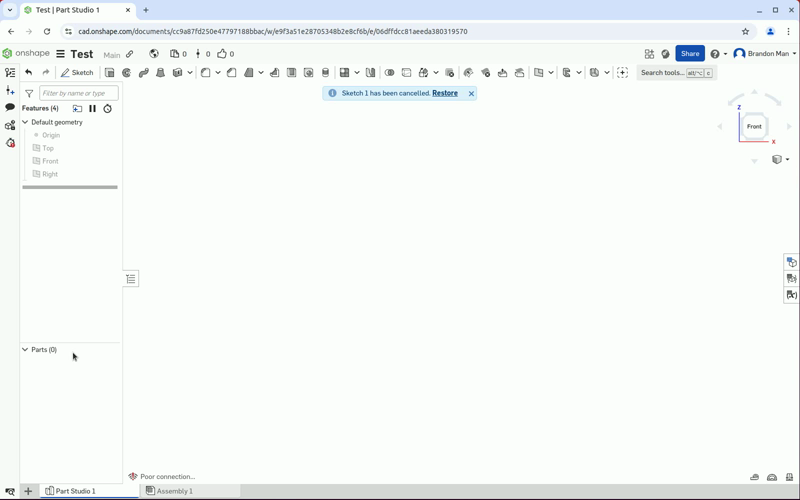
mouse_move(73, 352)
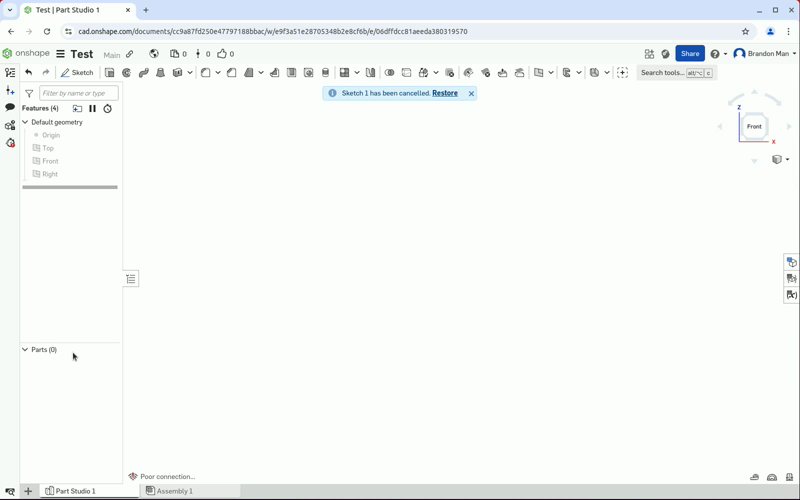
key(shift+y)
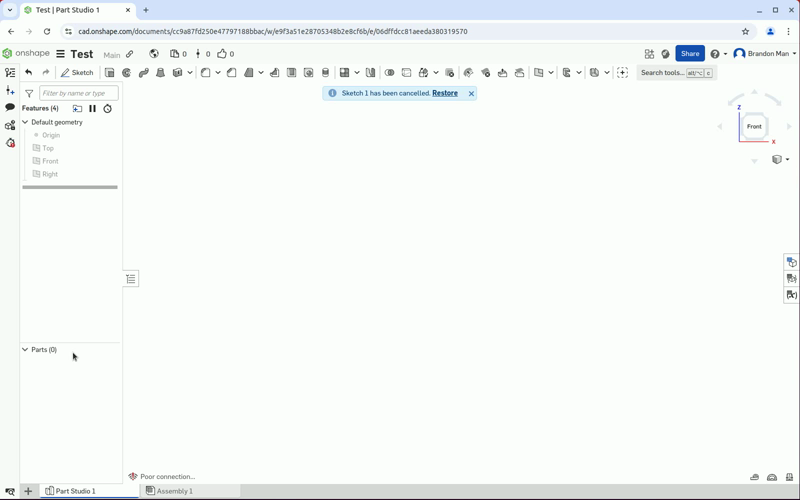
key(shift+s)
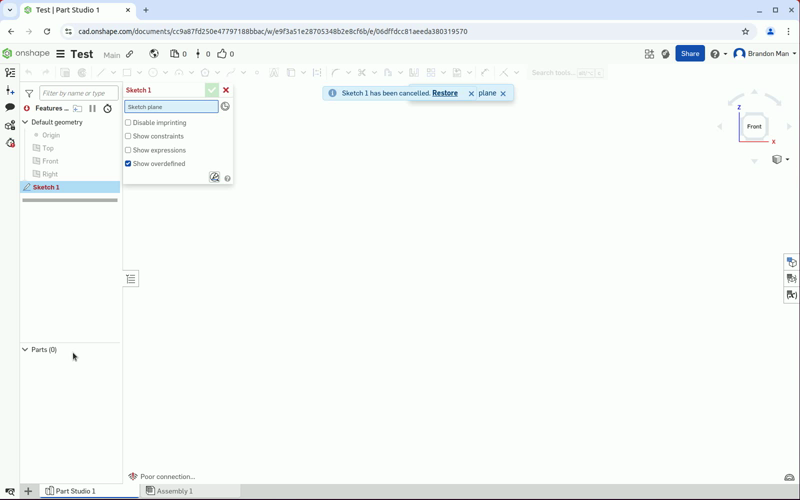
mouse_move(73, 163)
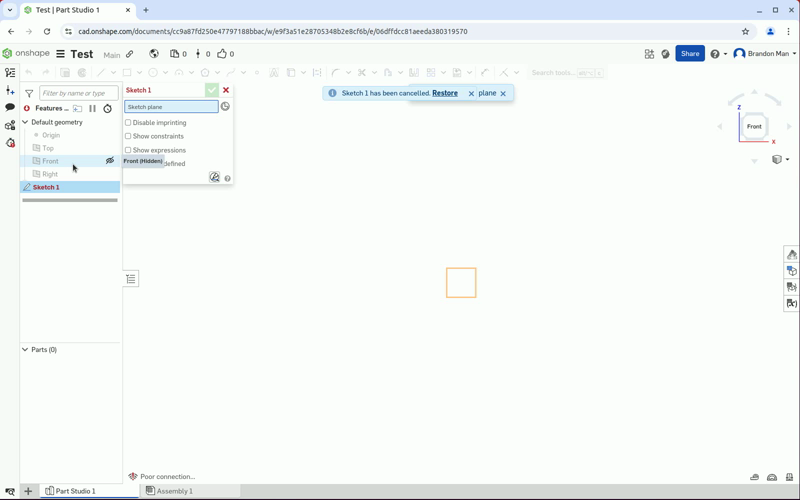
click(73, 163)
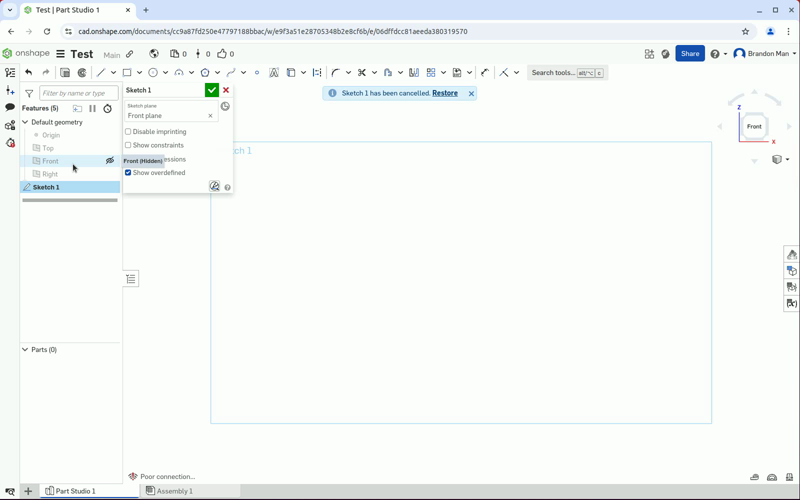
mouse_move(73, 352)
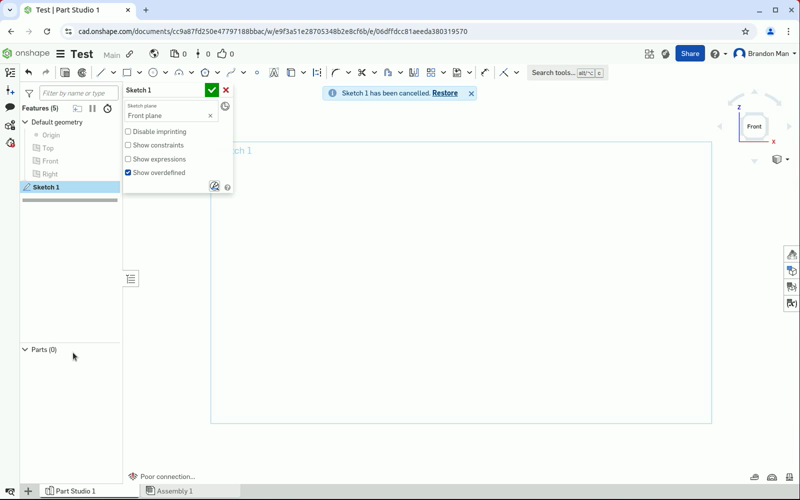
key(y)
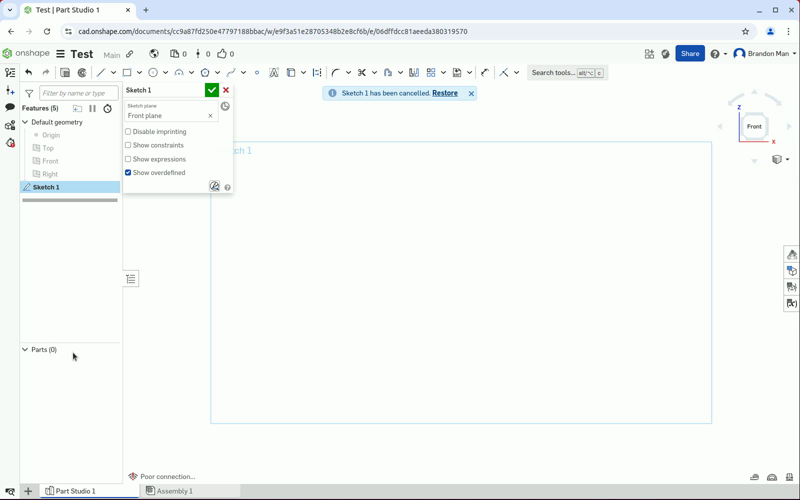
key(l)
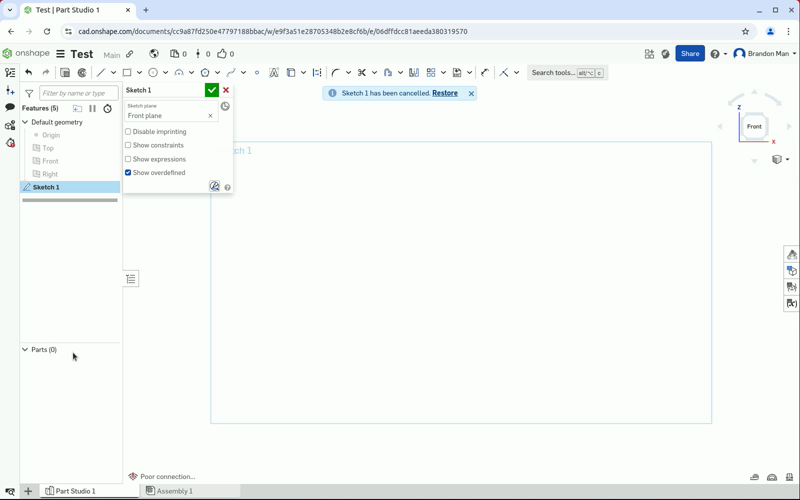
key_down(shift)
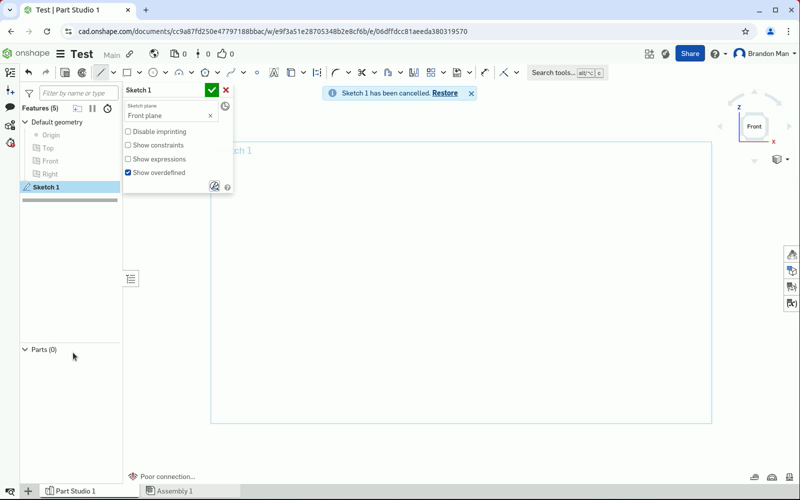
mouse_move(460, 282)
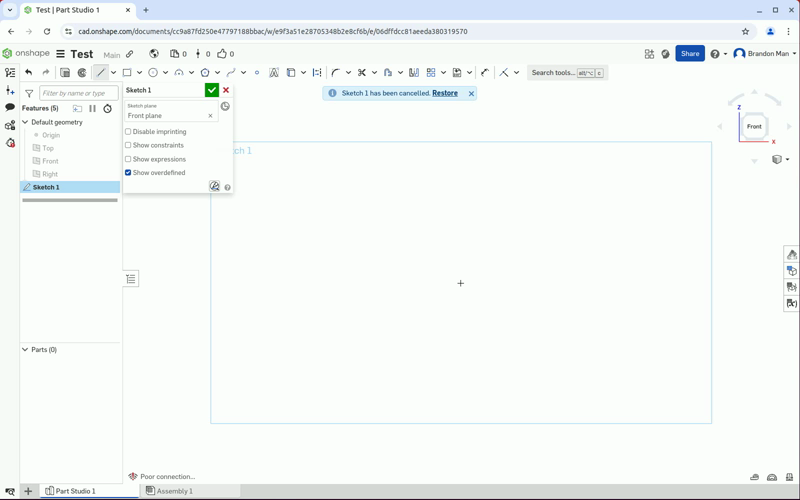
click(460, 282)
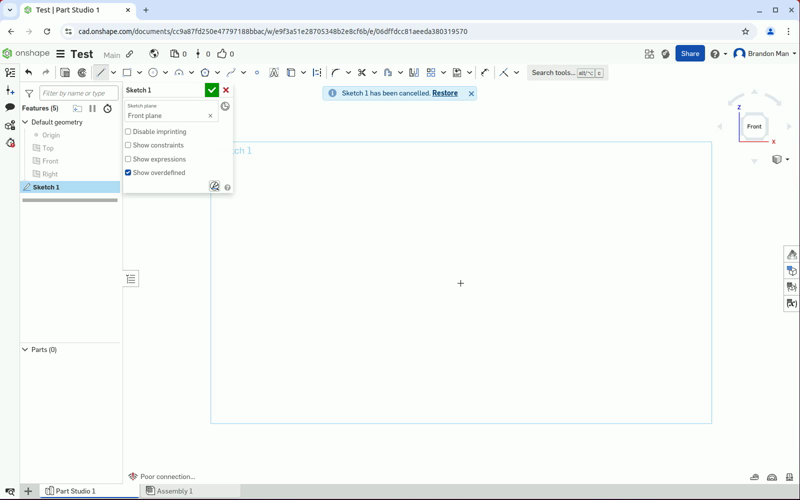
key_up(shift)
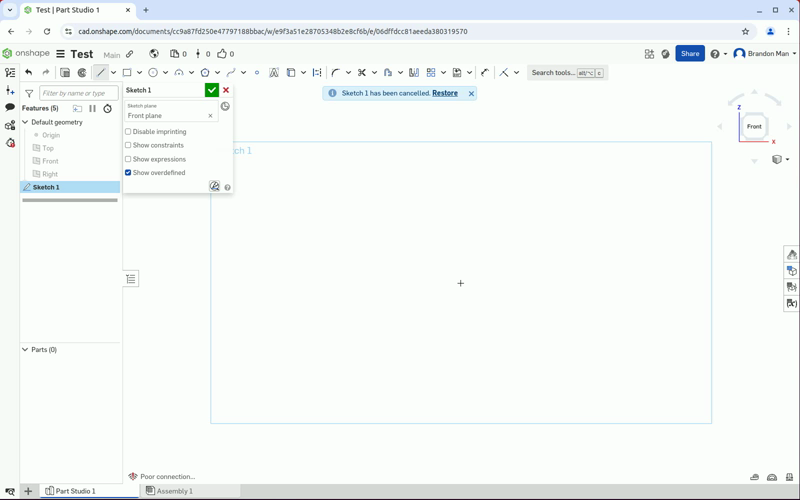
key_down(shift)
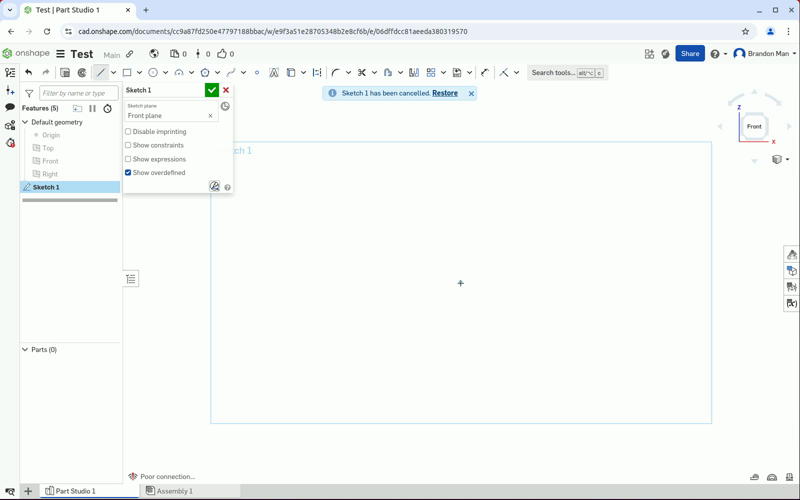
mouse_move(490, 282)
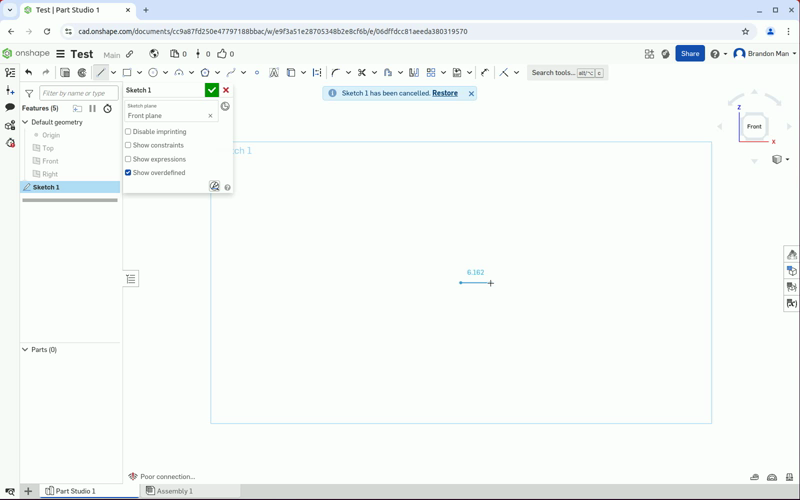
mouse_move(499, 282)
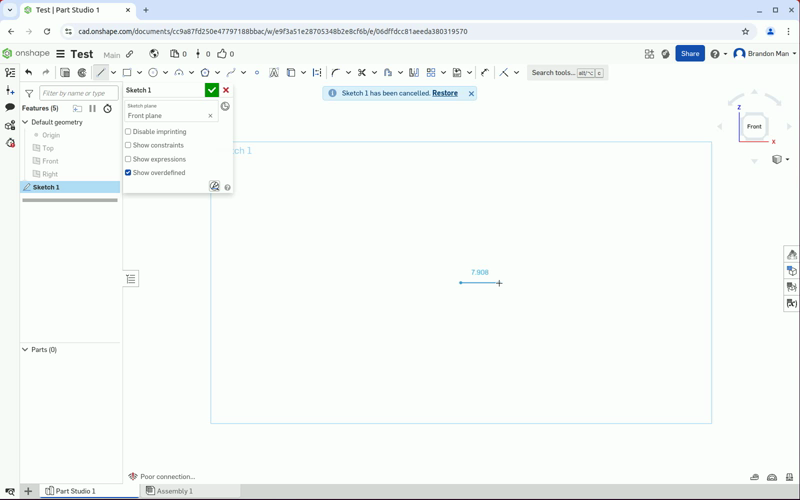
click(499, 282)
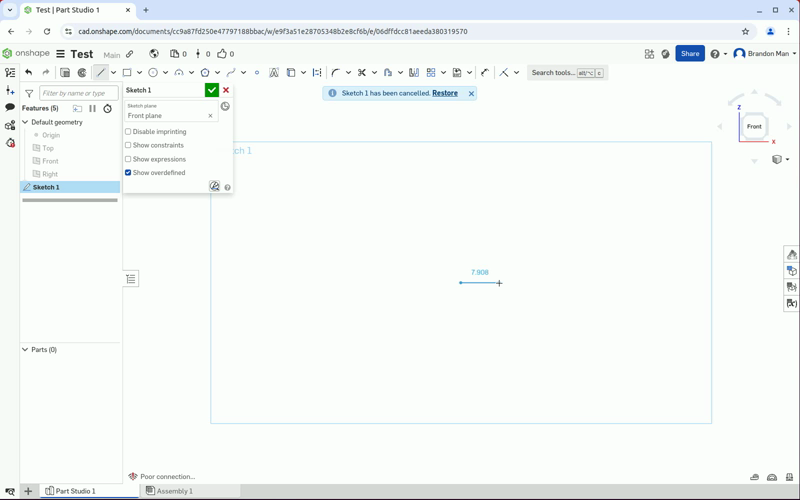
key_up(shift)
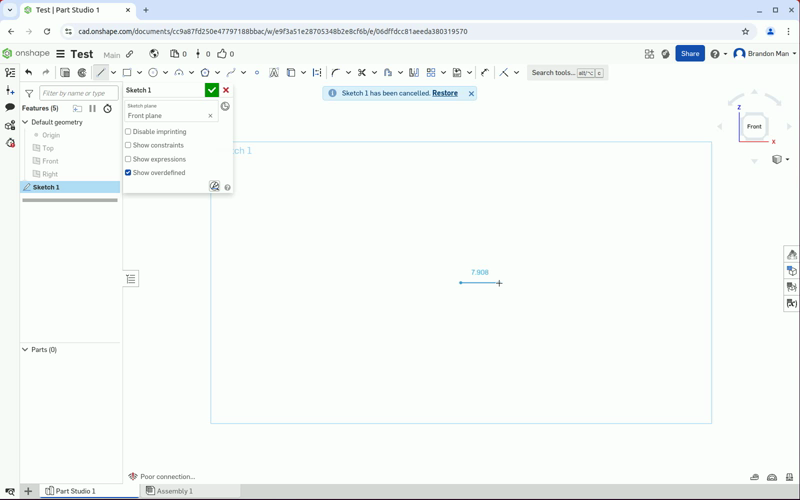
key_down(shift)
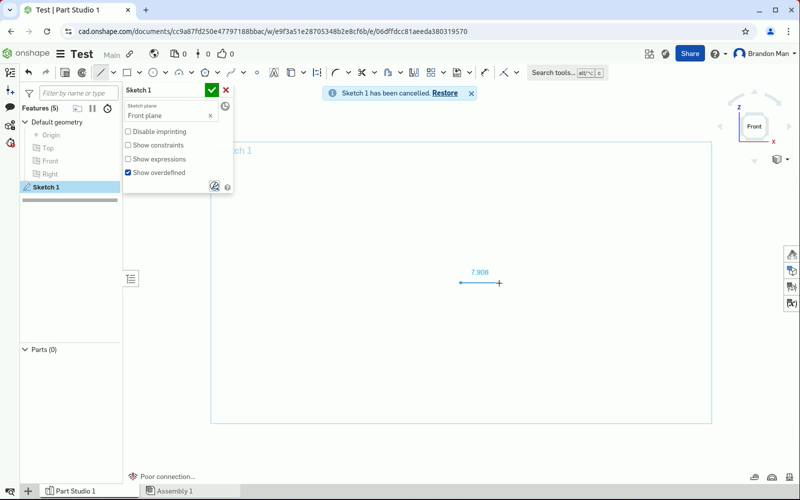
mouse_move(529, 282)
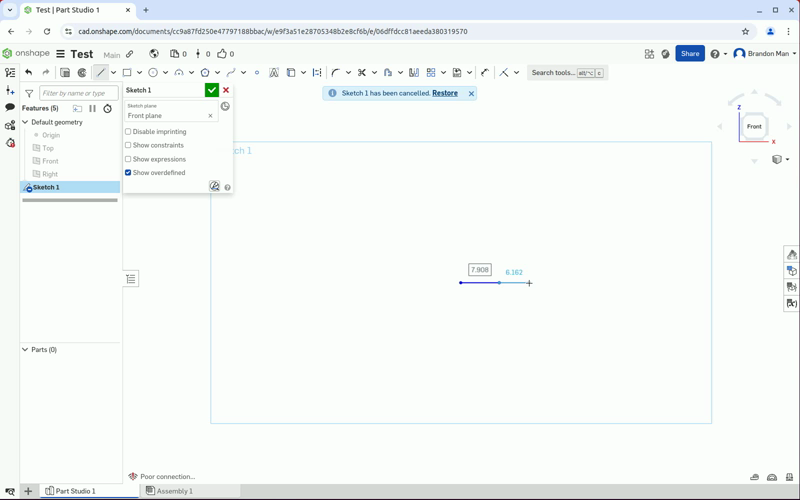
mouse_move(499, 263)
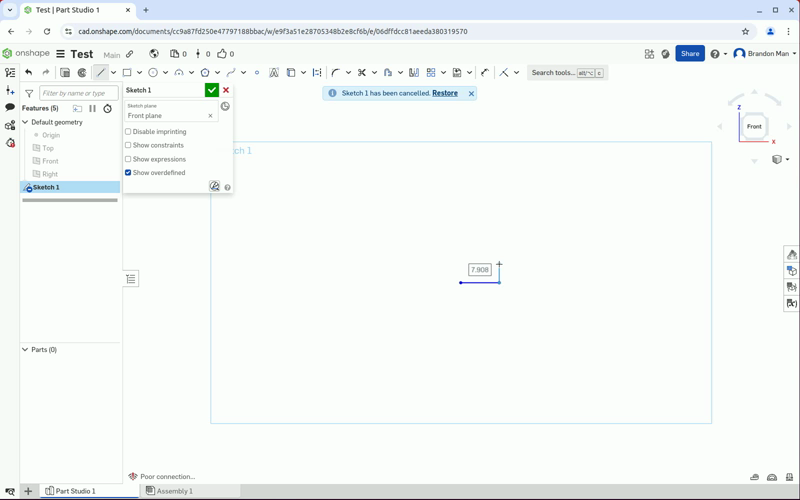
click(499, 263)
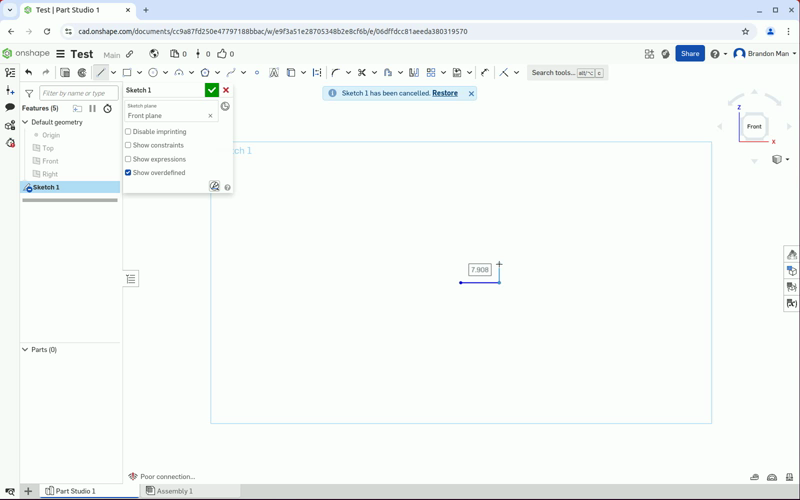
key_up(shift)
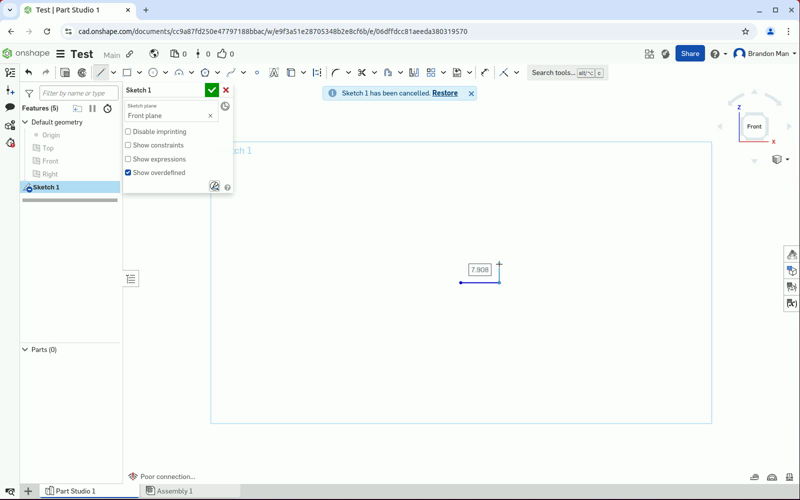
key_down(shift)
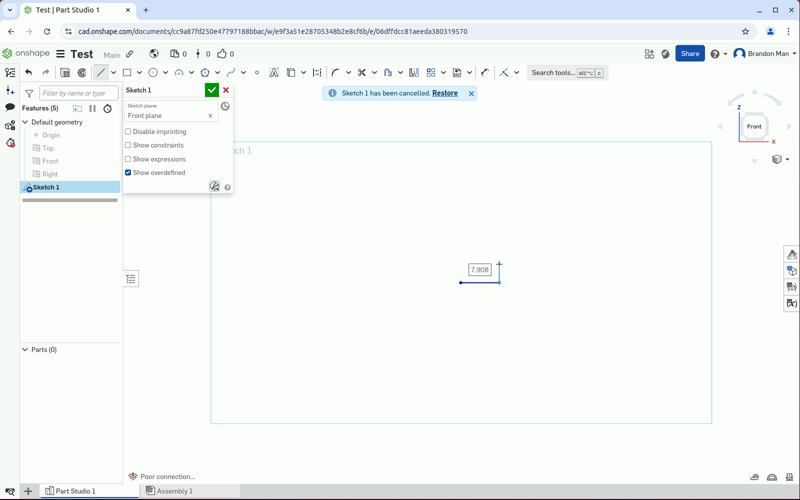
mouse_move(529, 263)
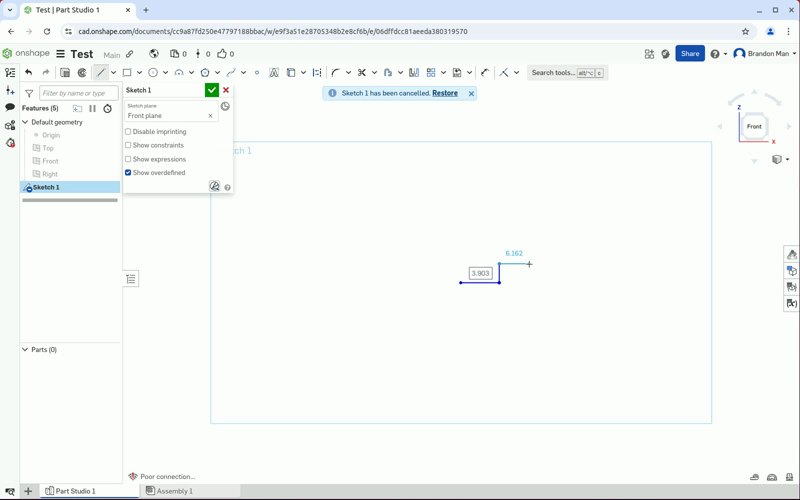
mouse_move(460, 263)
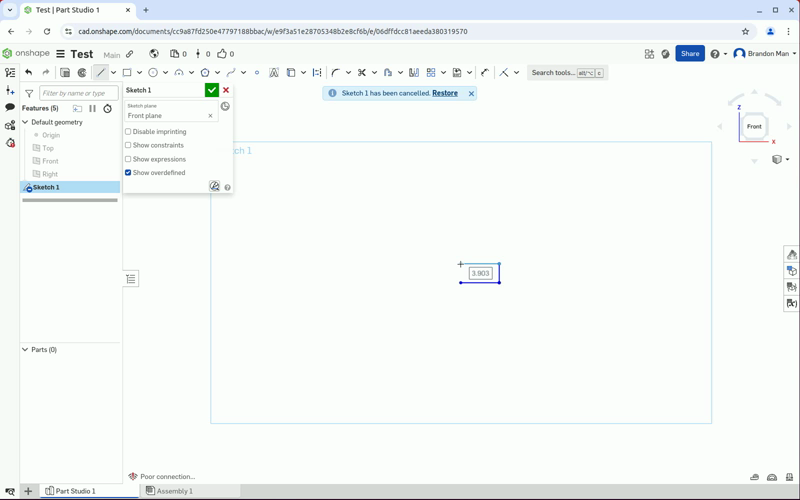
click(460, 263)
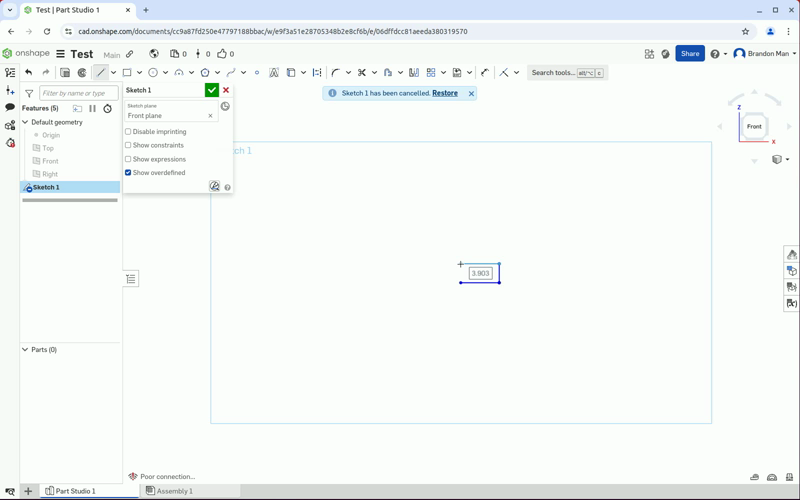
key_up(shift)
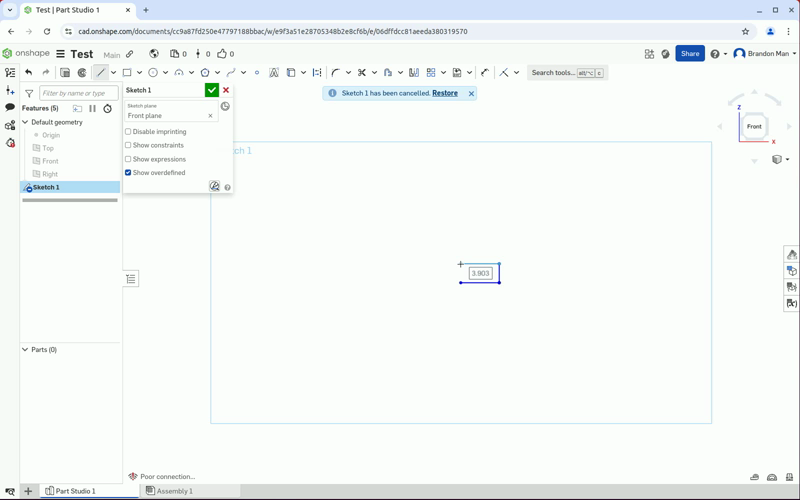
mouse_move(490, 263)
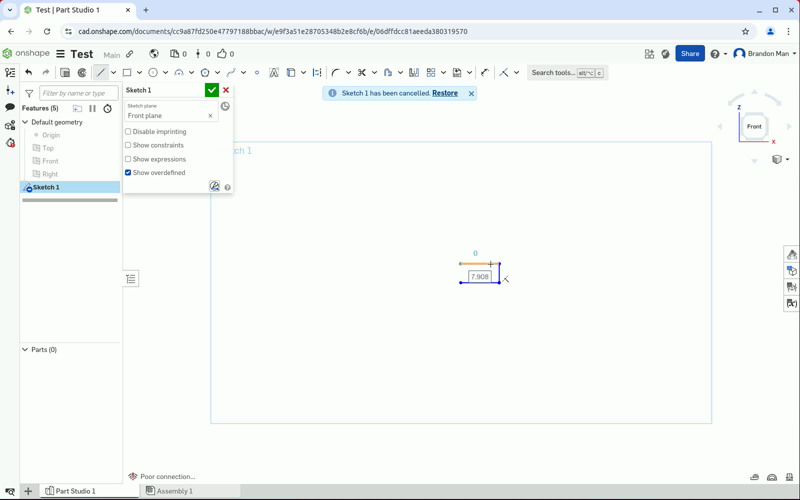
key_down(shift)
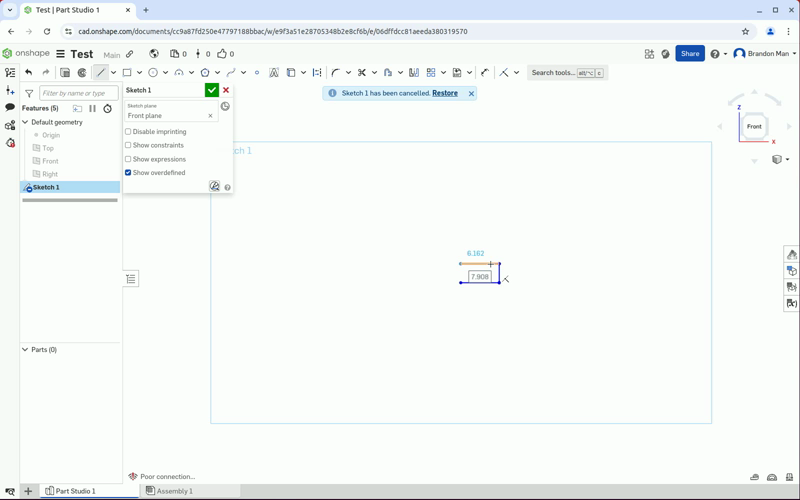
mouse_move(460, 282)
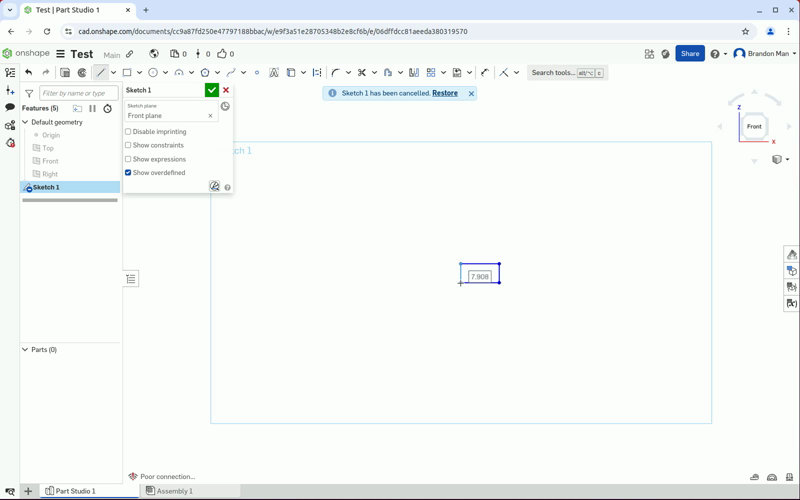
key_up(shift)
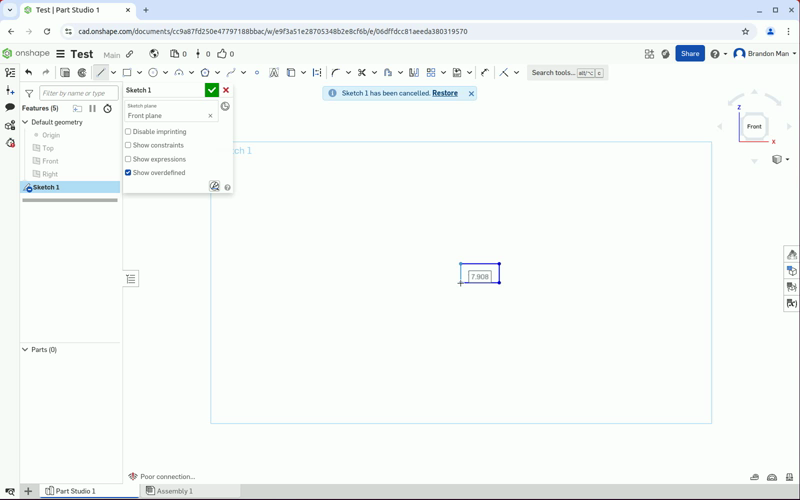
click(460, 282)
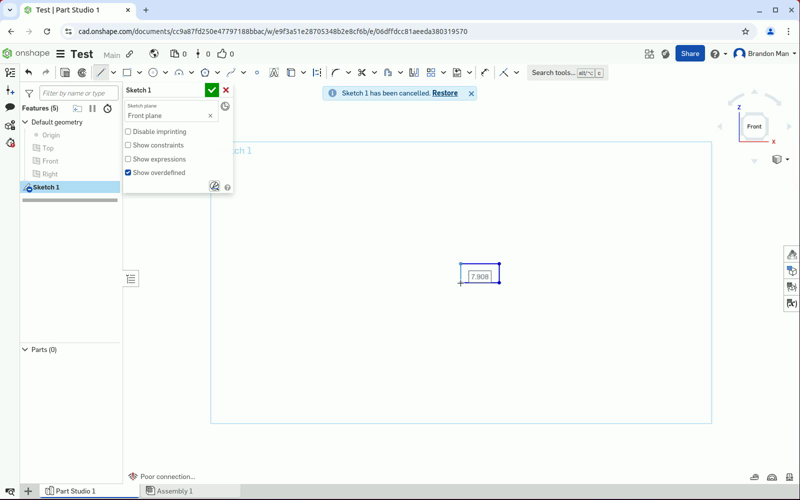
key(esc)
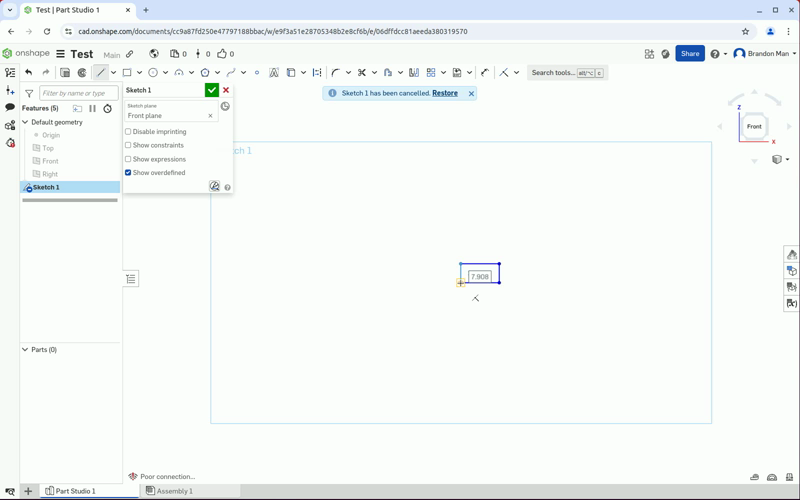
mouse_move(475, 276)
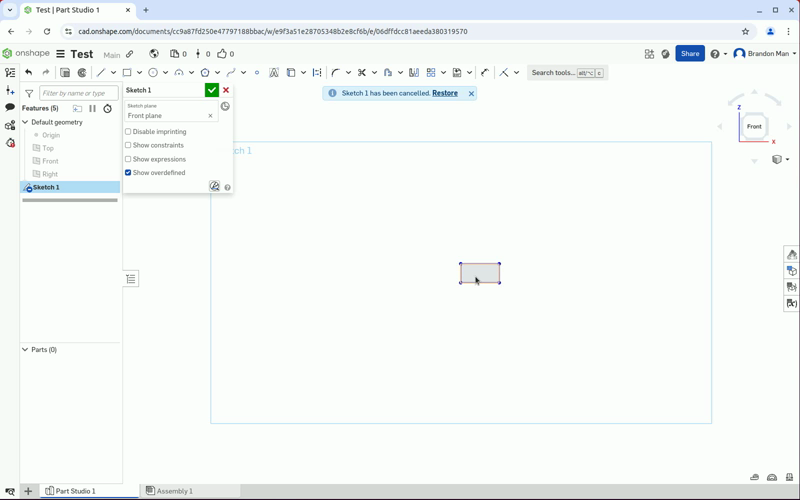
scroll(6)
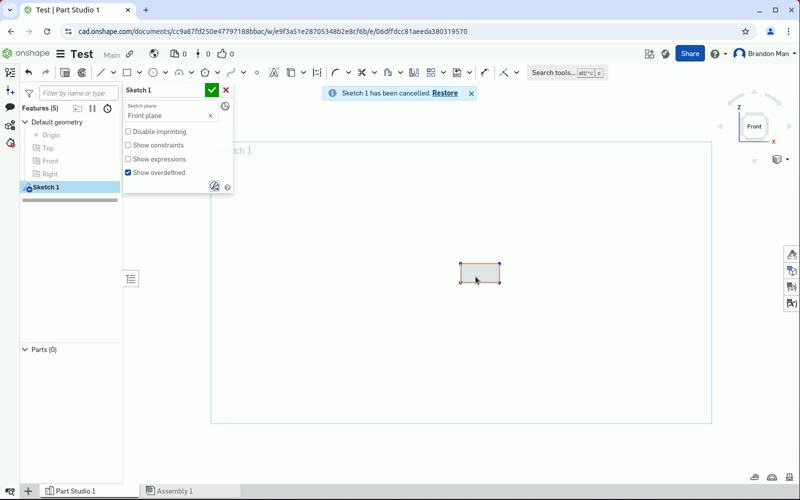
scroll(6)
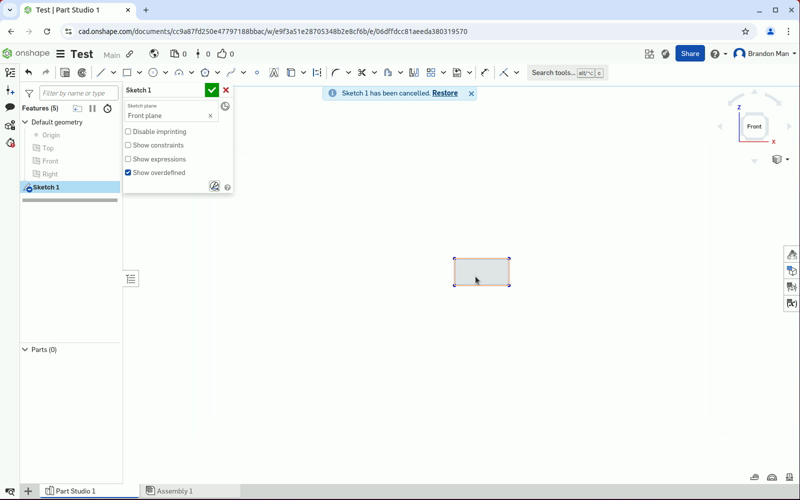
scroll(6)
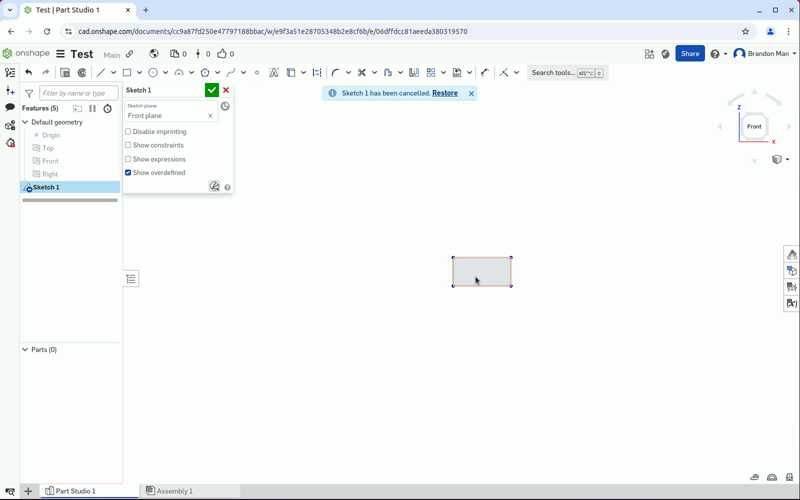
scroll(6)
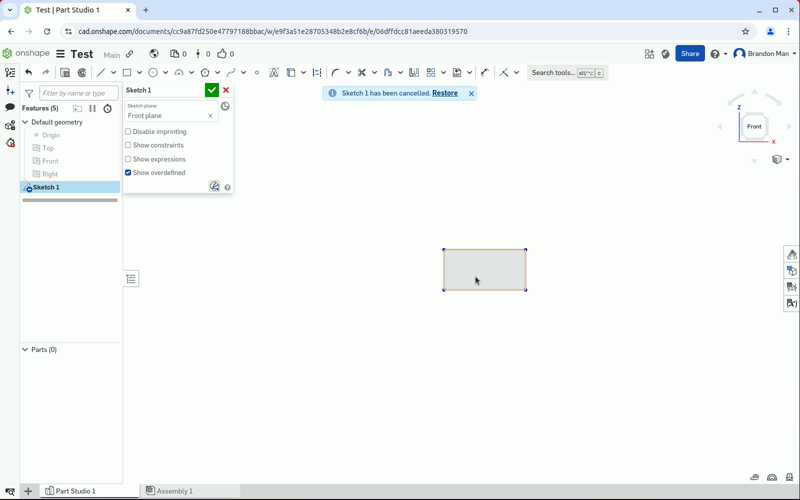
scroll(6)
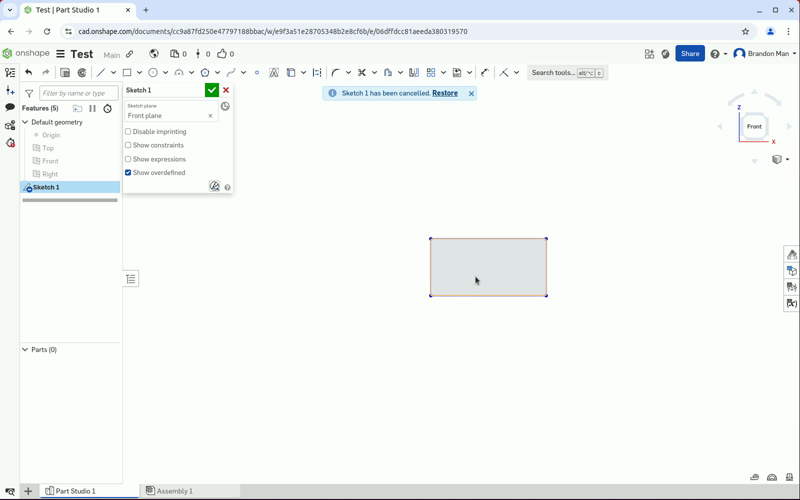
scroll(6)
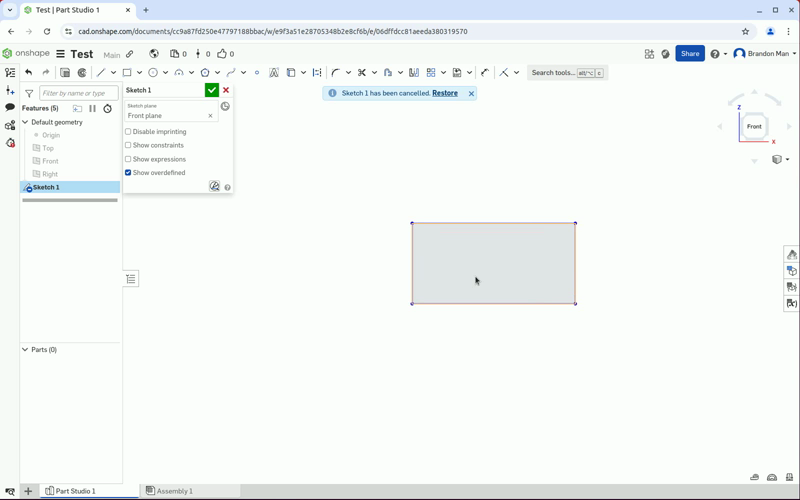
scroll(6)
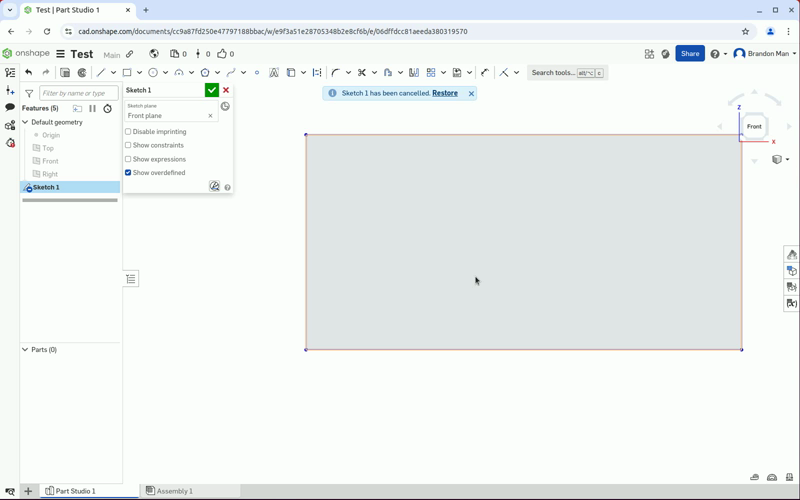
click(475, 276)
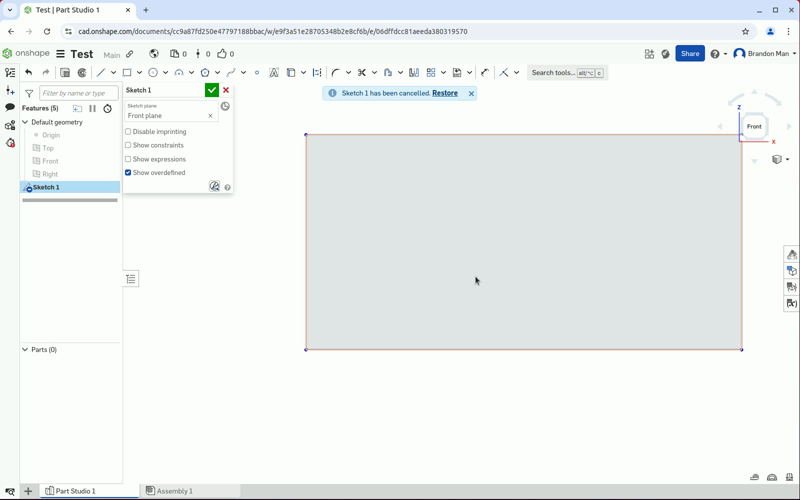
scroll(-6)
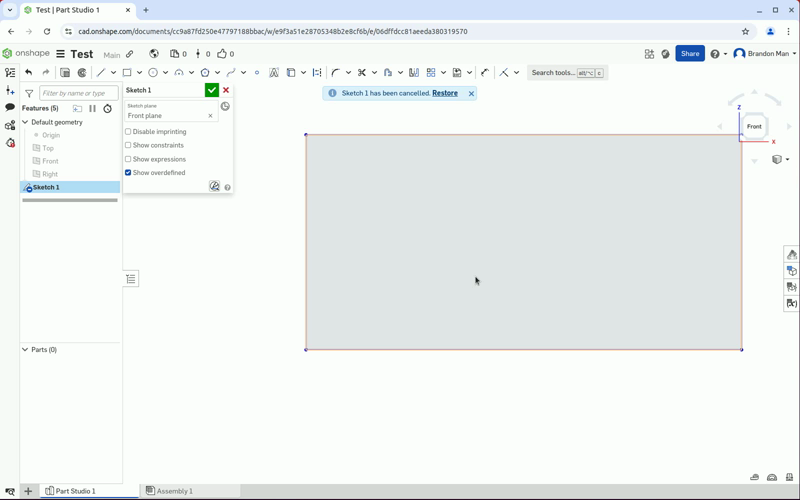
scroll(-6)
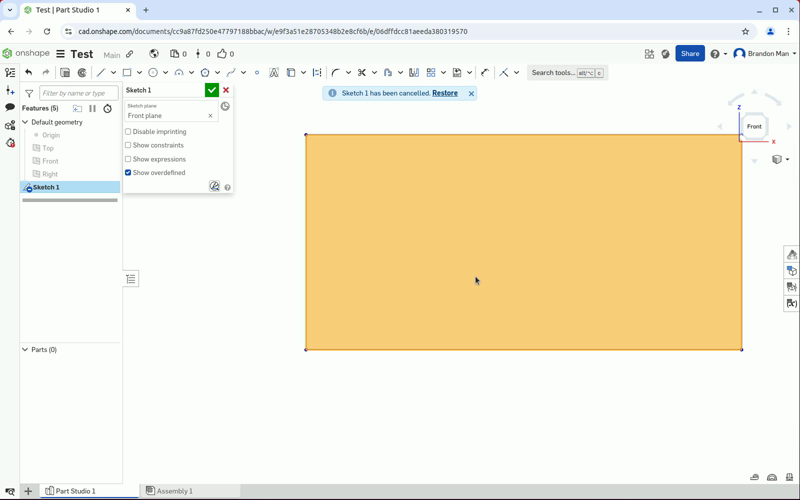
scroll(-6)
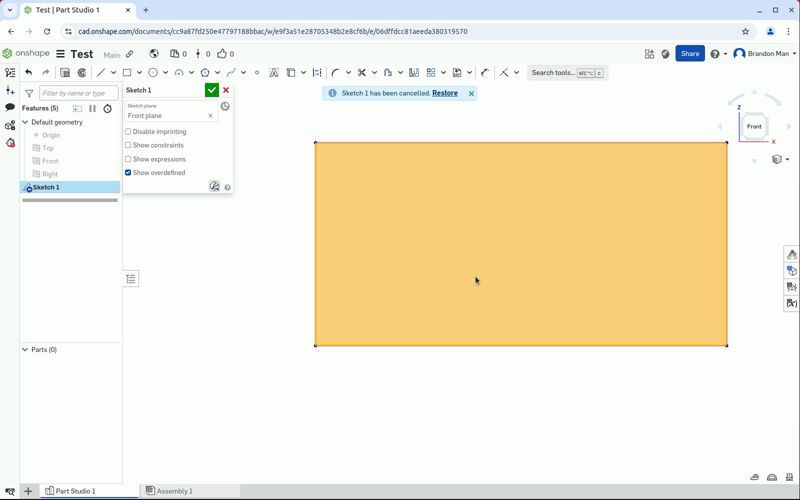
scroll(-6)
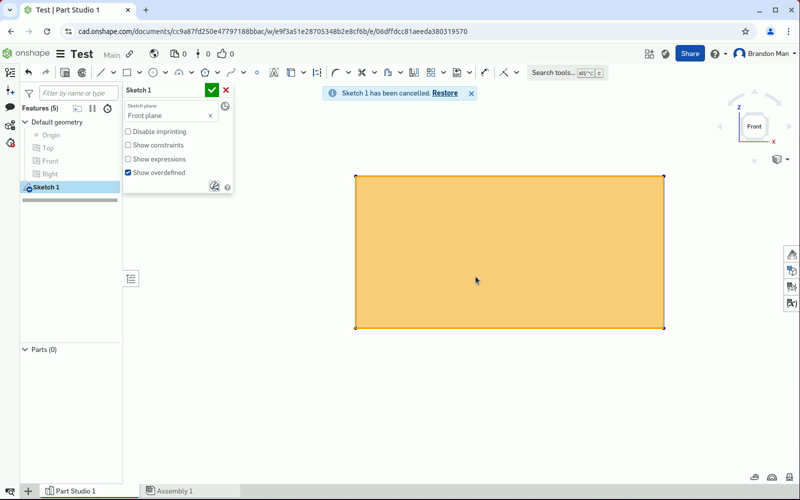
scroll(-6)
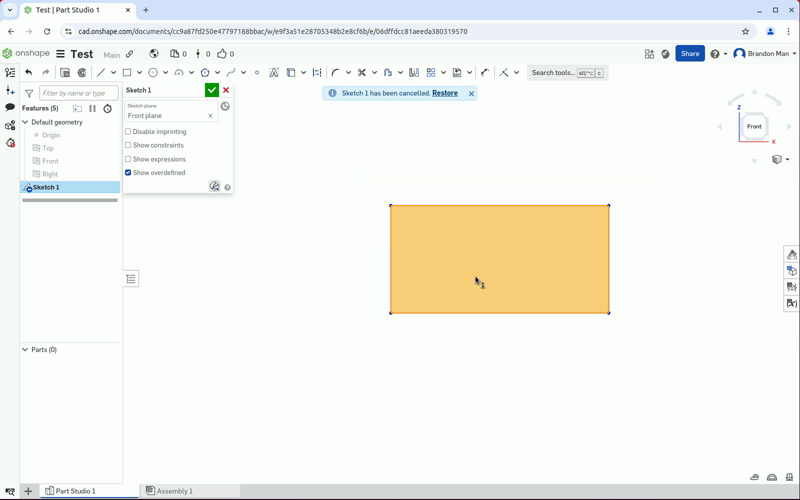
scroll(-6)
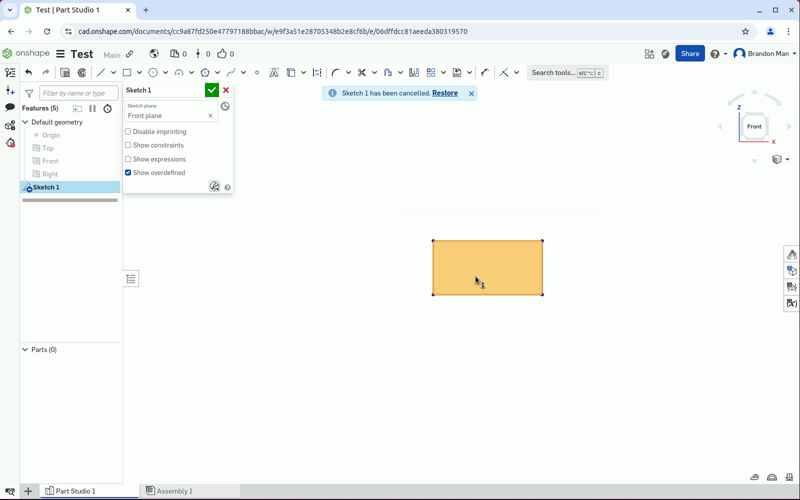
scroll(-6)
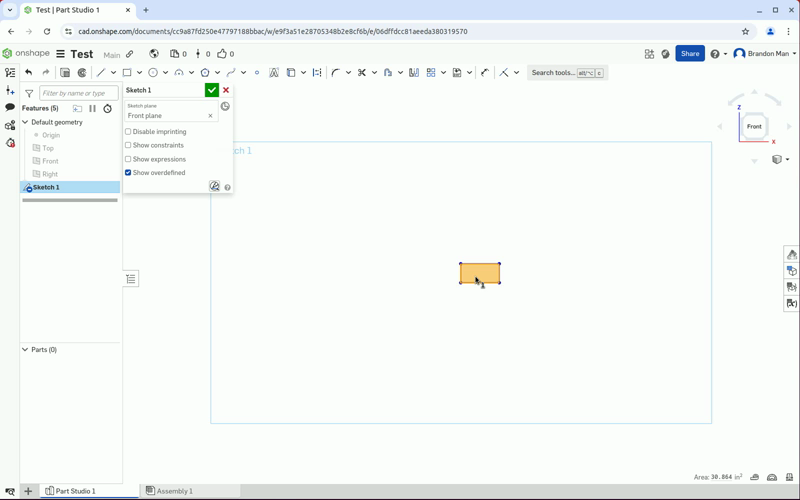
mouse_move(73, 352)
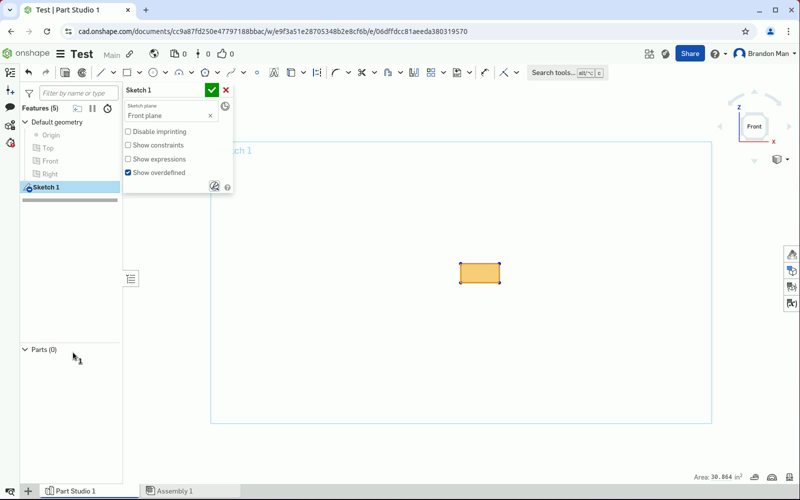
key(shift+y)
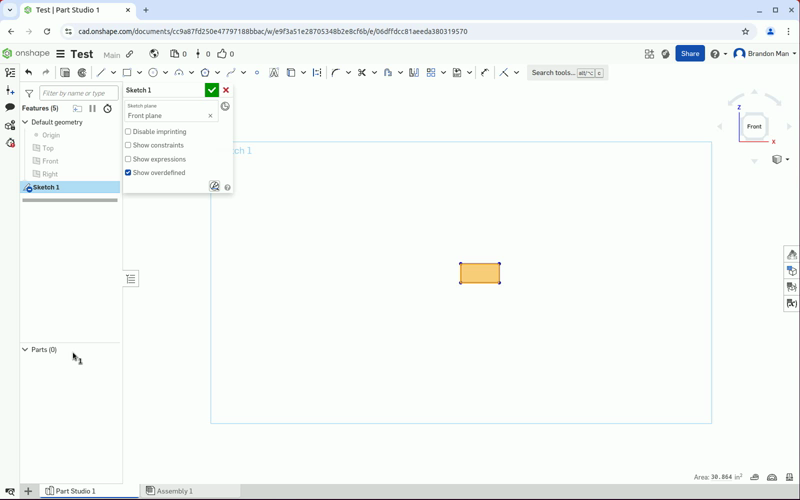
key(shift+e)
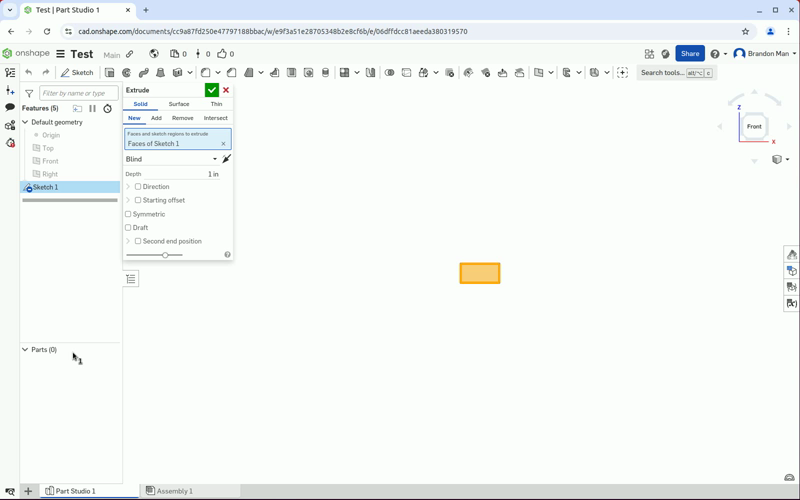
mouse_move(143, 106)
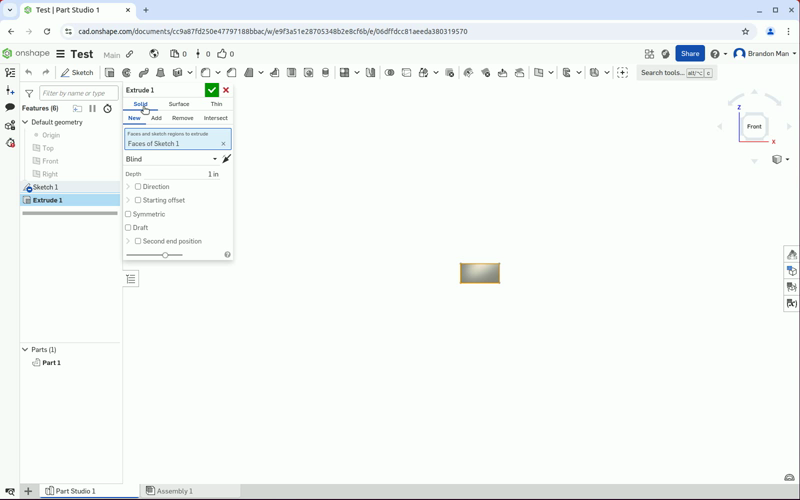
click(143, 106)
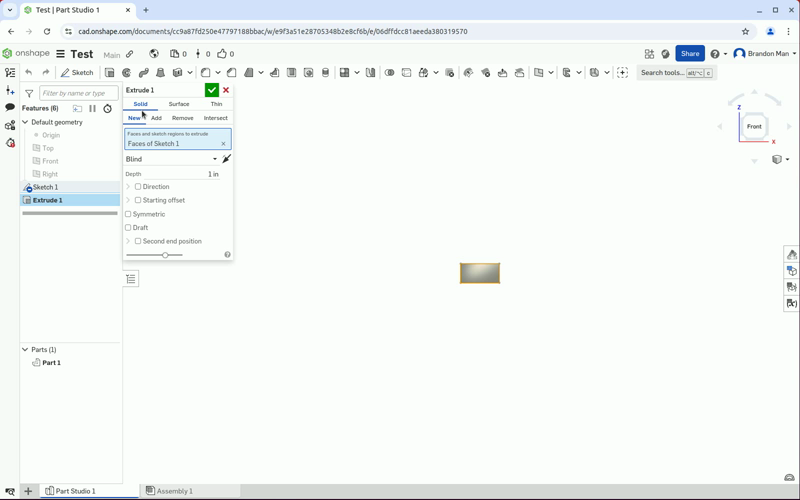
mouse_move(137, 120)
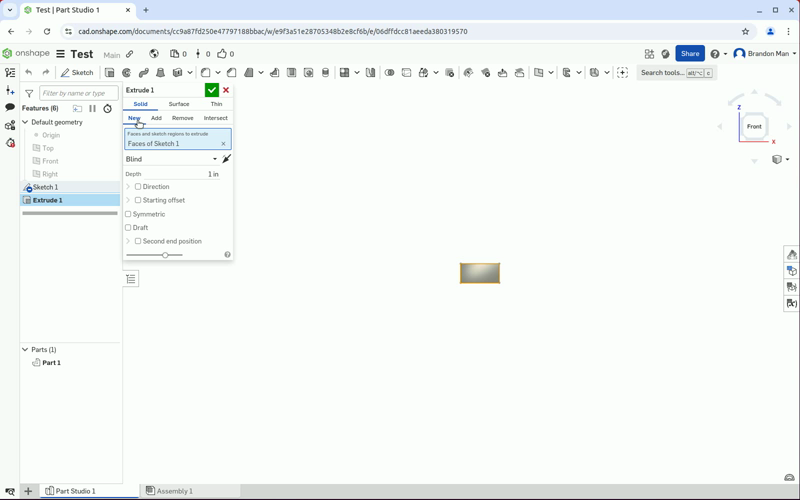
click(137, 120)
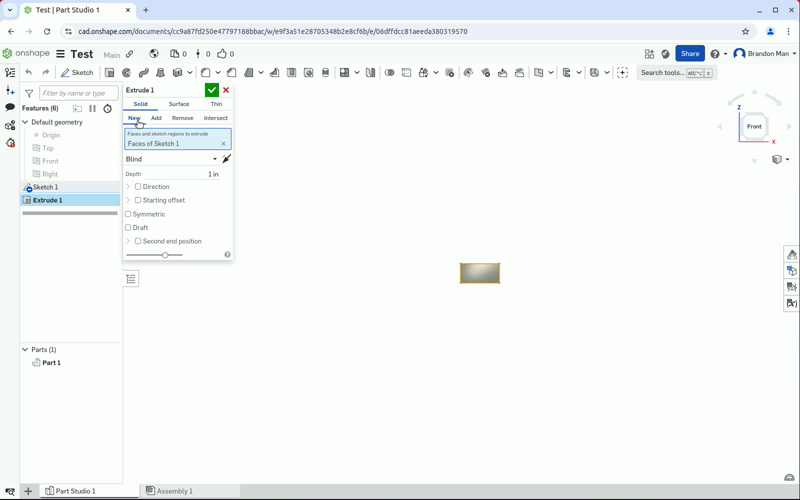
key(tab, 4)
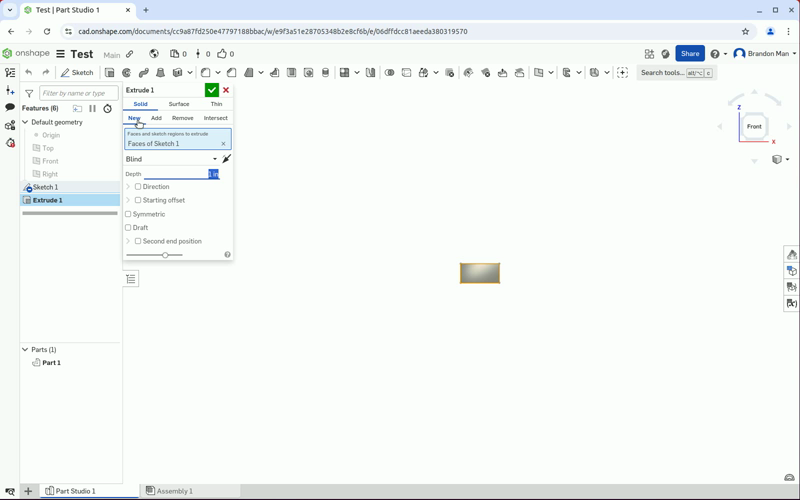
text(7.703)
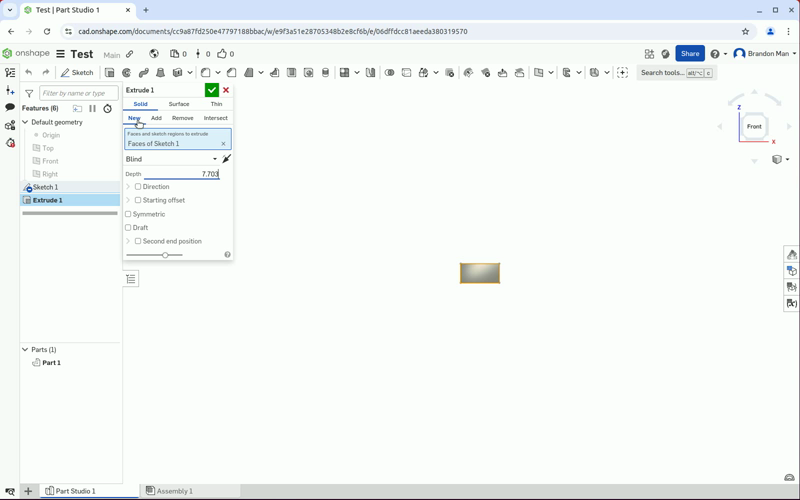
key(enter)
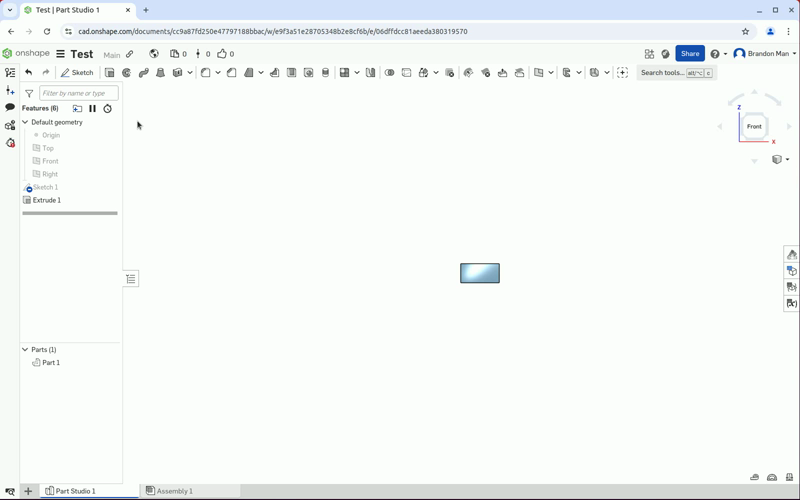
key(shift+h)
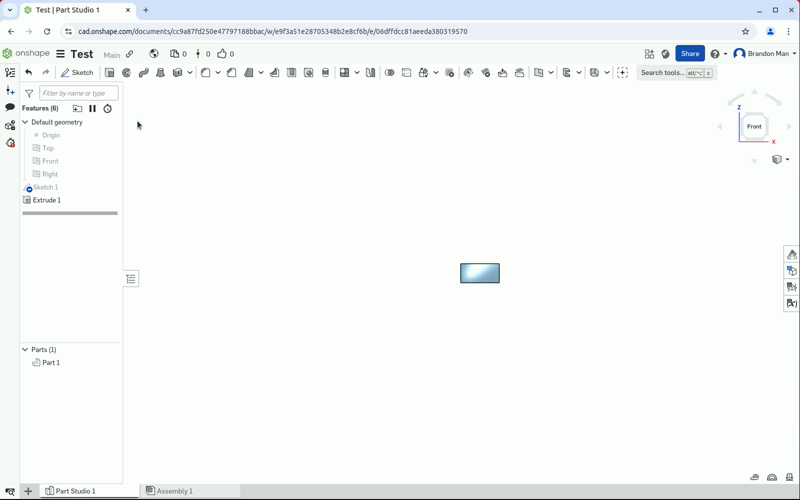
key(shift+h)
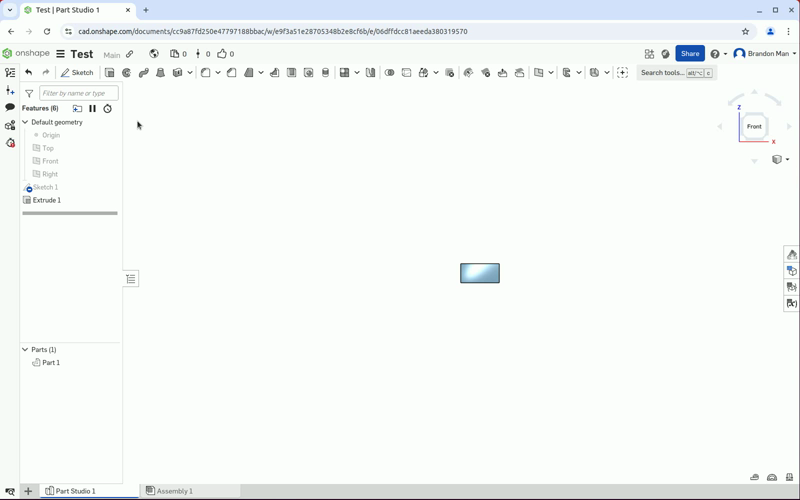
mouse_move(73, 189)
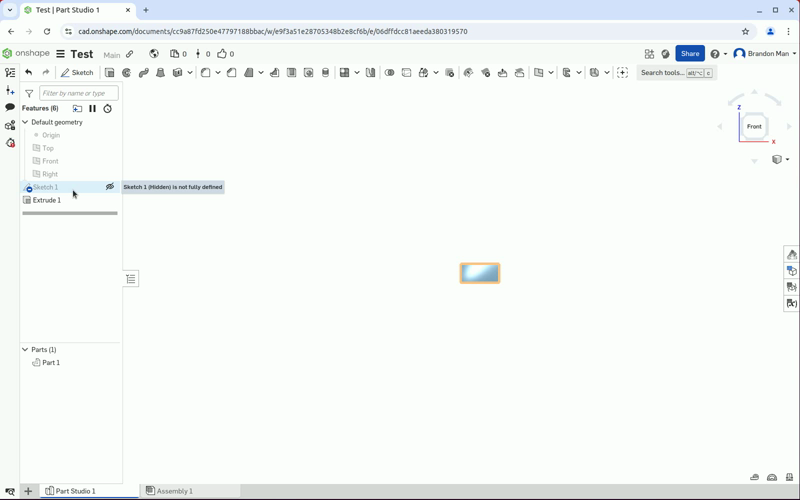
click(73, 189)
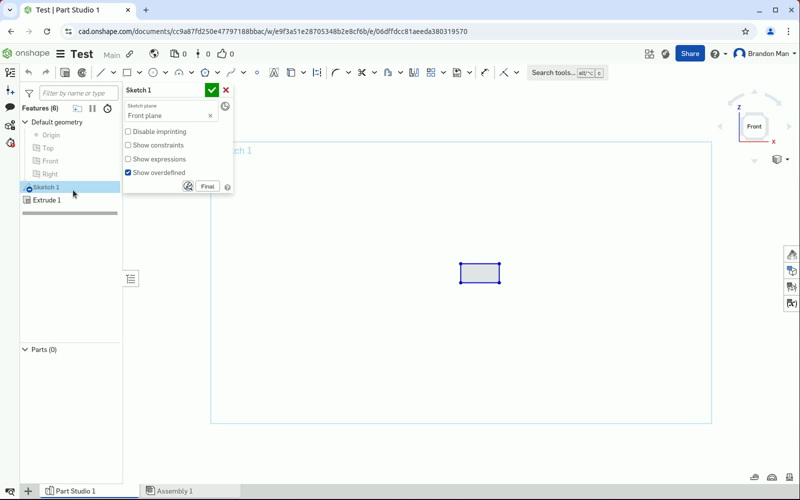
mouse_move(229, 92)
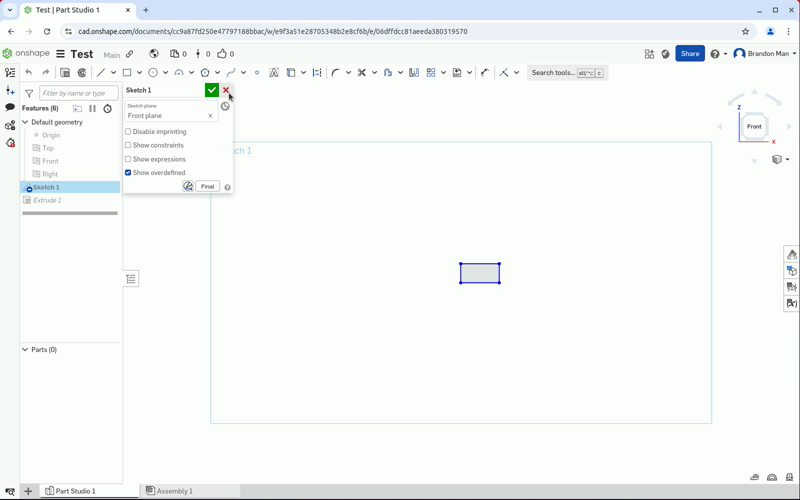
click(229, 92)
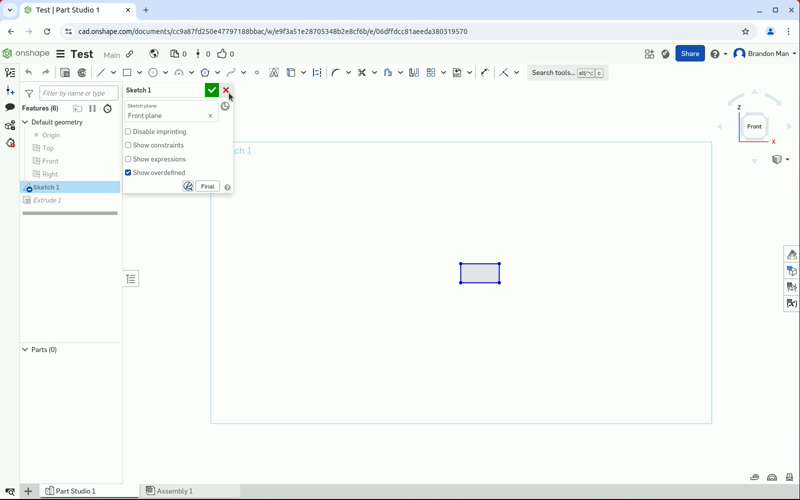
key(shift+s)
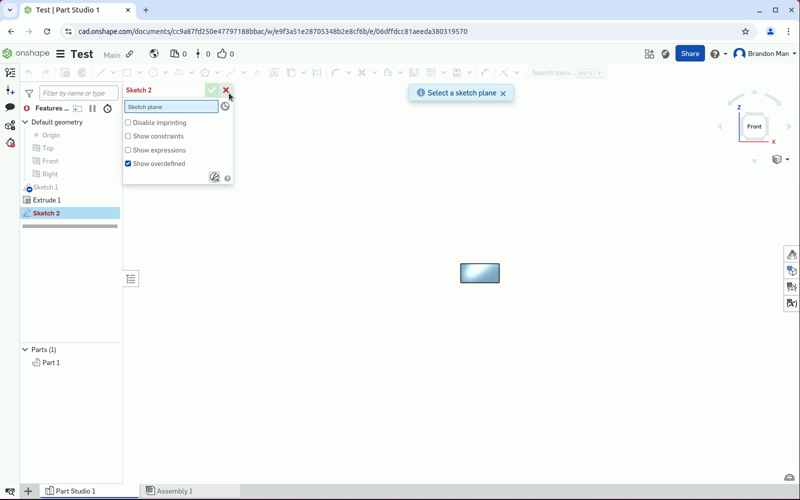
mouse_move(73, 163)
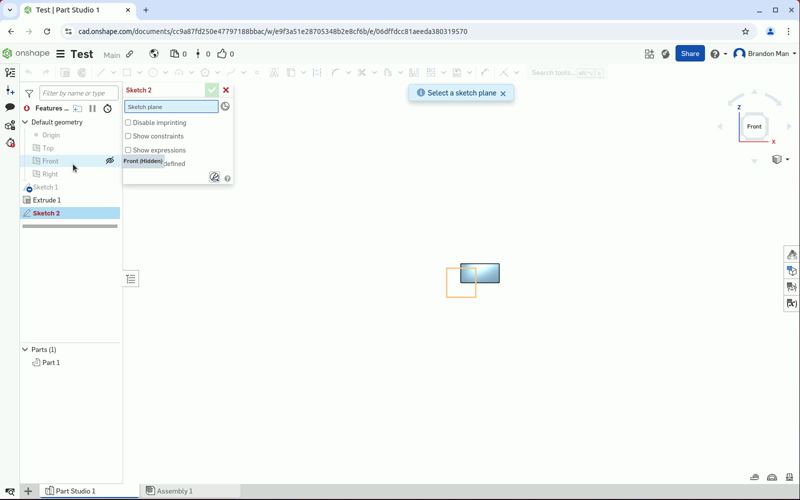
click(73, 163)
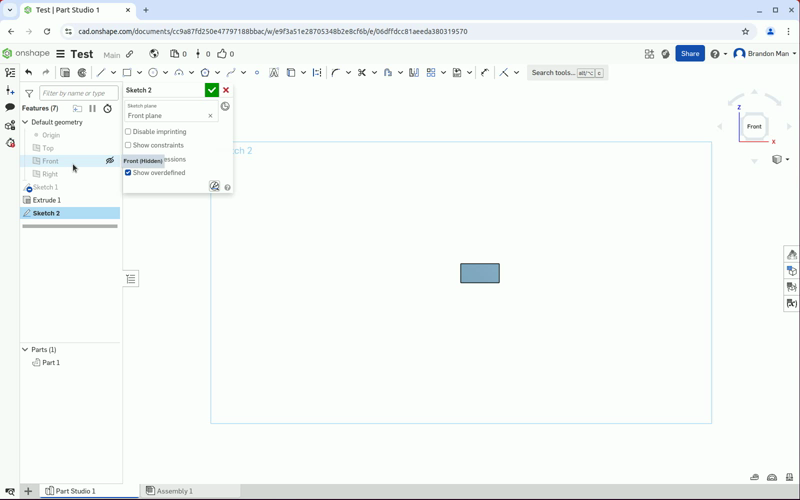
mouse_move(73, 352)
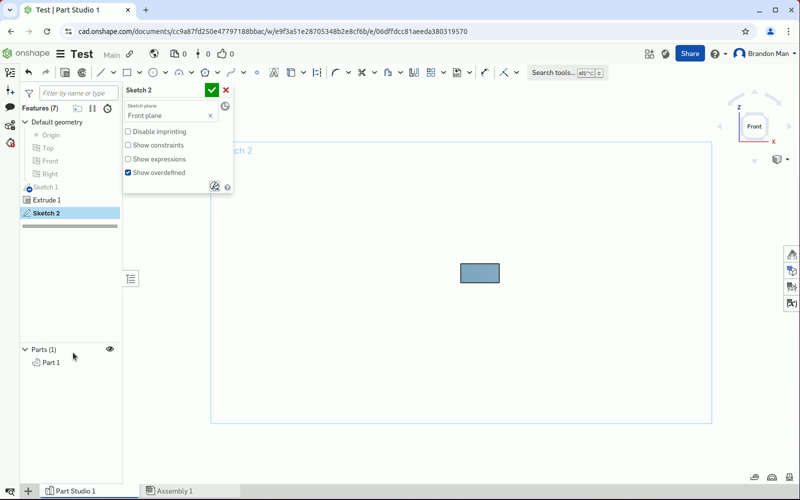
key(y)
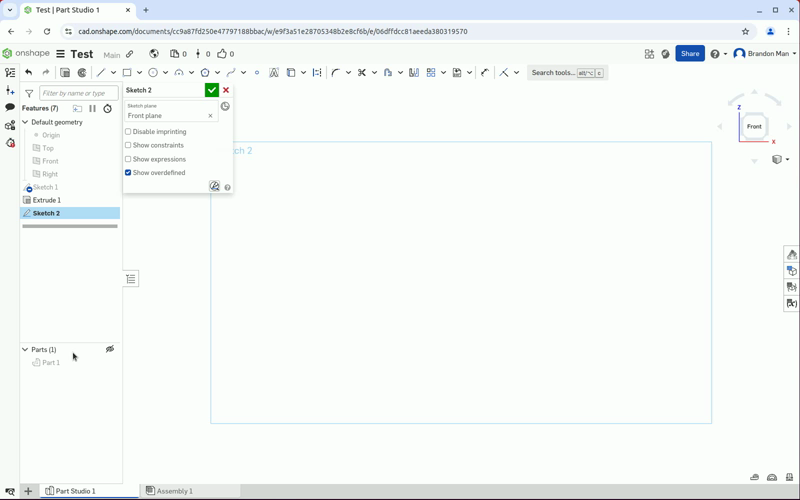
key(l)
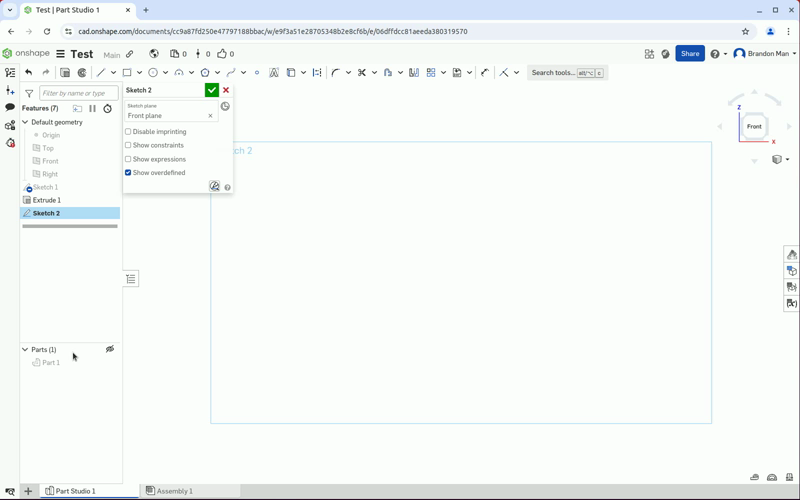
key_down(shift)
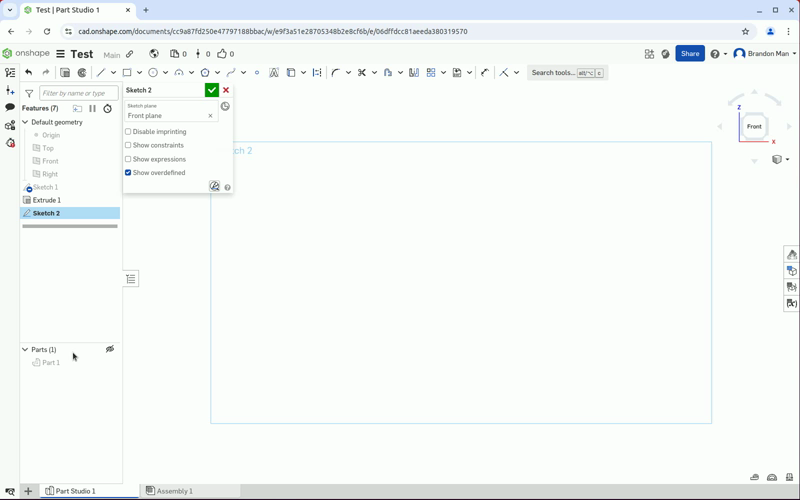
mouse_move(498, 282)
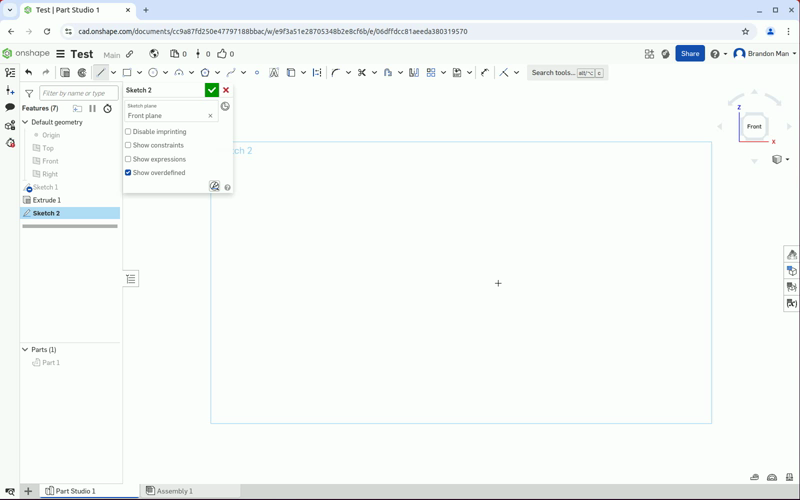
click(498, 282)
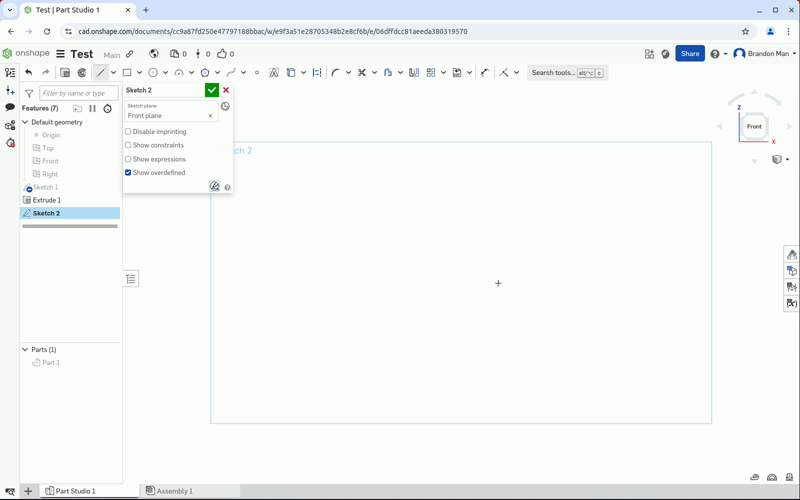
key_up(shift)
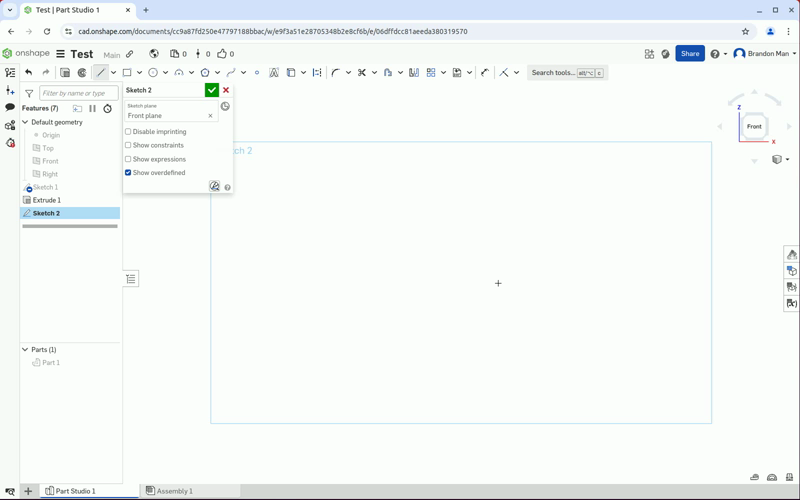
key_down(shift)
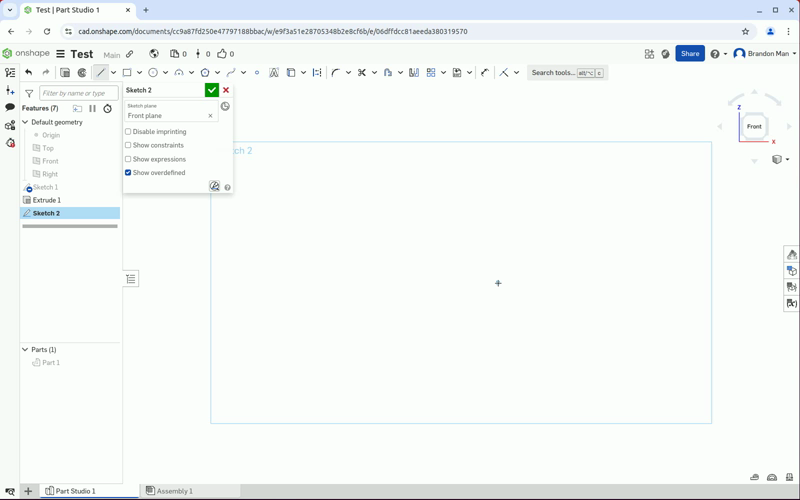
mouse_move(528, 282)
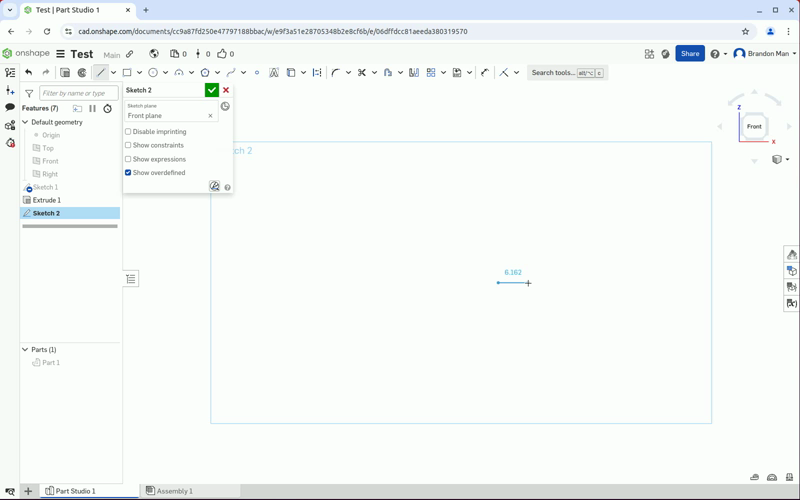
mouse_move(536, 282)
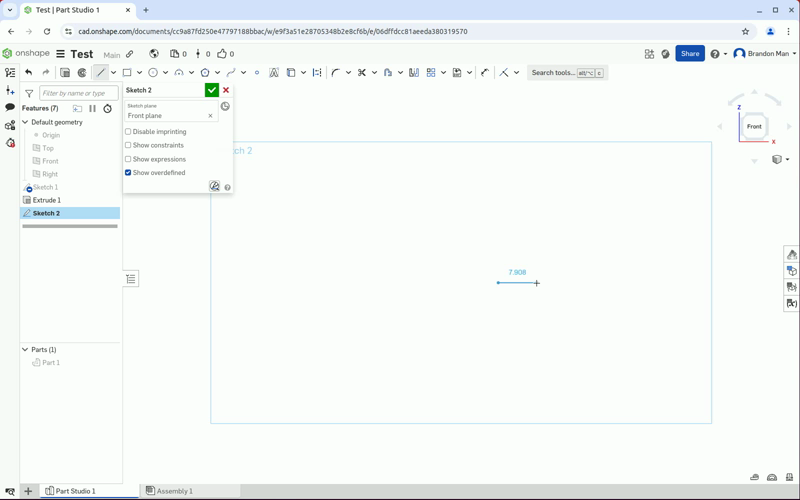
click(536, 282)
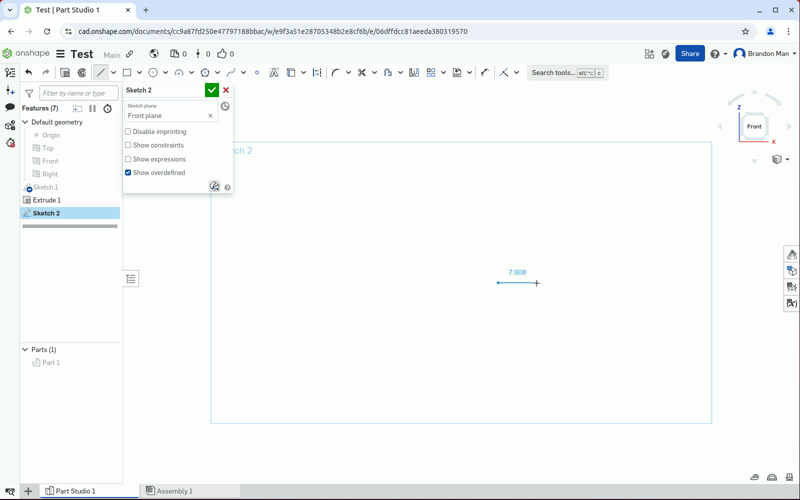
key_up(shift)
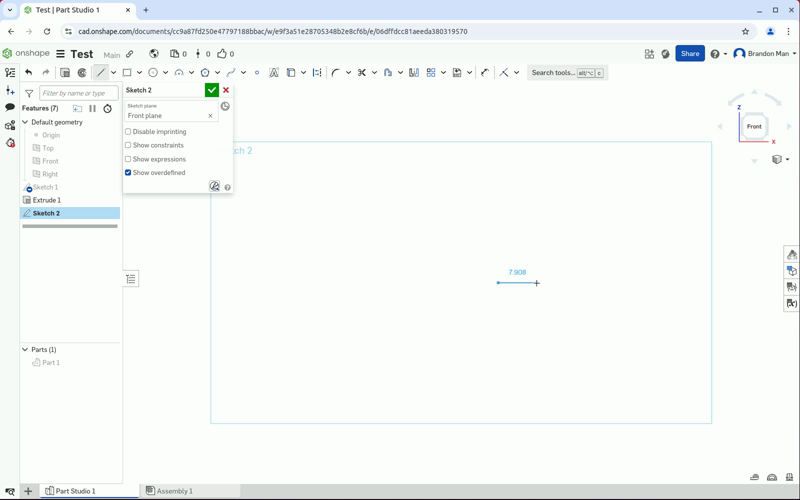
key_down(shift)
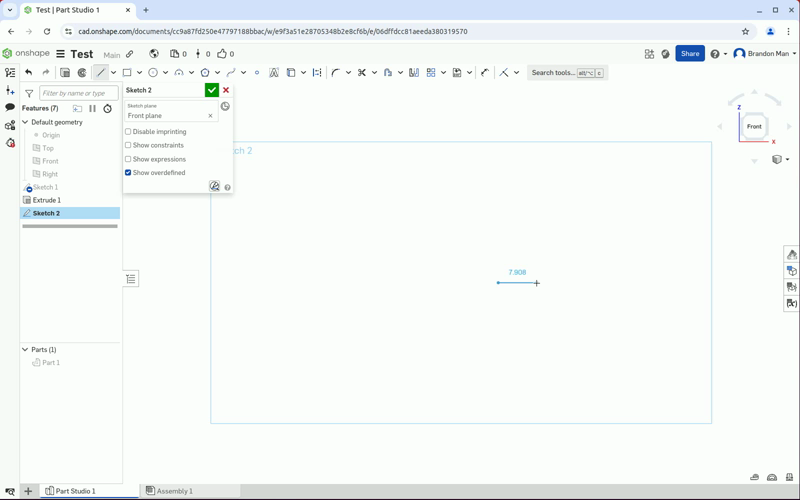
mouse_move(566, 282)
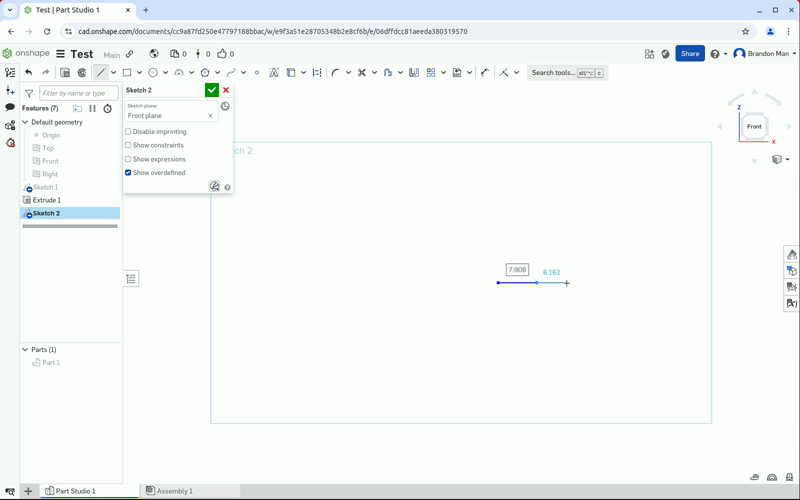
mouse_move(536, 263)
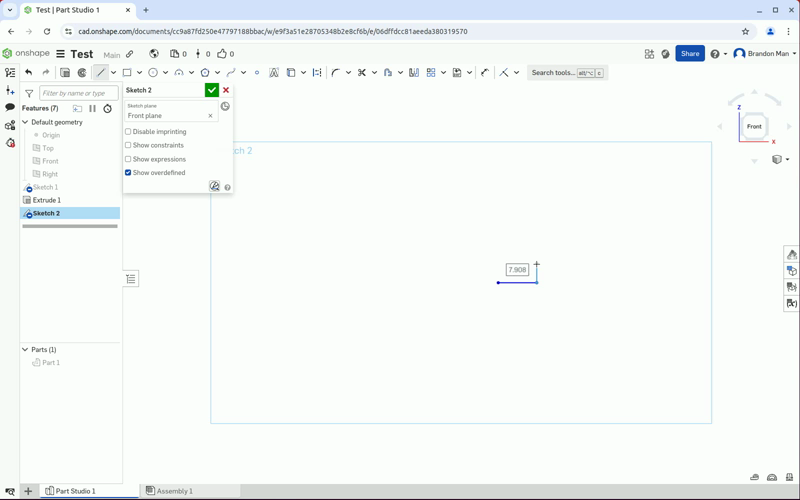
click(536, 263)
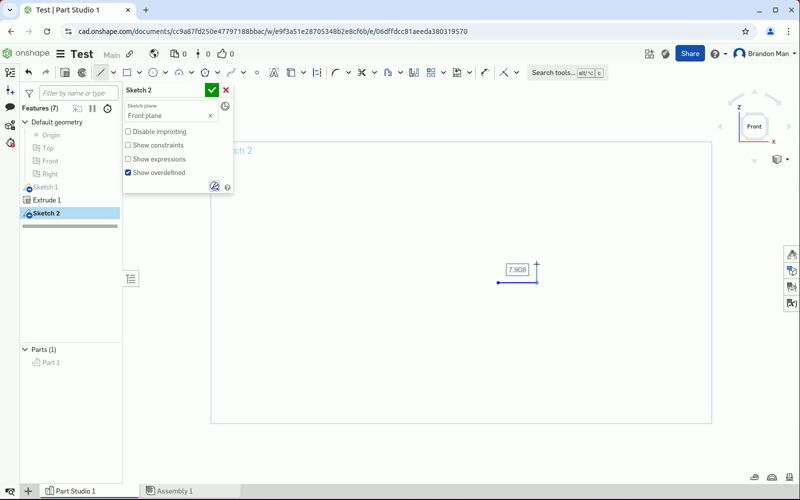
key_up(shift)
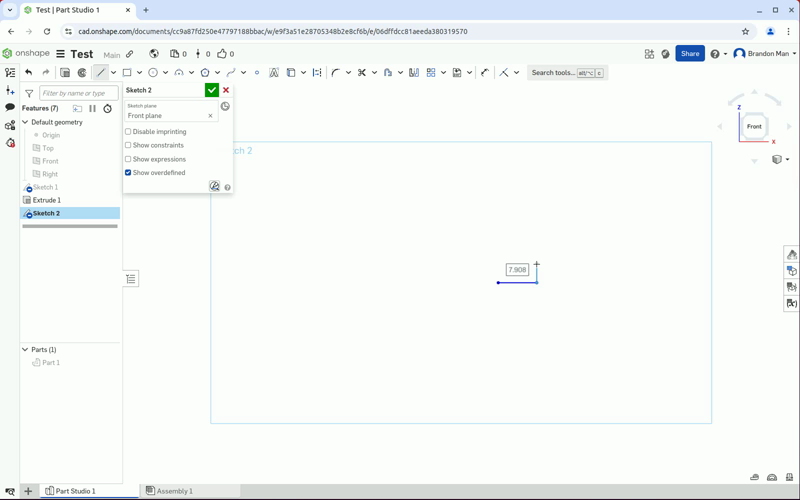
key_down(shift)
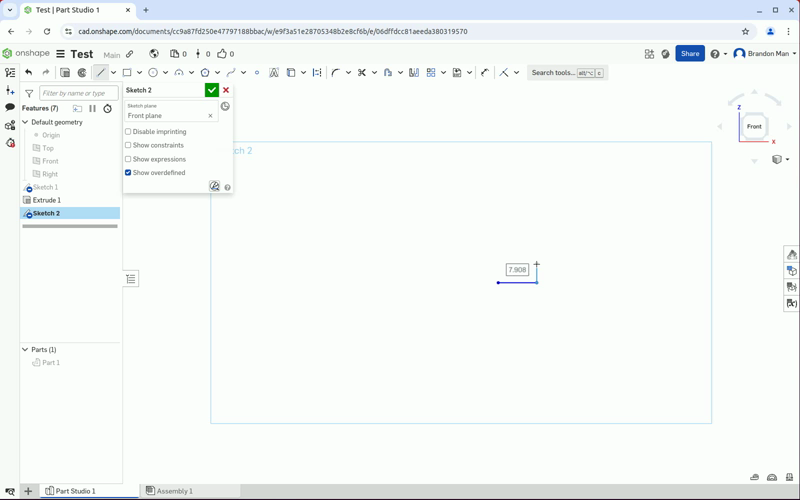
mouse_move(566, 263)
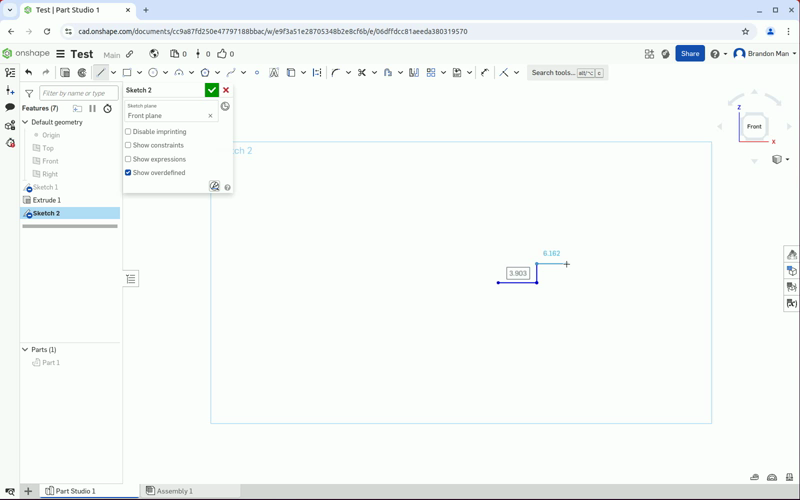
mouse_move(498, 263)
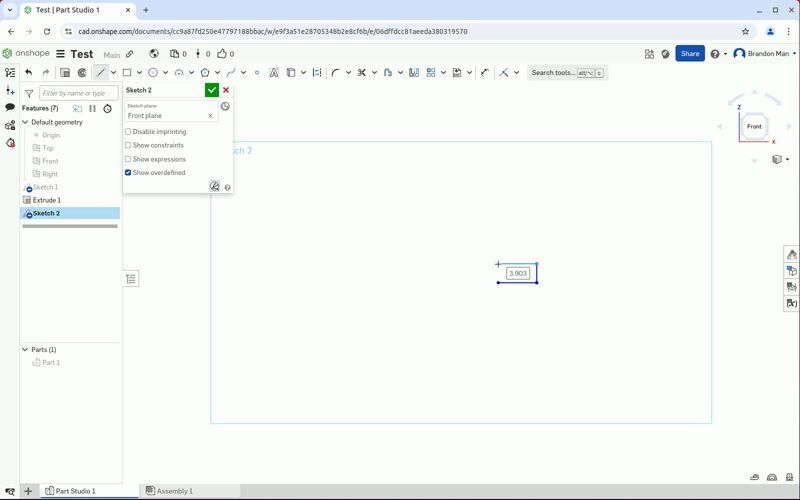
click(498, 263)
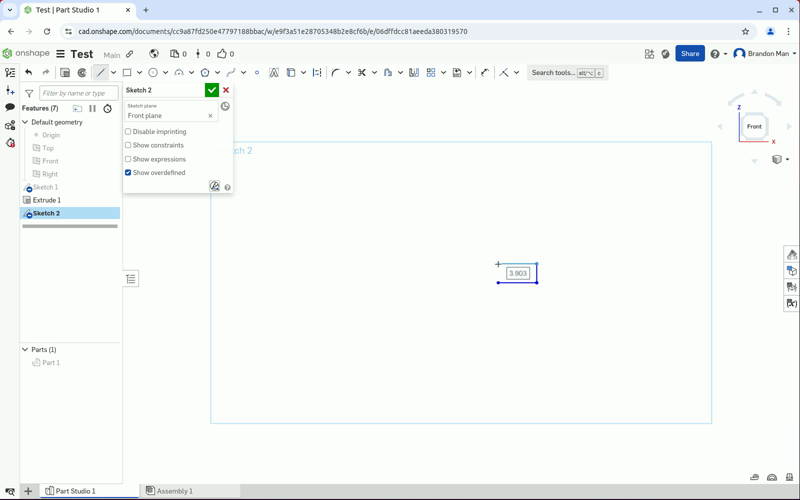
key_up(shift)
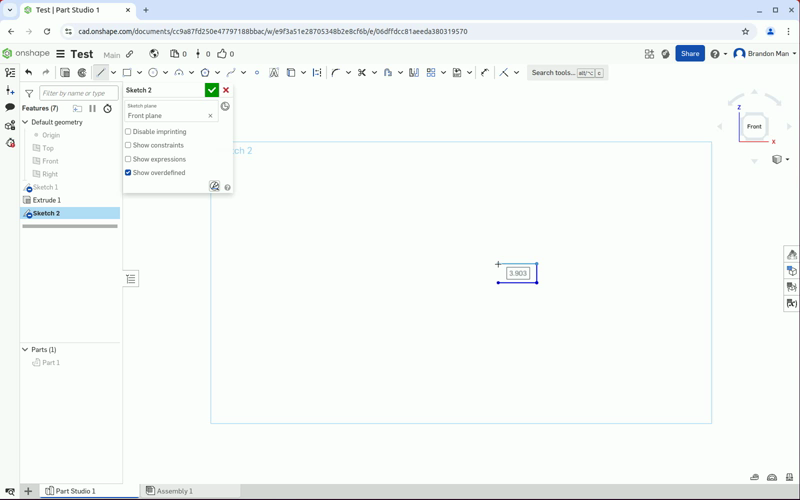
mouse_move(528, 263)
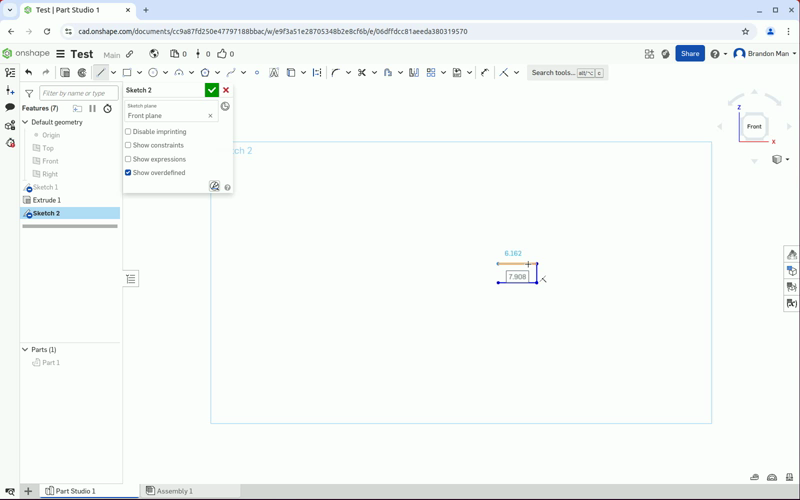
key_down(shift)
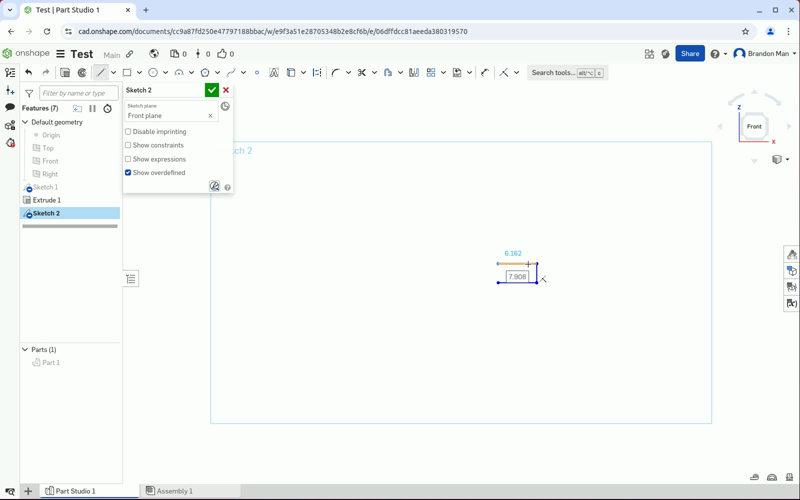
mouse_move(498, 282)
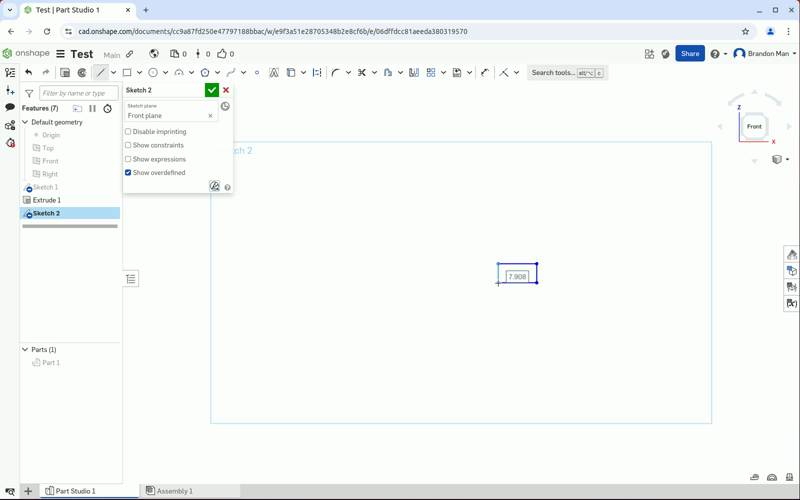
key_up(shift)
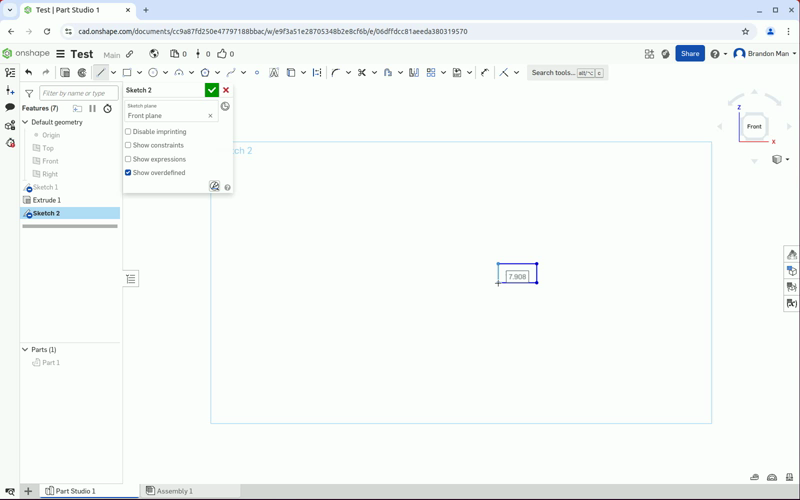
click(498, 282)
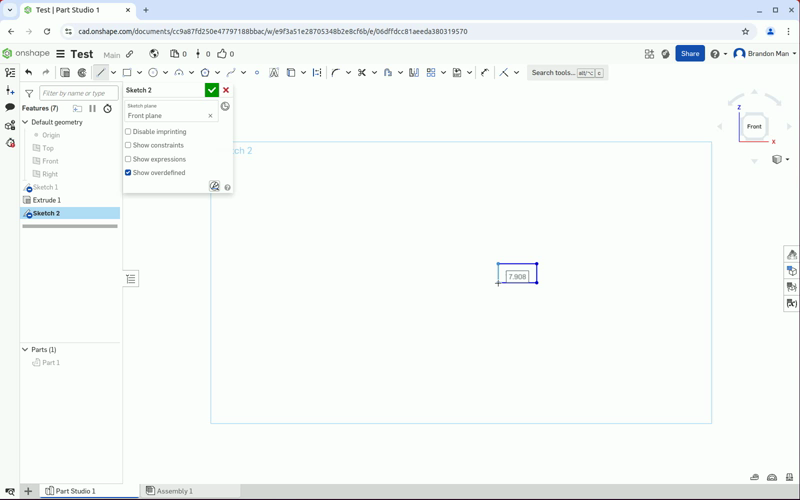
key(esc)
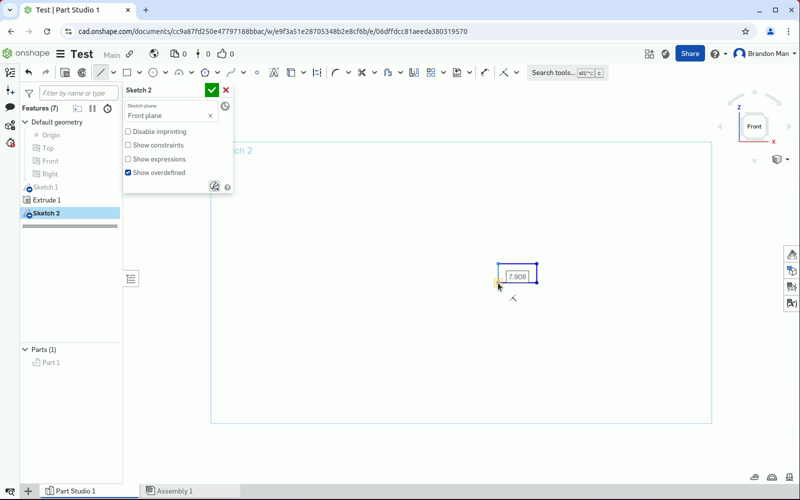
mouse_move(533, 272)
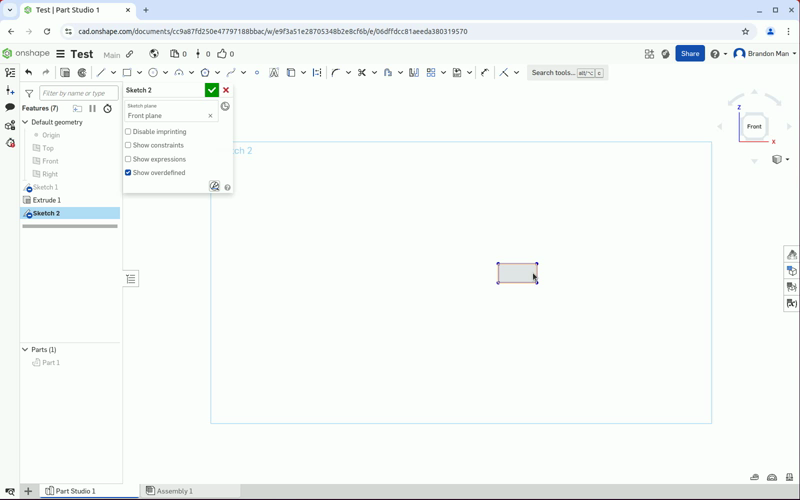
scroll(6)
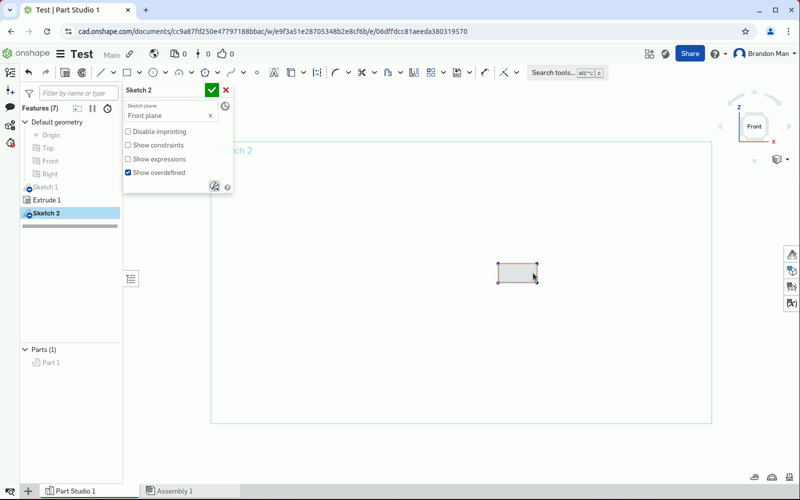
scroll(6)
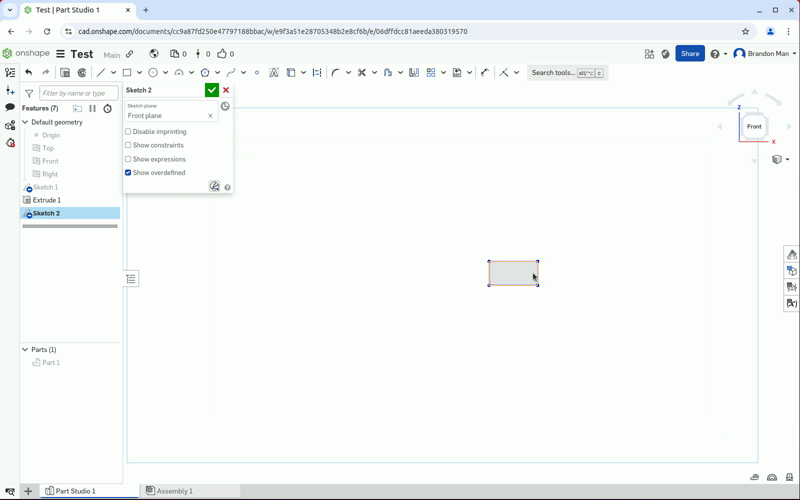
scroll(6)
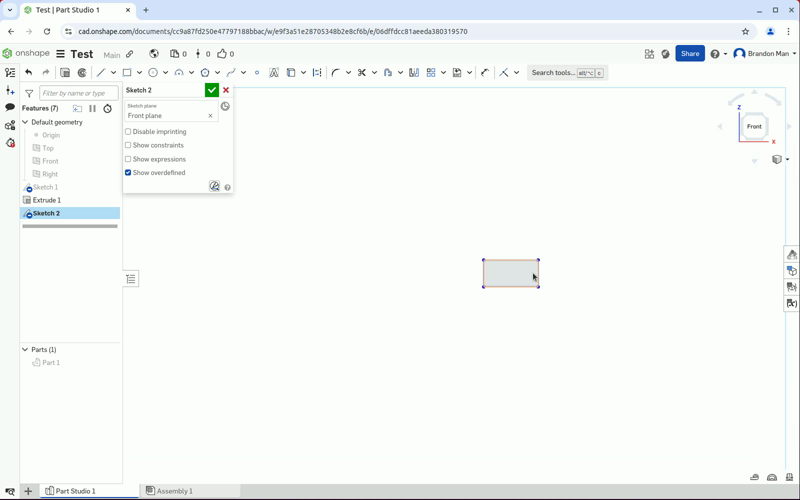
scroll(6)
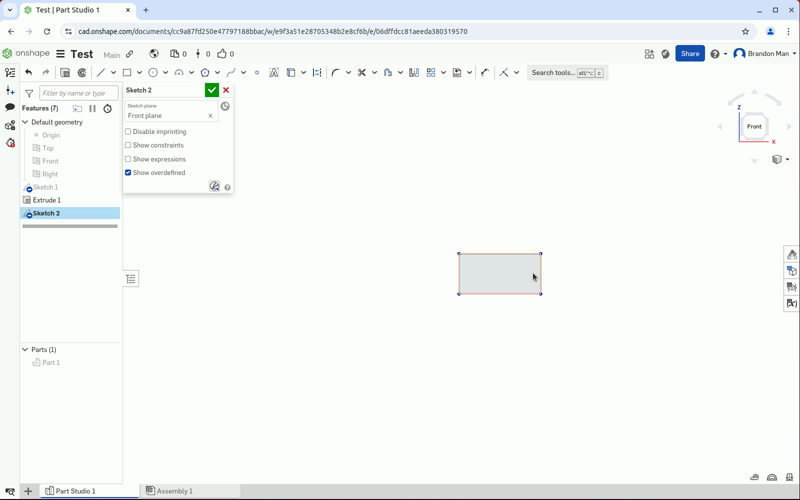
scroll(6)
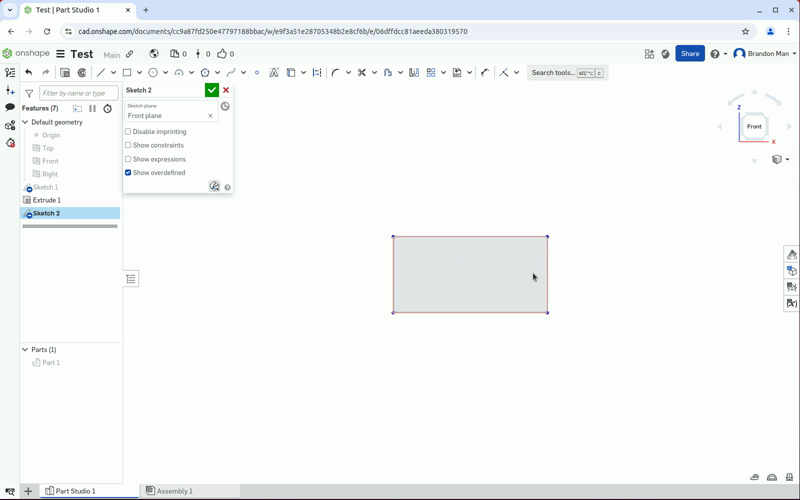
scroll(6)
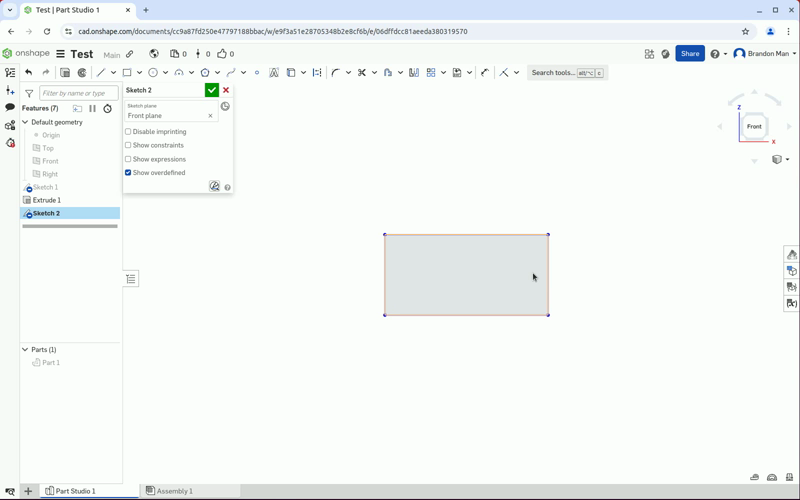
scroll(6)
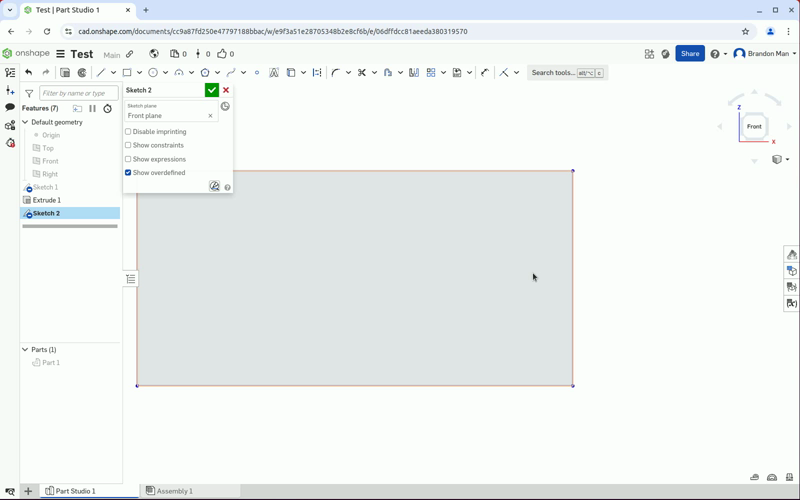
click(533, 272)
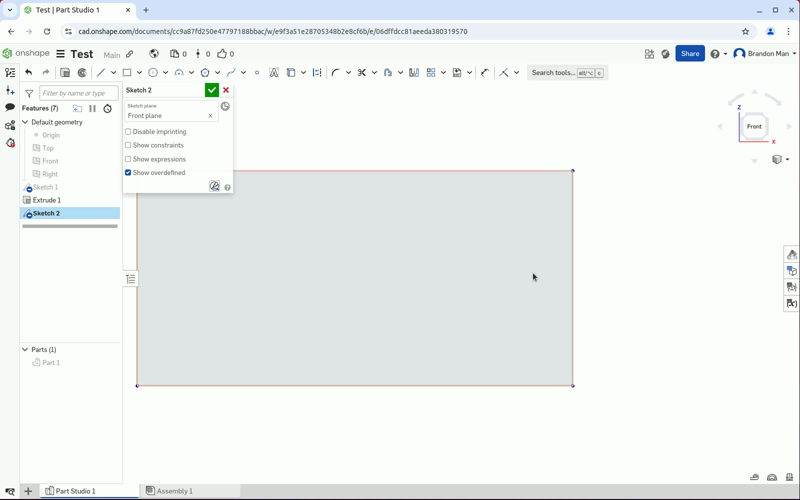
scroll(-6)
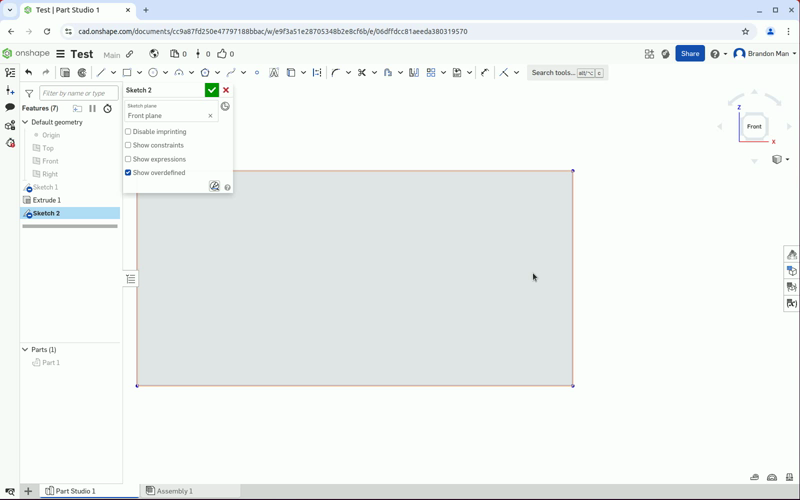
scroll(-6)
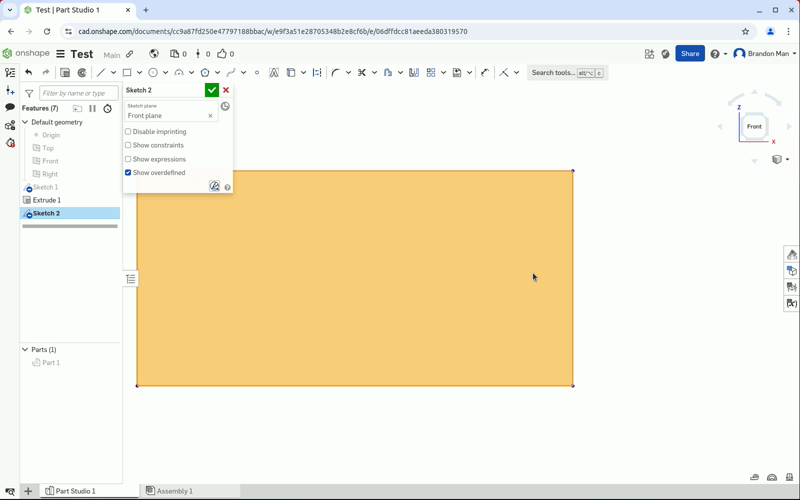
scroll(-6)
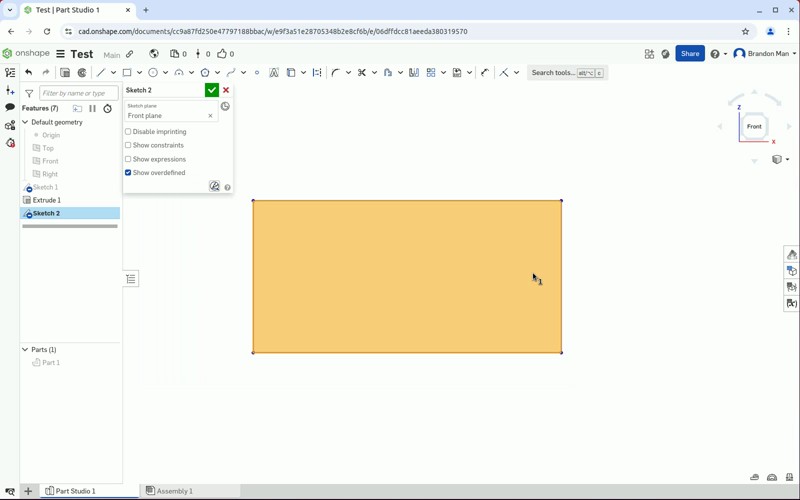
scroll(-6)
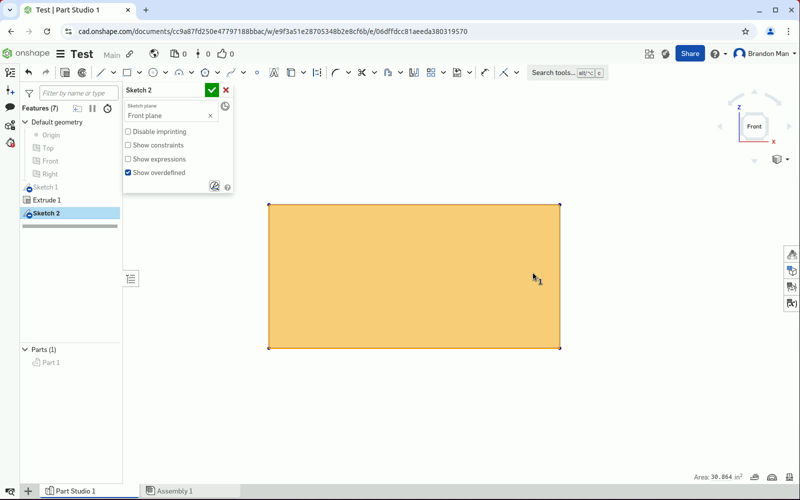
scroll(-6)
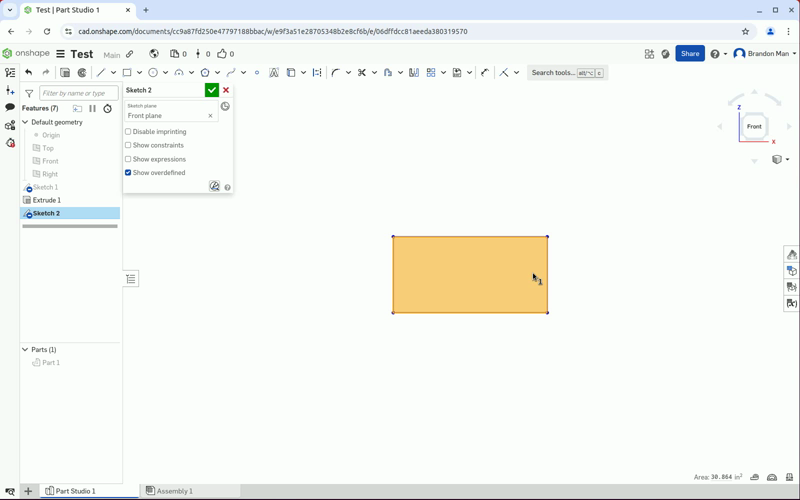
scroll(-6)
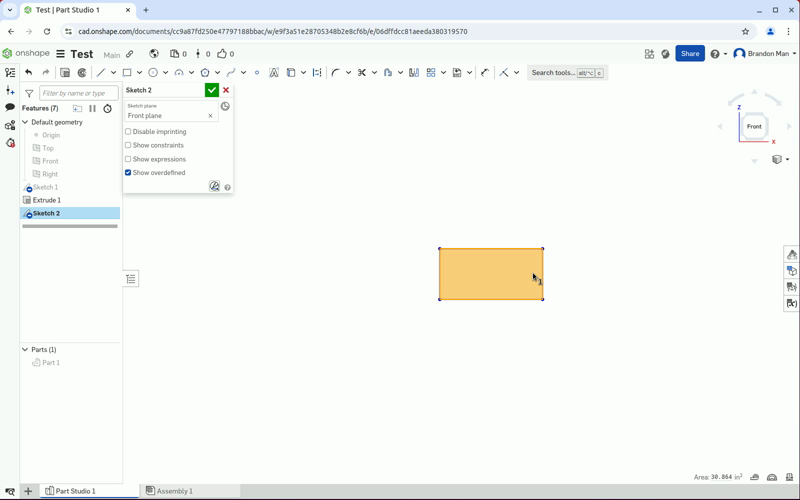
scroll(-6)
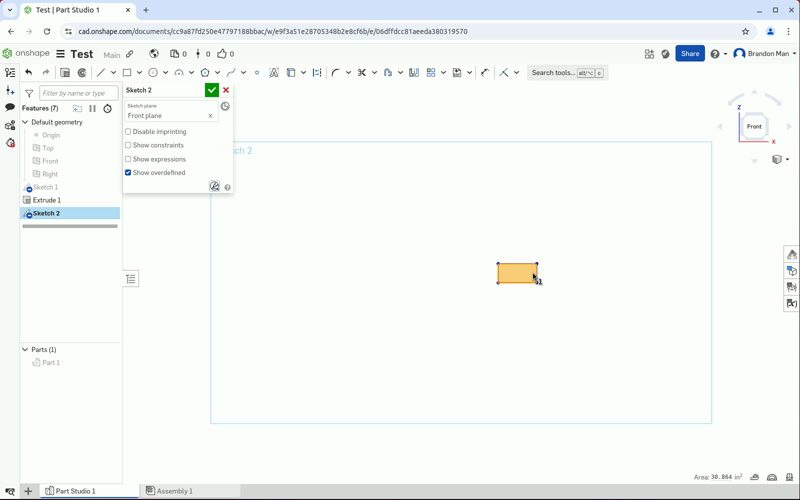
mouse_move(73, 352)
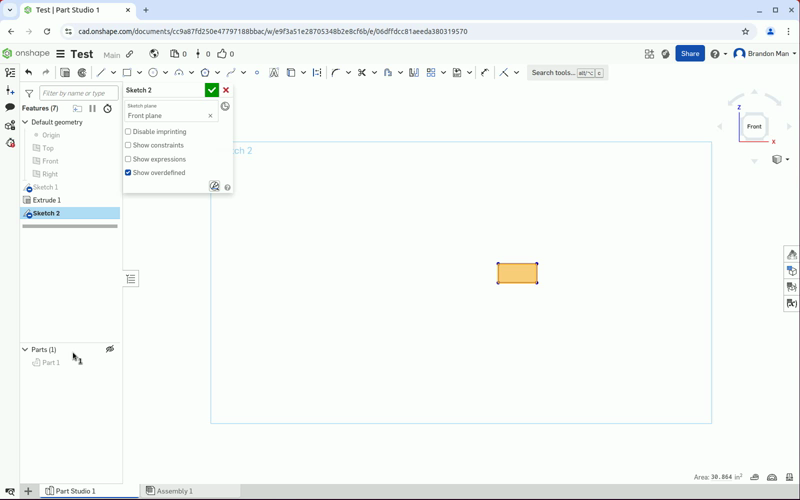
key(shift+y)
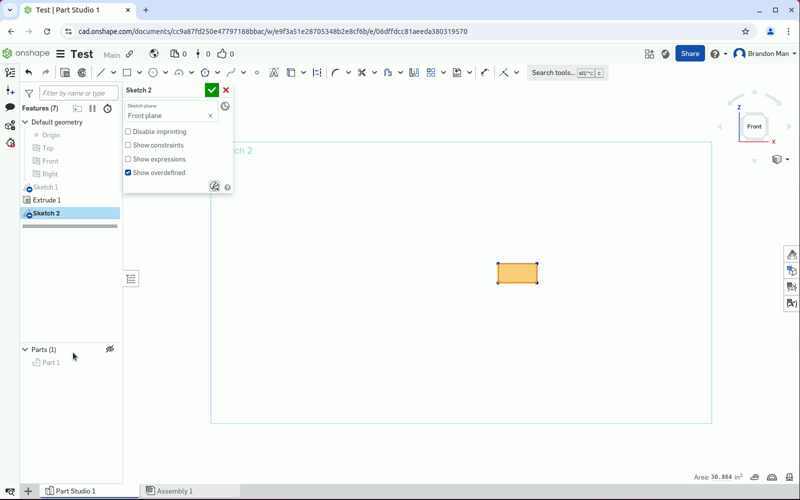
key(shift+e)
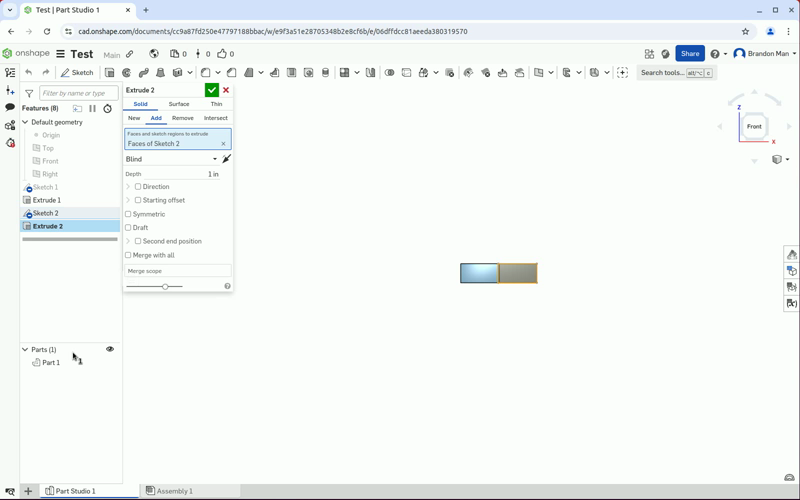
mouse_move(143, 106)
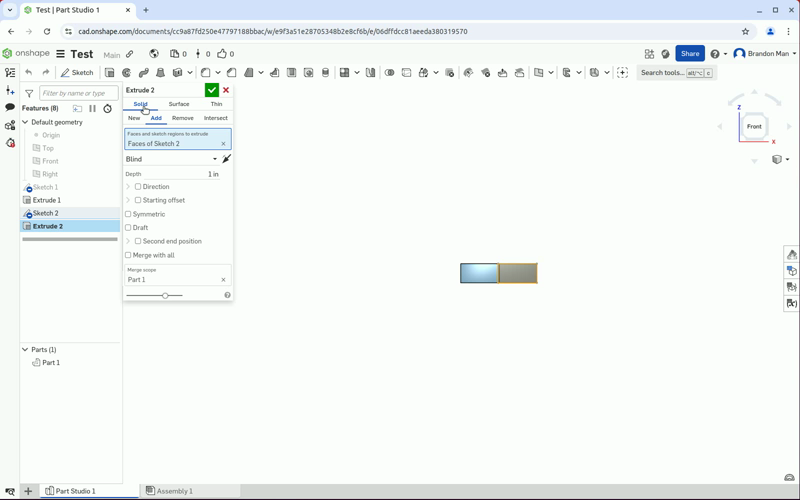
click(143, 106)
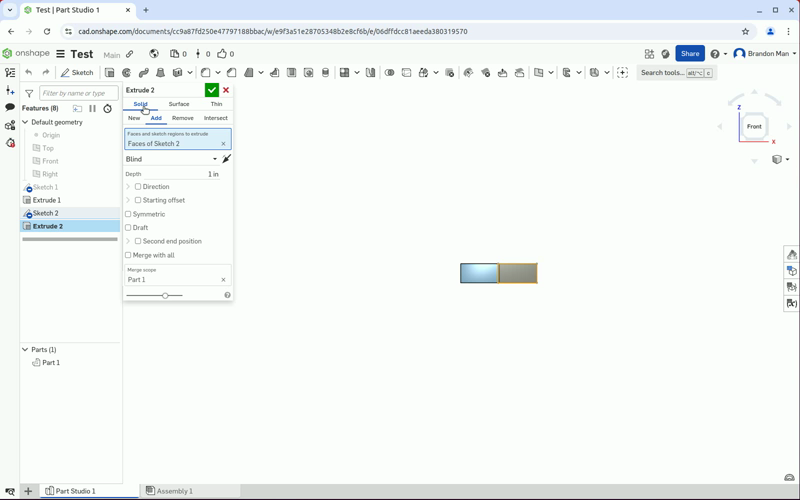
mouse_move(137, 120)
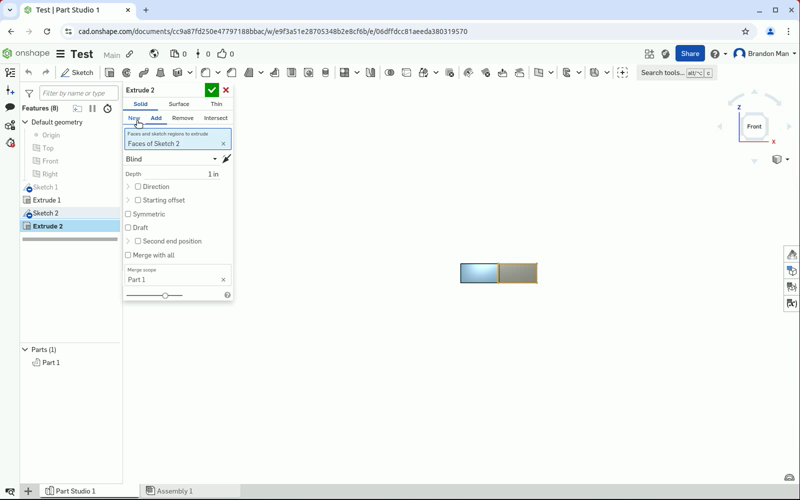
click(137, 120)
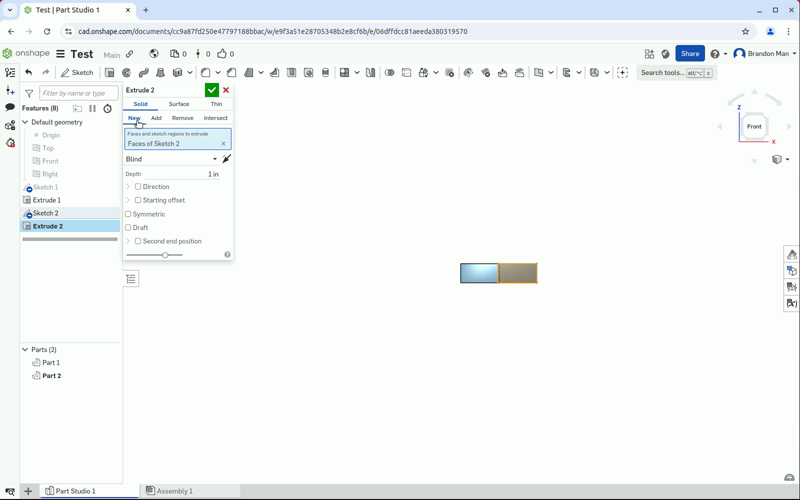
key(tab, 4)
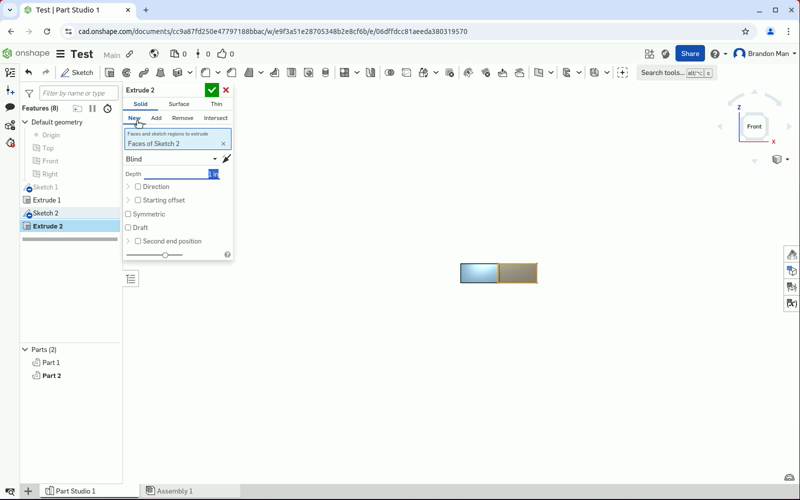
text(7.703)
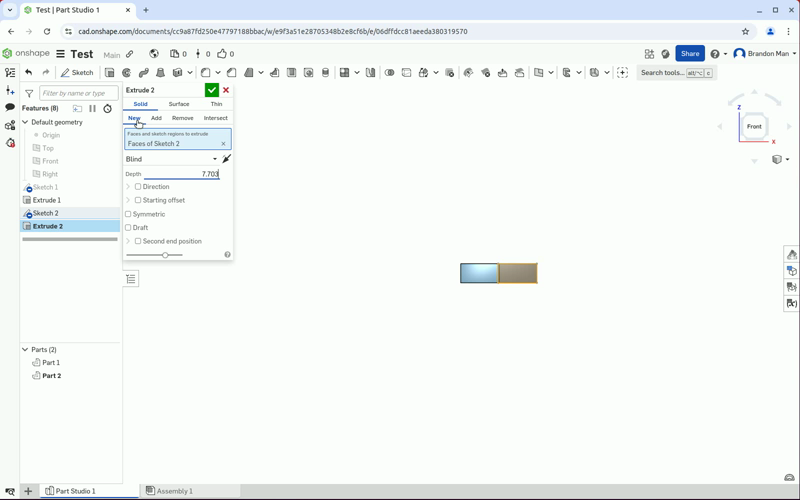
key(enter)
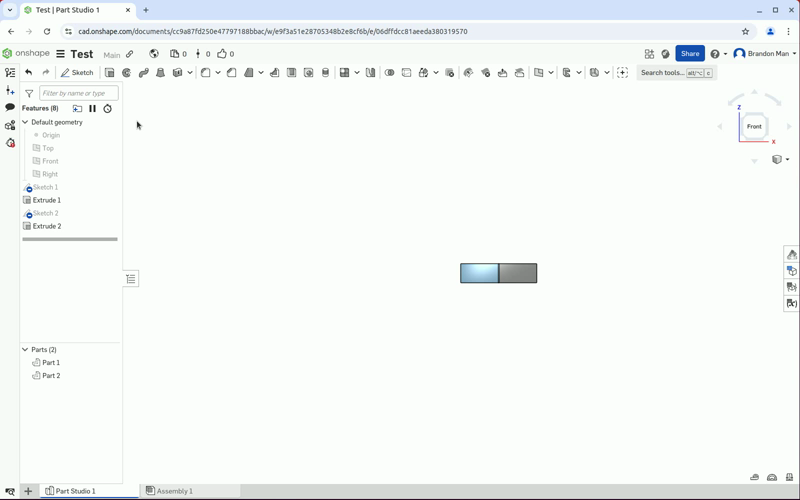
key(shift+h)
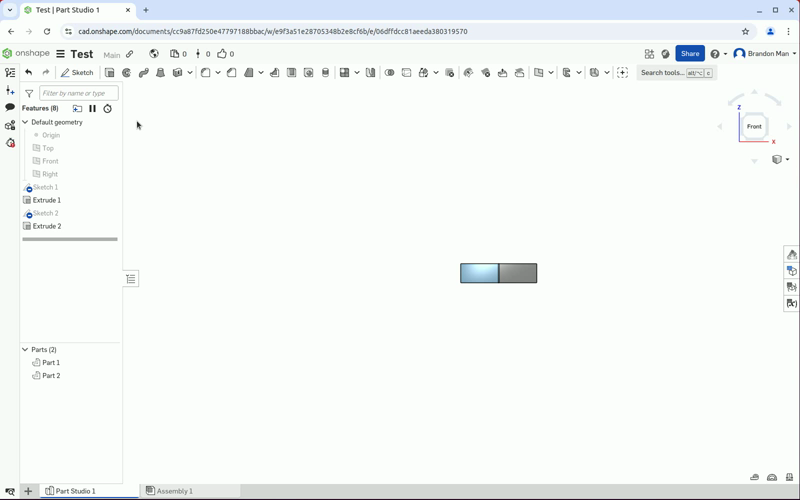
key(shift+h)
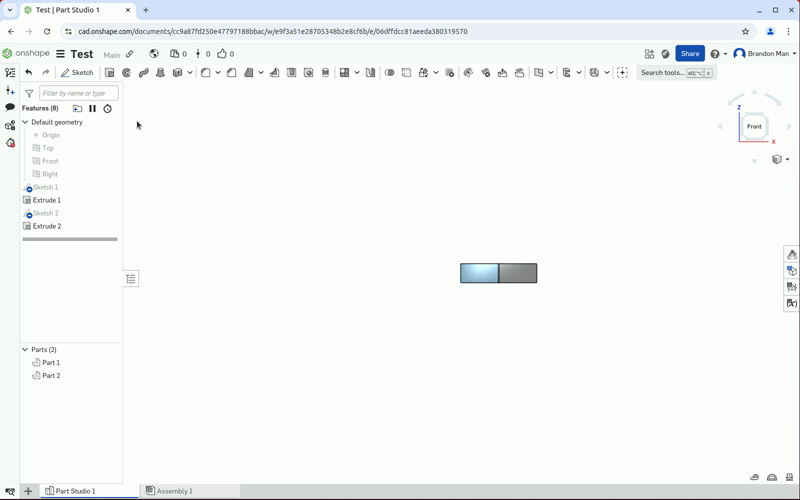
mouse_move(73, 189)
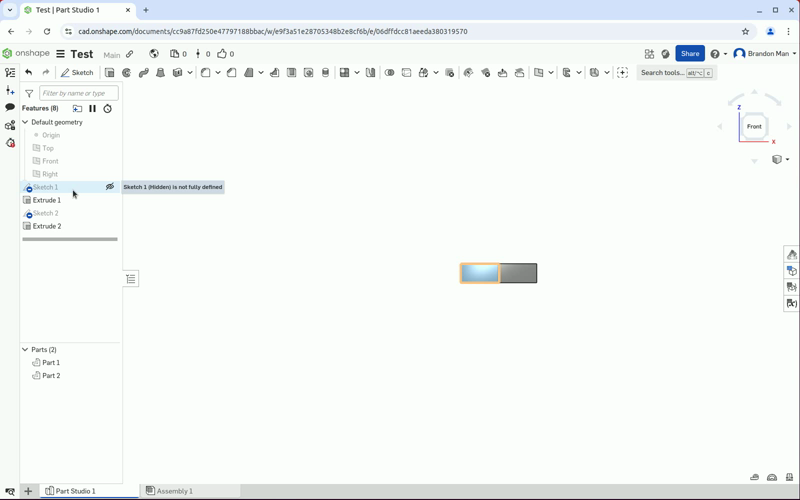
click(73, 189)
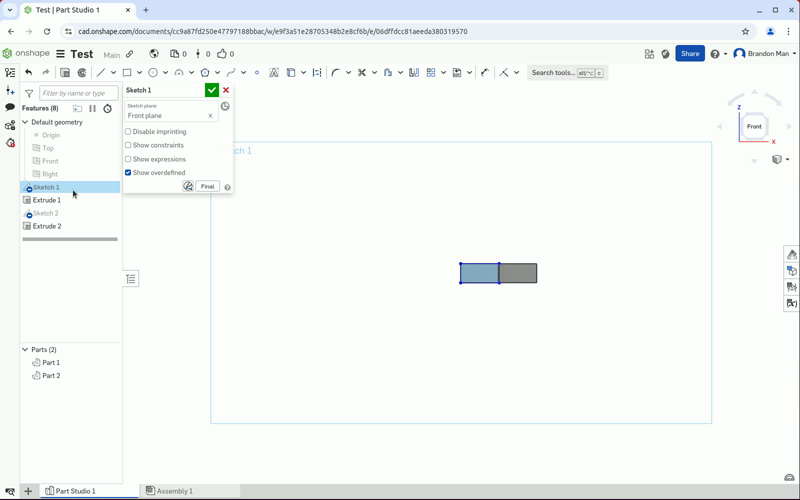
mouse_move(229, 92)
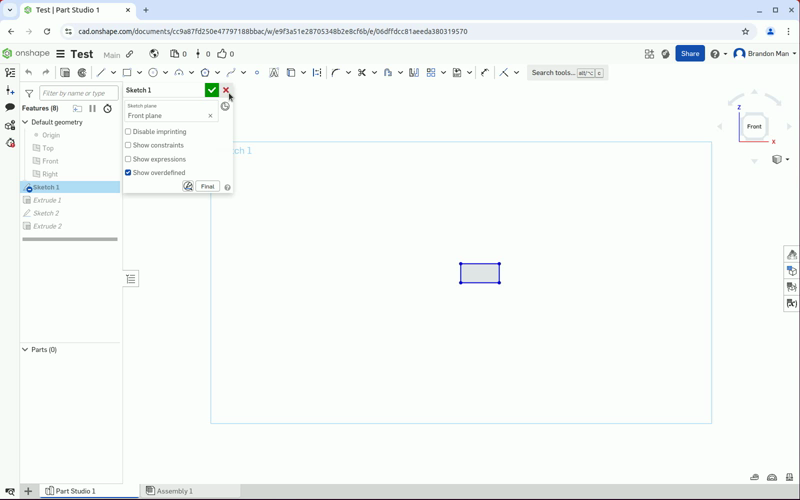
click(229, 92)
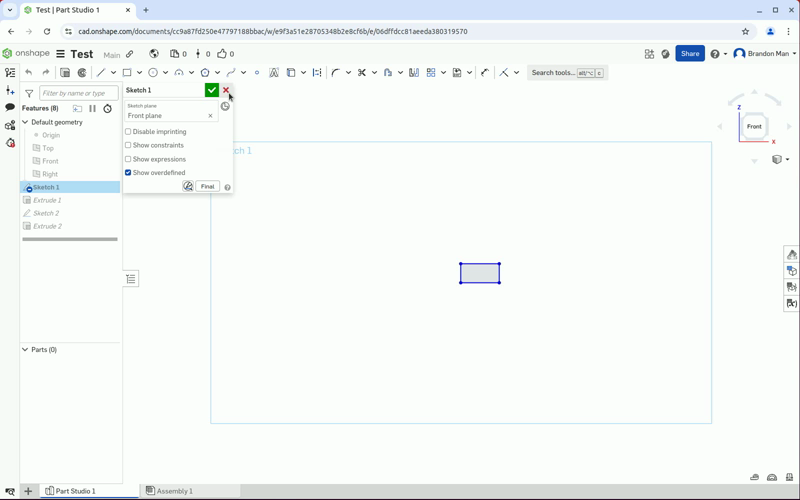
key(shift+s)
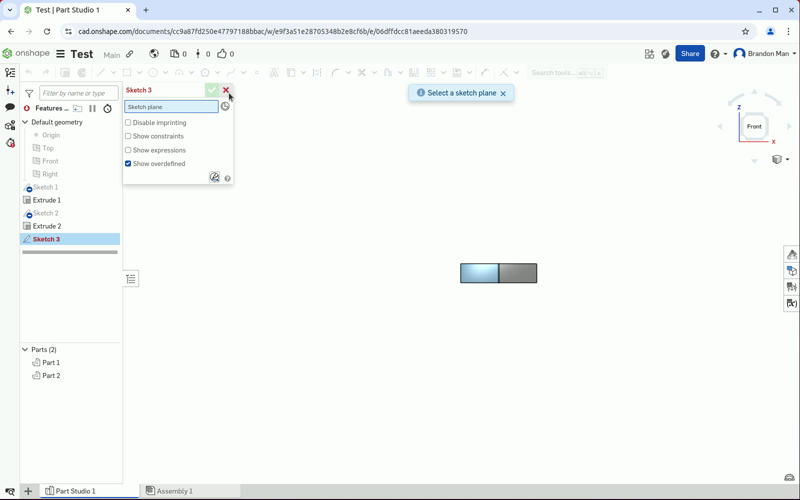
mouse_move(73, 163)
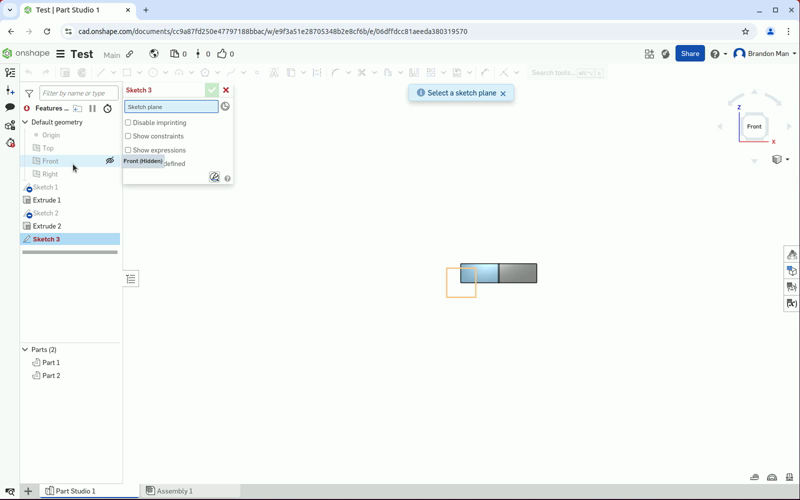
click(73, 163)
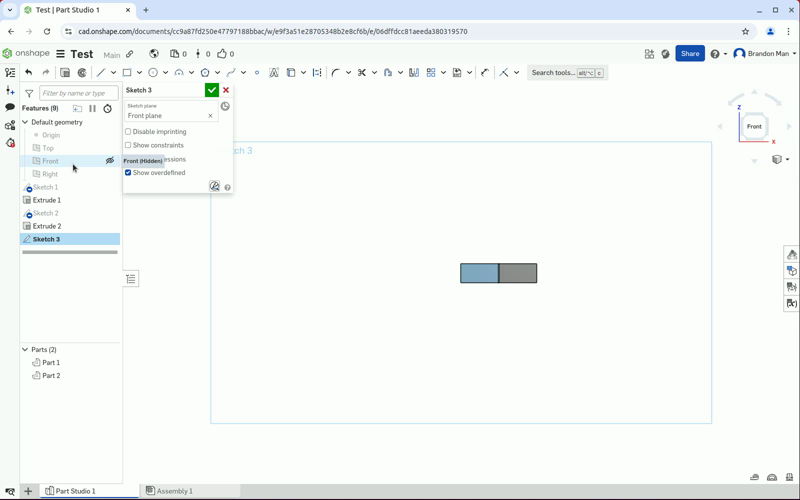
mouse_move(73, 352)
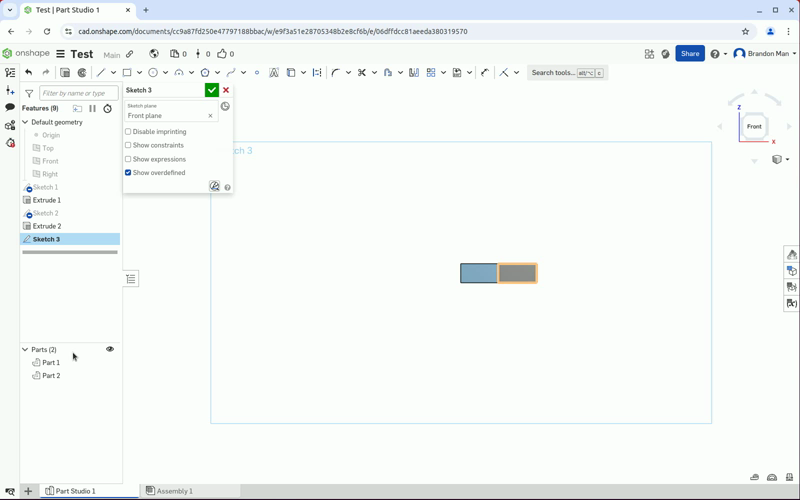
key(y)
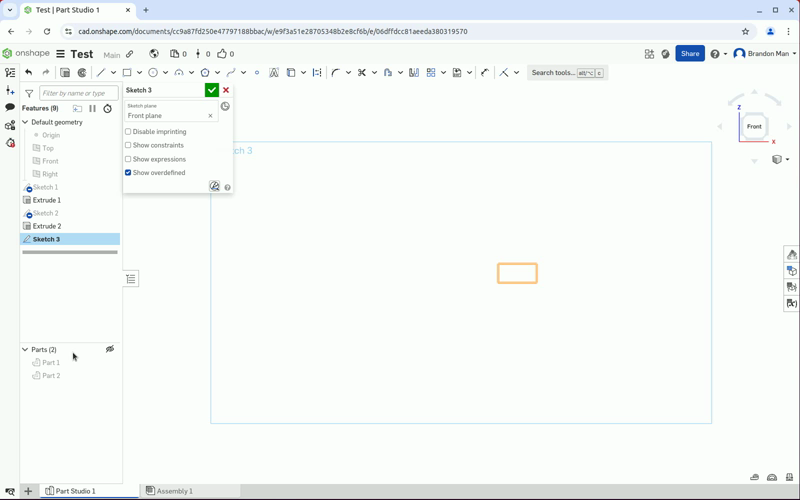
key(l)
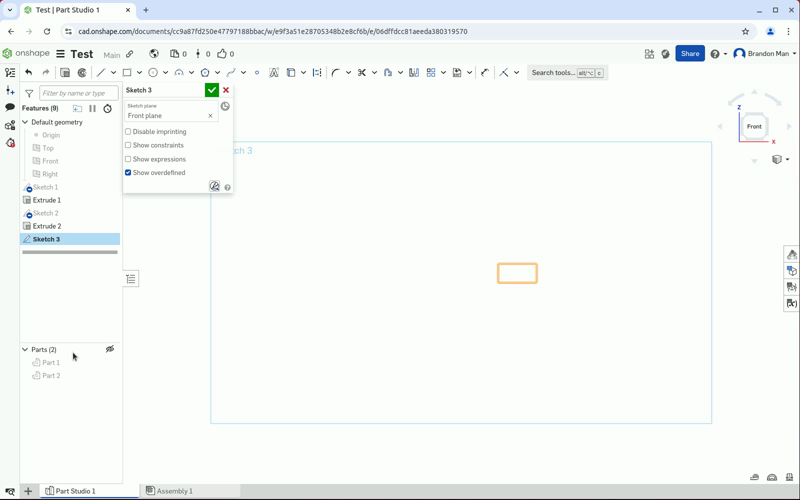
key_down(shift)
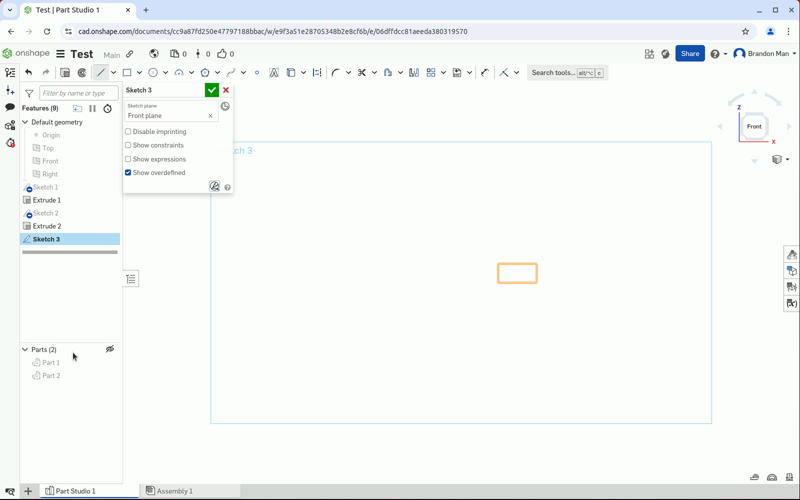
mouse_move(535, 282)
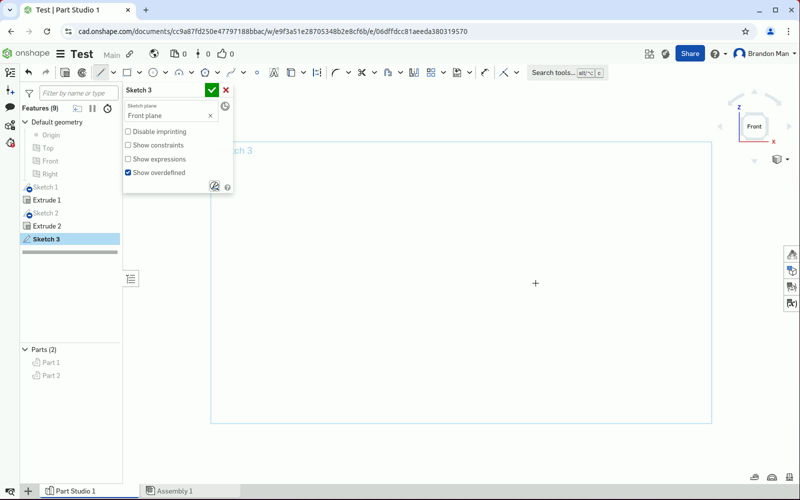
click(535, 282)
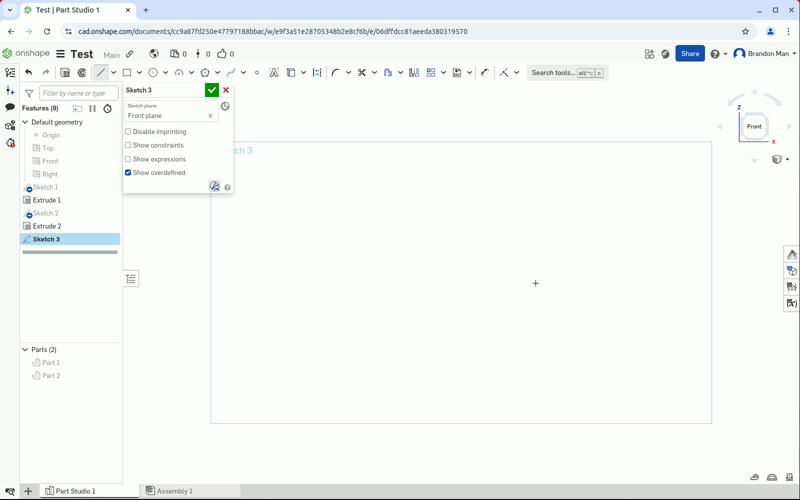
key_up(shift)
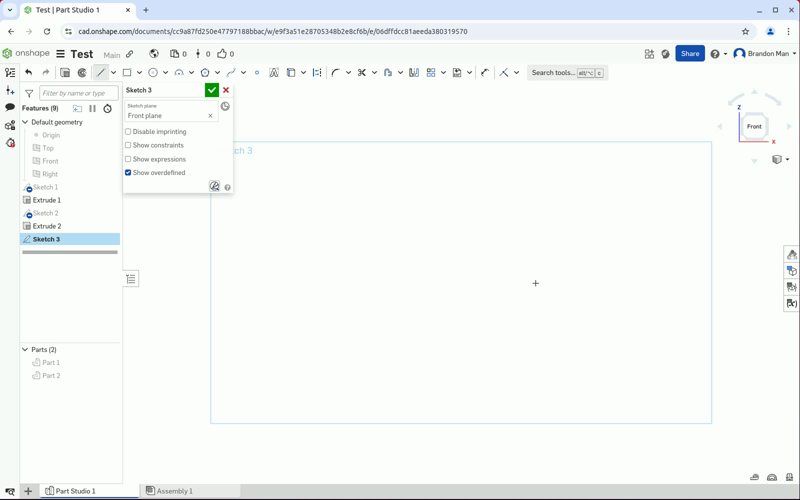
key_down(shift)
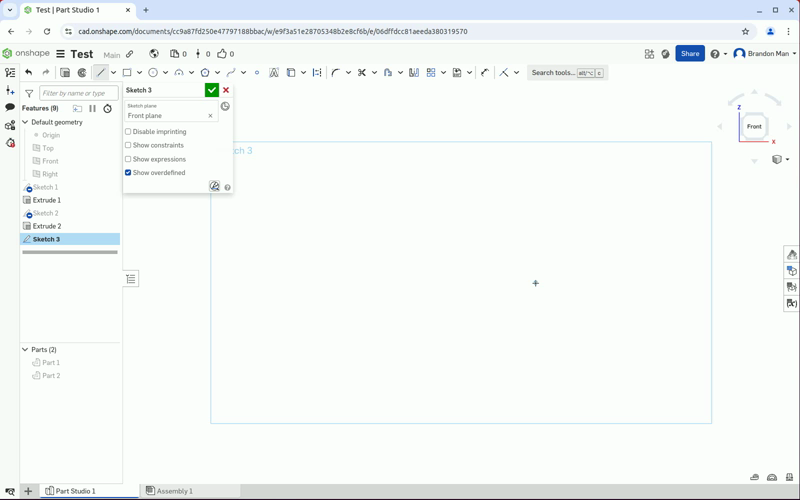
mouse_move(565, 282)
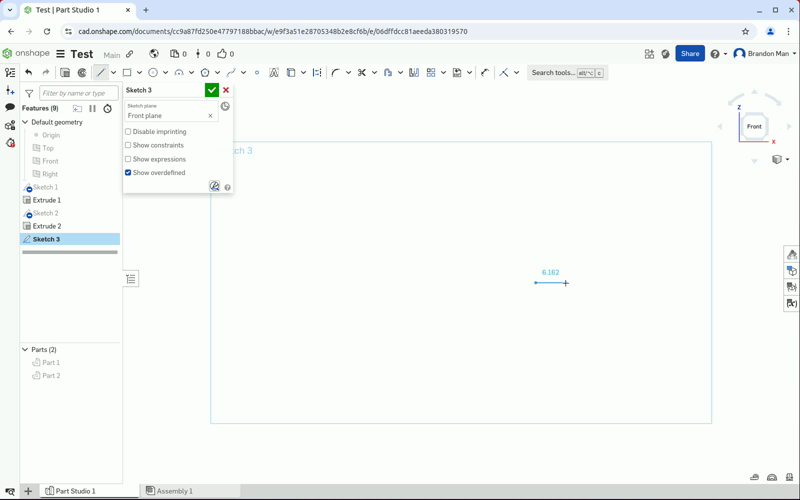
mouse_move(574, 282)
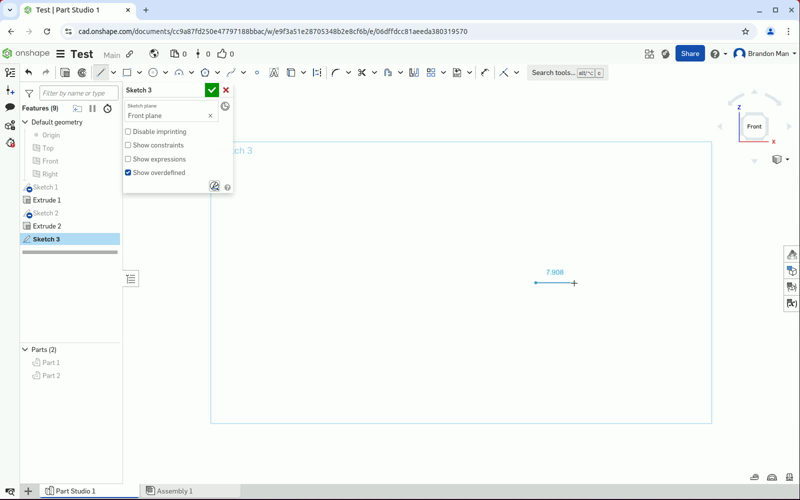
click(574, 282)
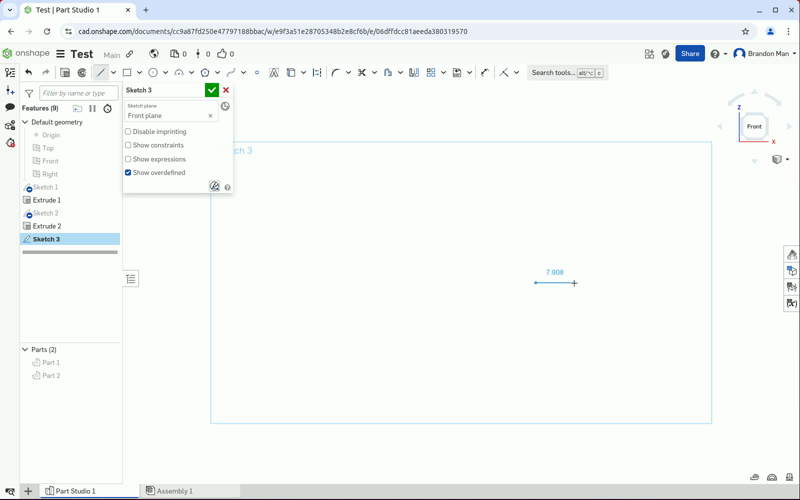
key_up(shift)
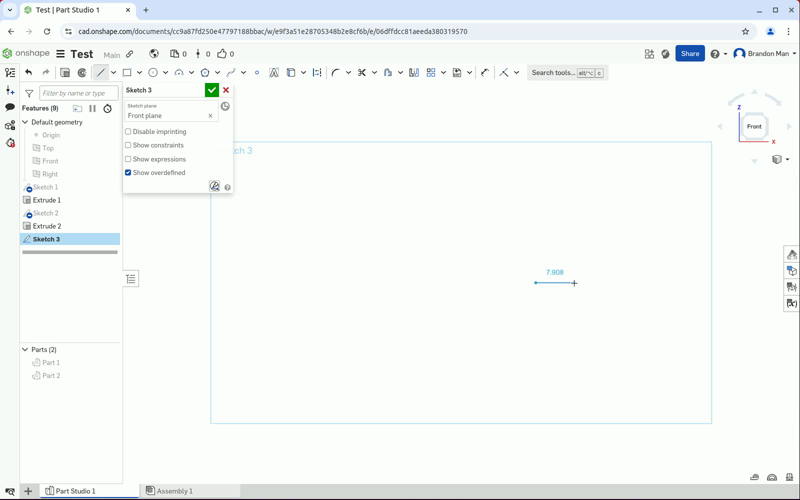
key_down(shift)
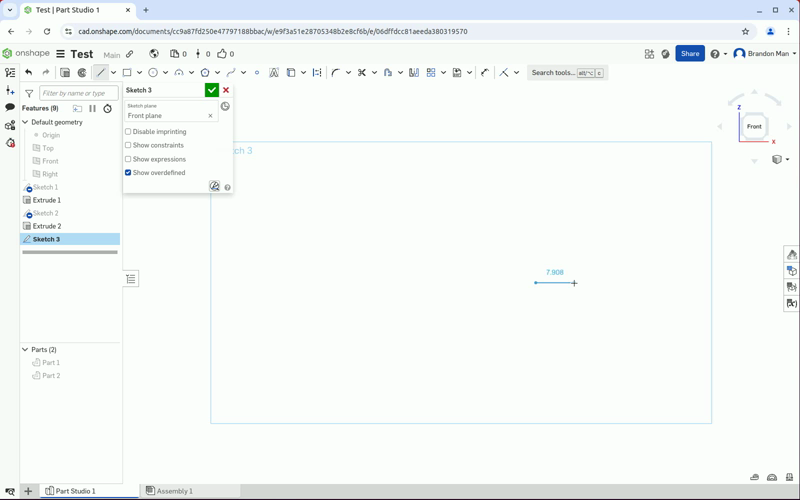
mouse_move(589, 282)
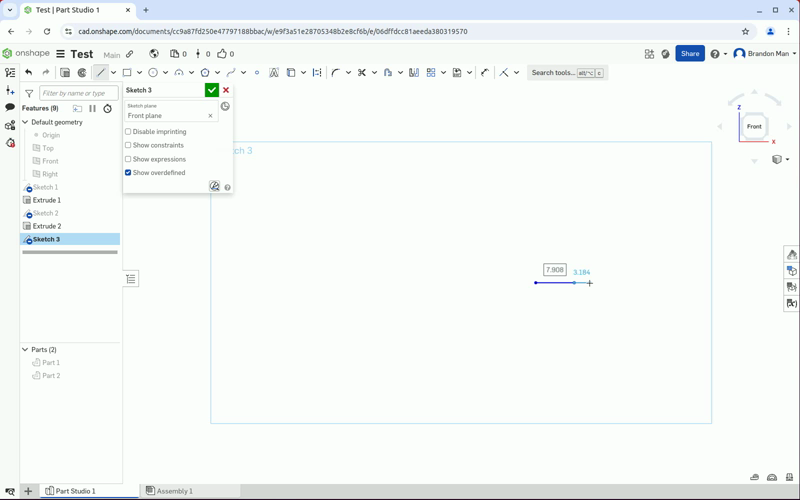
mouse_move(574, 263)
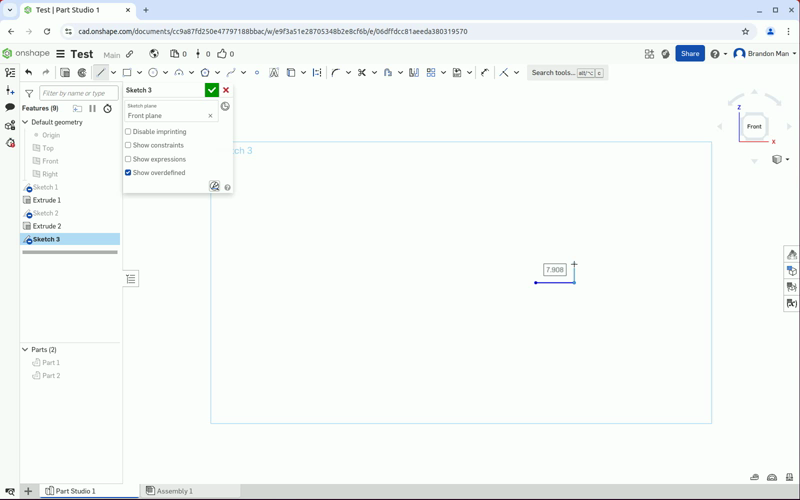
click(574, 263)
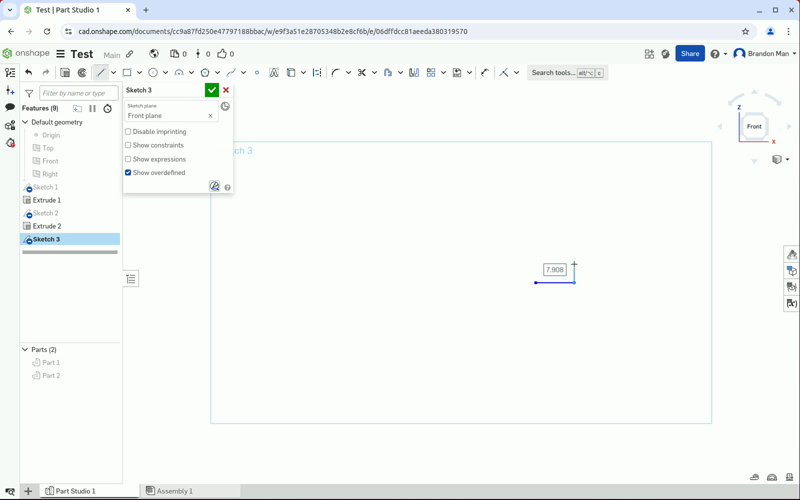
key_up(shift)
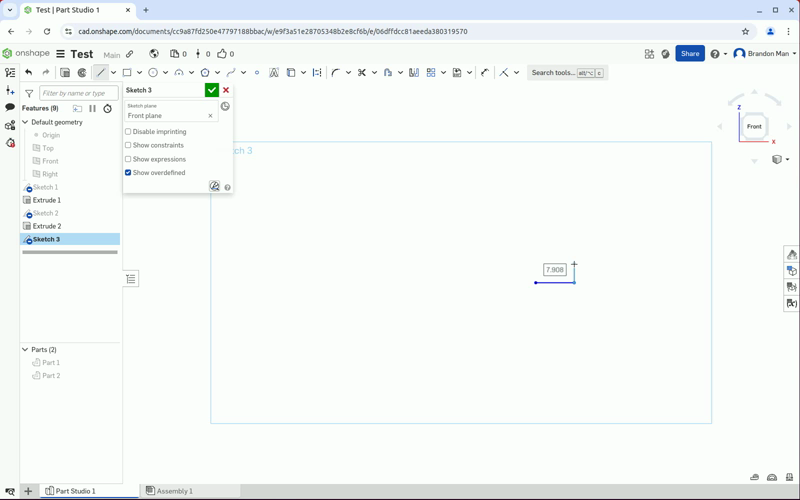
key_down(shift)
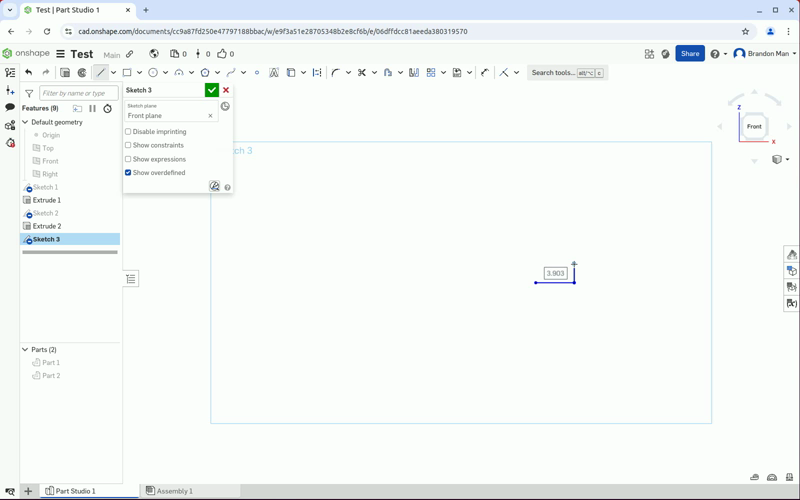
mouse_move(589, 263)
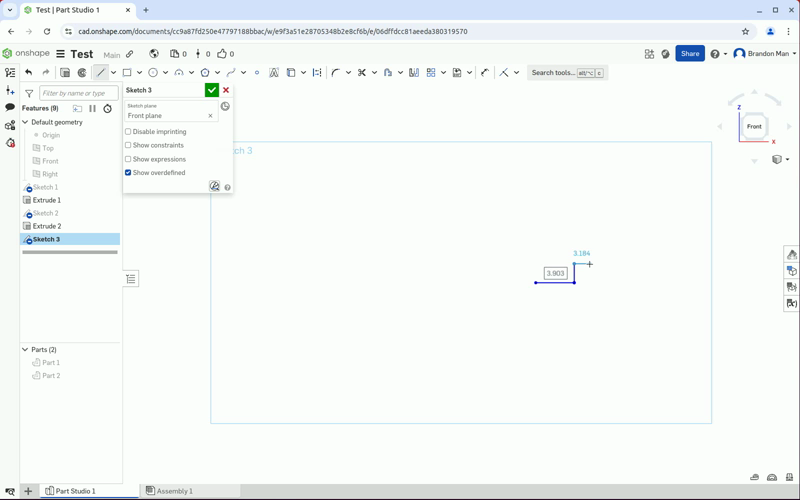
mouse_move(535, 263)
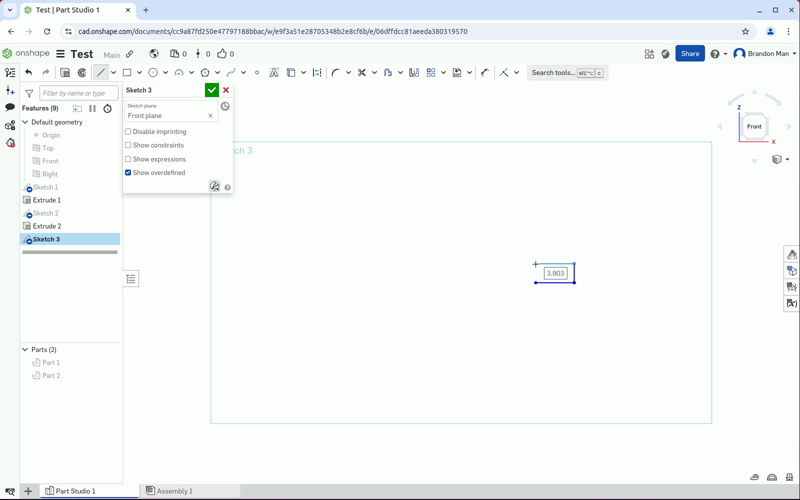
click(535, 263)
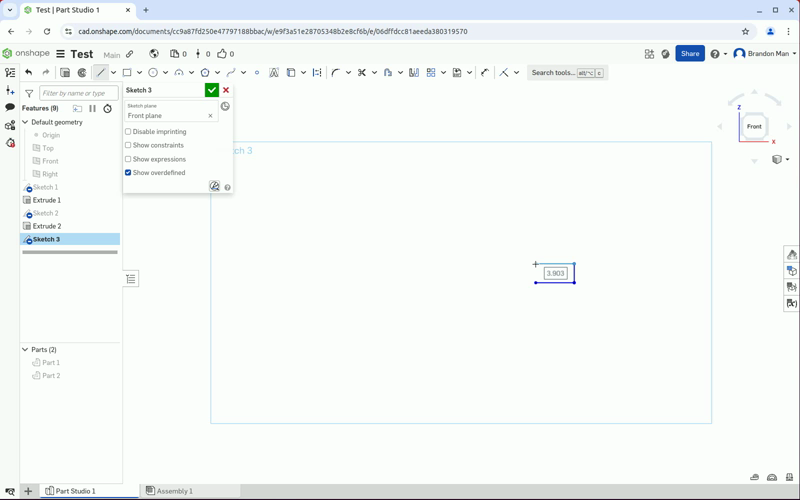
key_up(shift)
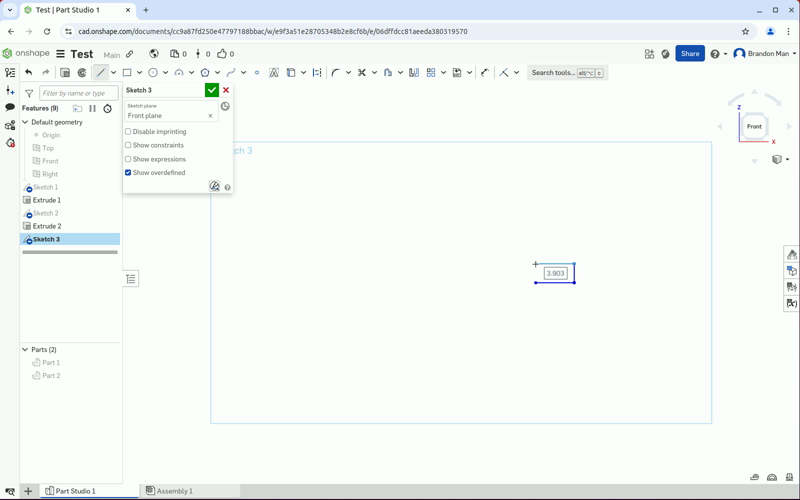
mouse_move(565, 263)
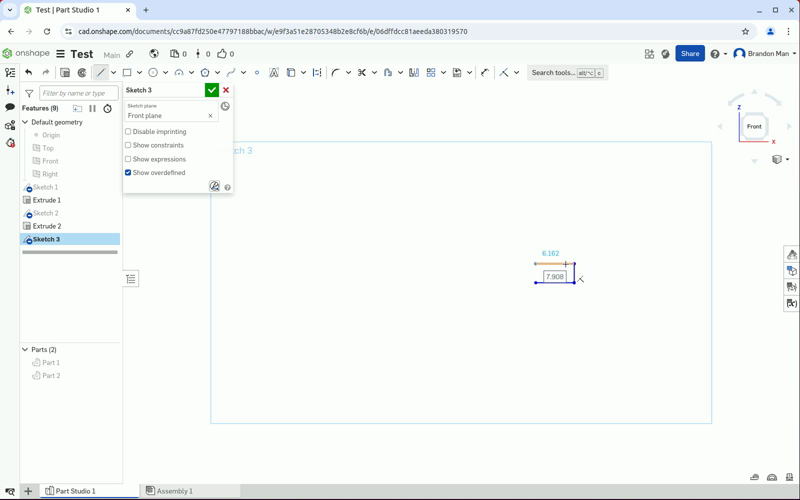
key_down(shift)
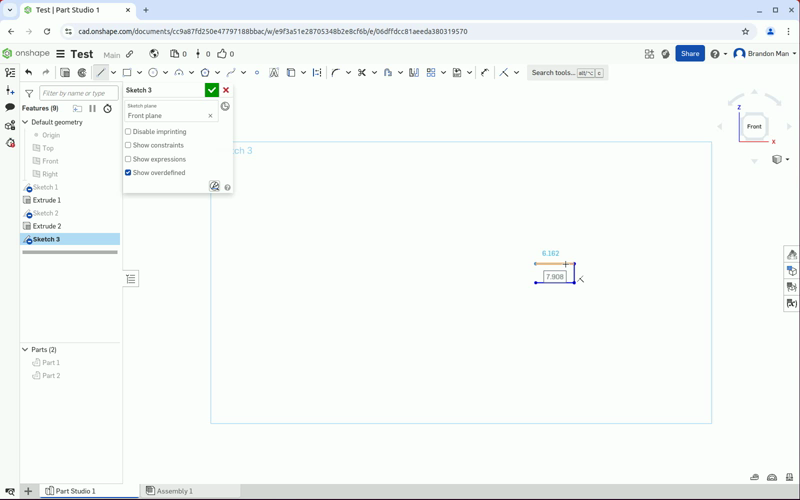
mouse_move(535, 282)
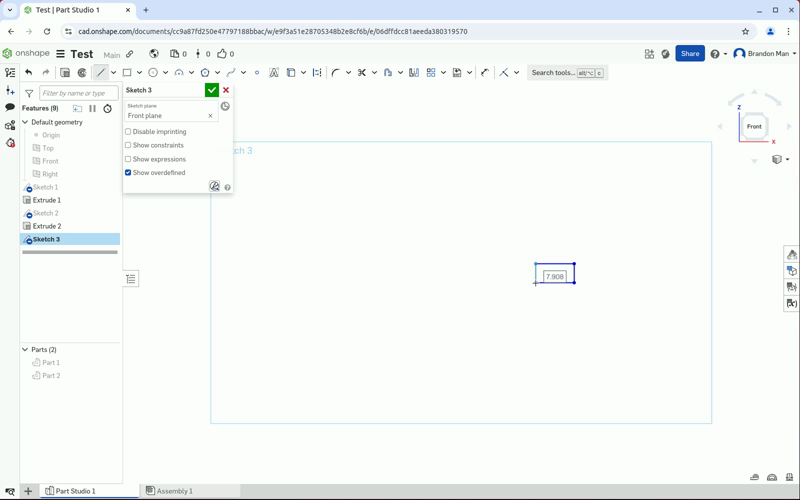
key_up(shift)
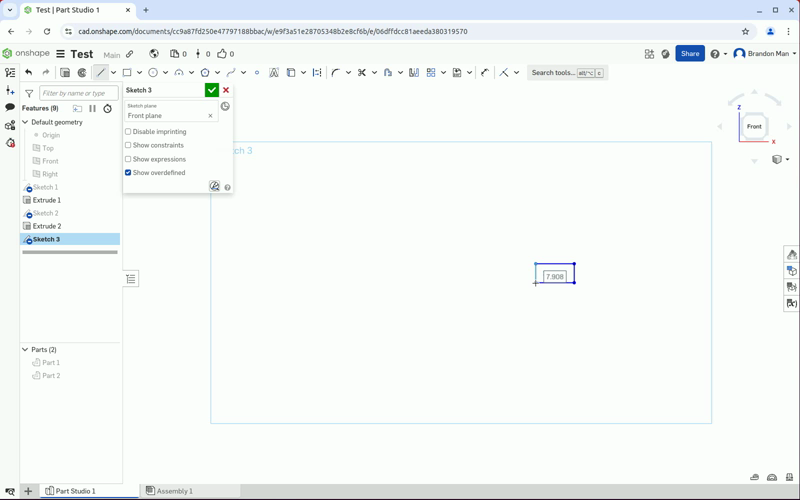
click(535, 282)
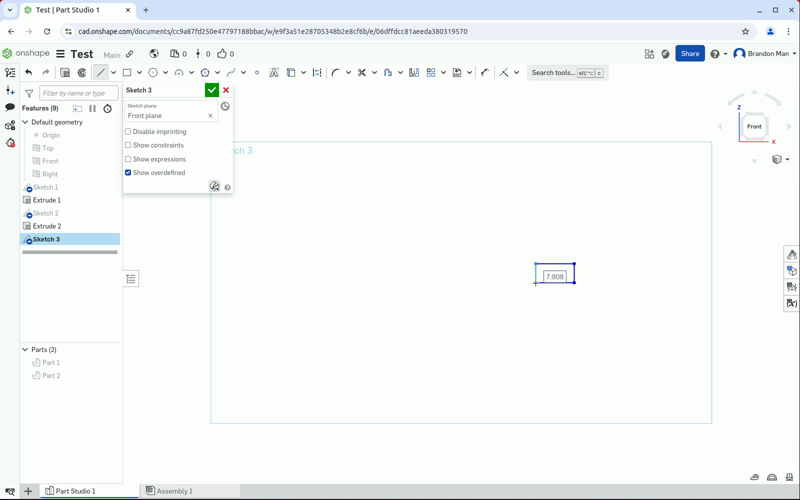
key(esc)
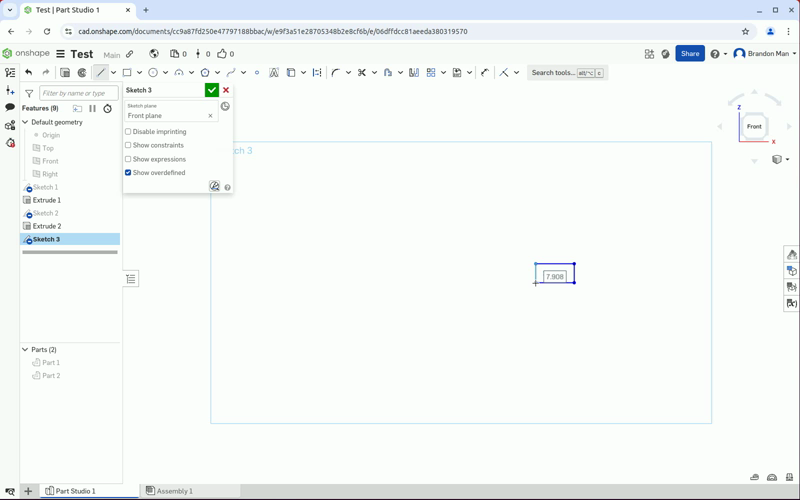
mouse_move(572, 270)
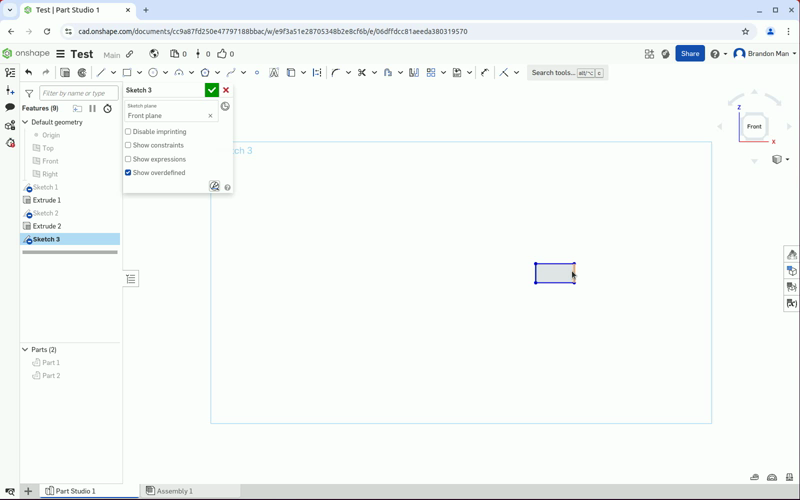
scroll(6)
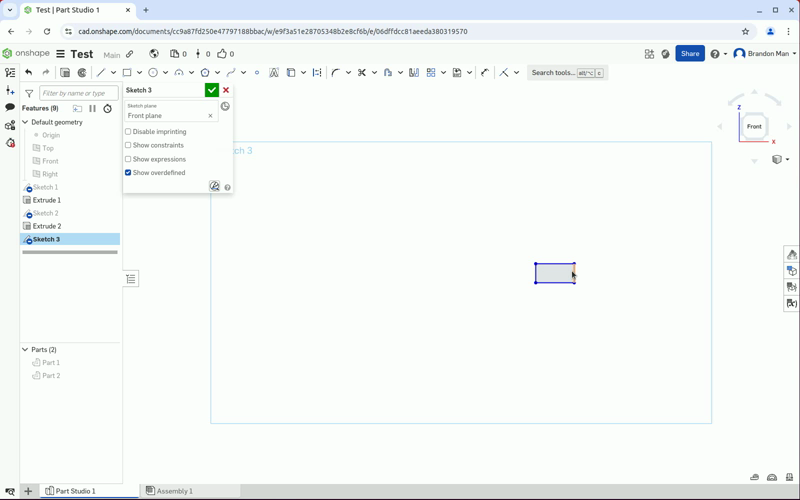
scroll(6)
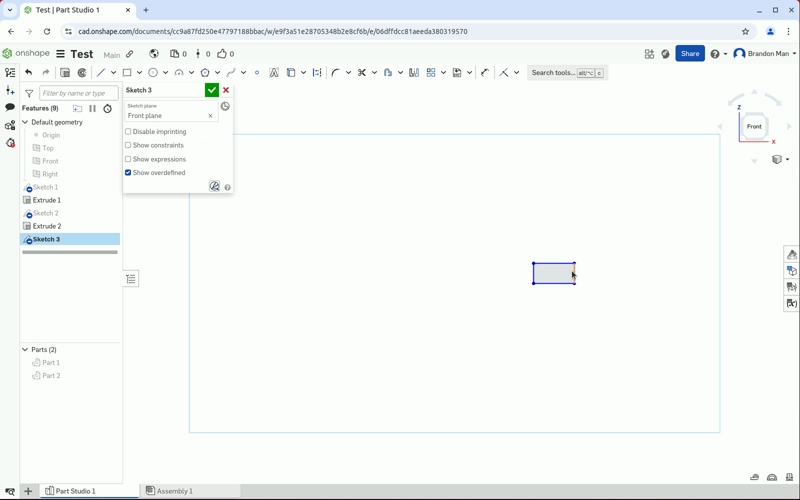
scroll(6)
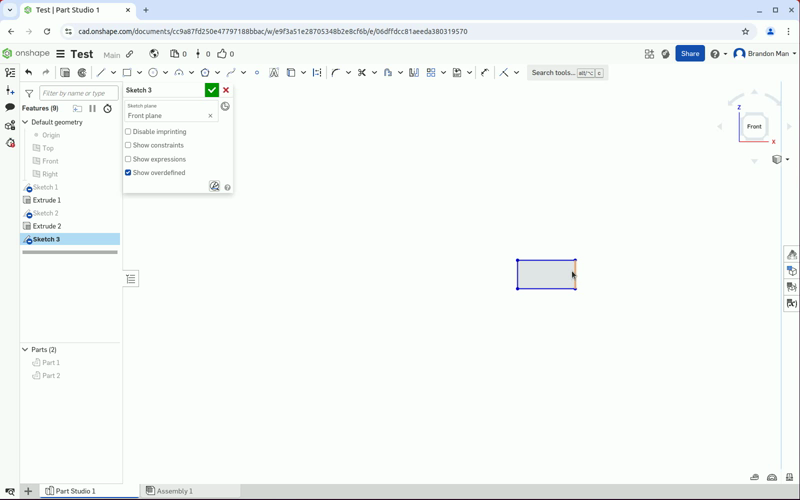
scroll(6)
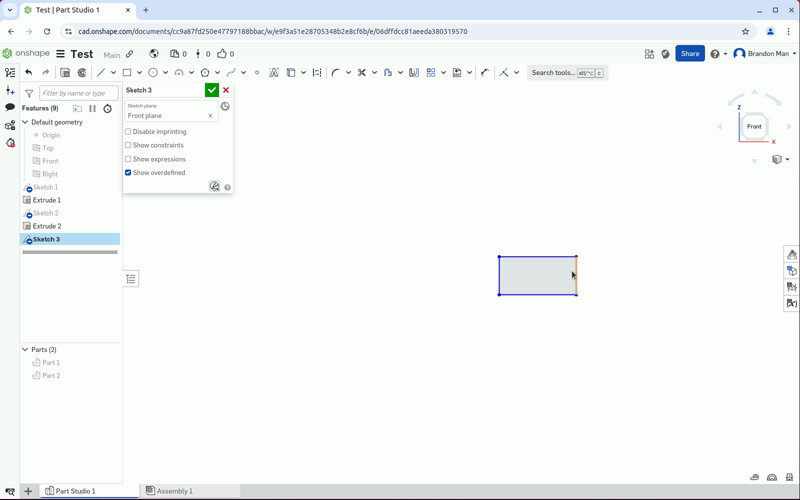
scroll(6)
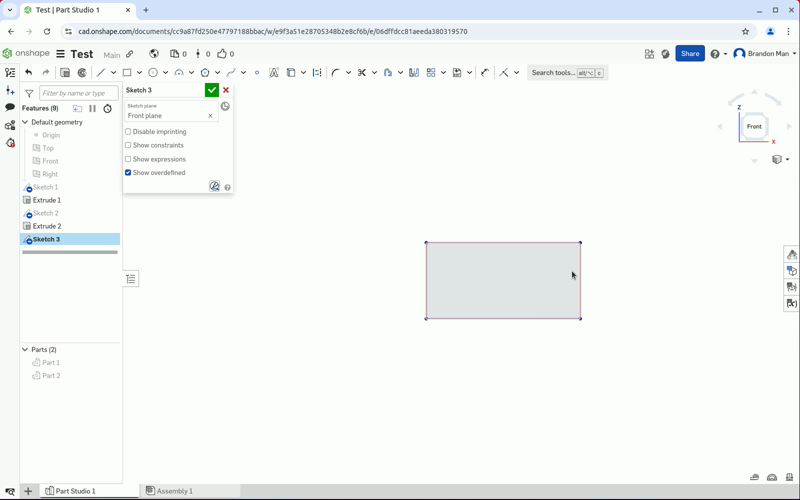
scroll(6)
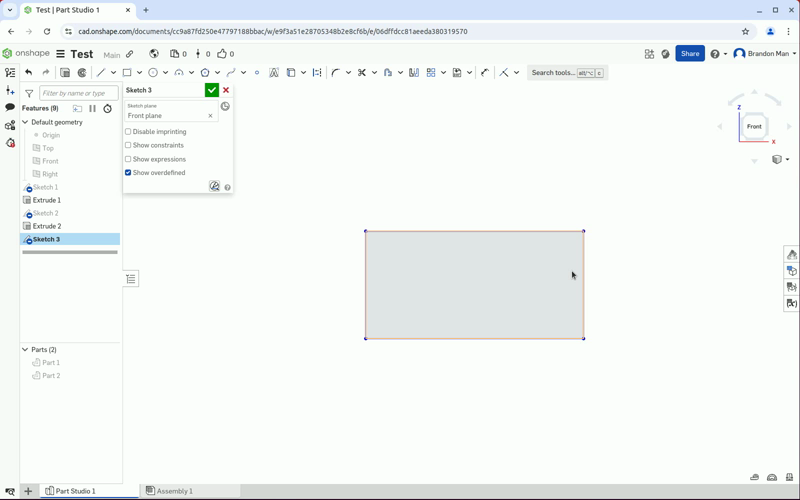
scroll(6)
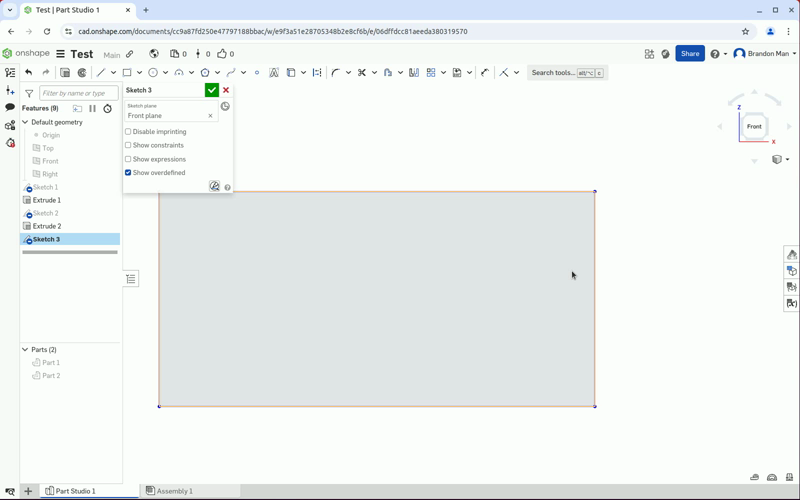
click(572, 270)
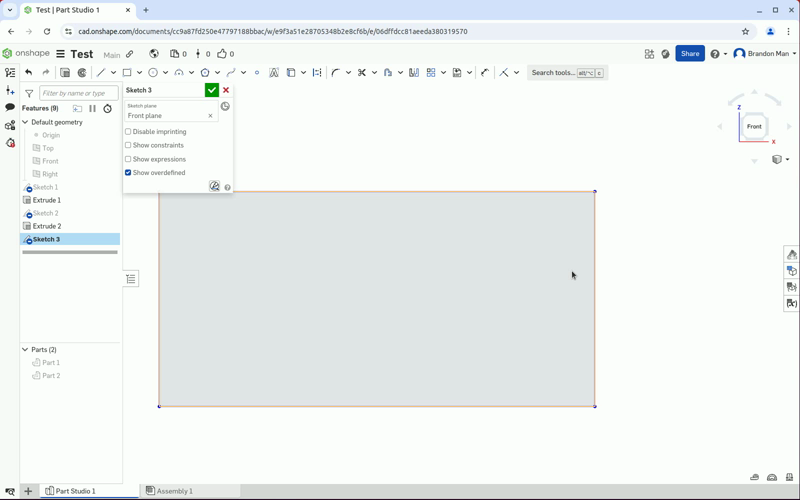
scroll(-6)
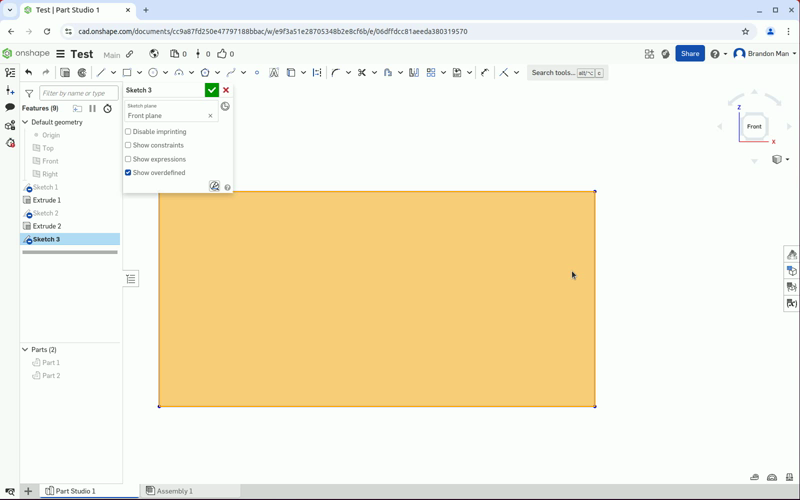
scroll(-6)
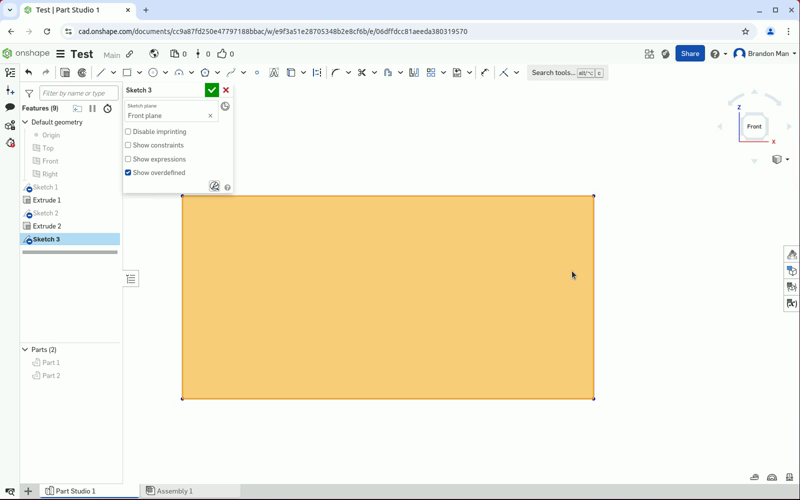
scroll(-6)
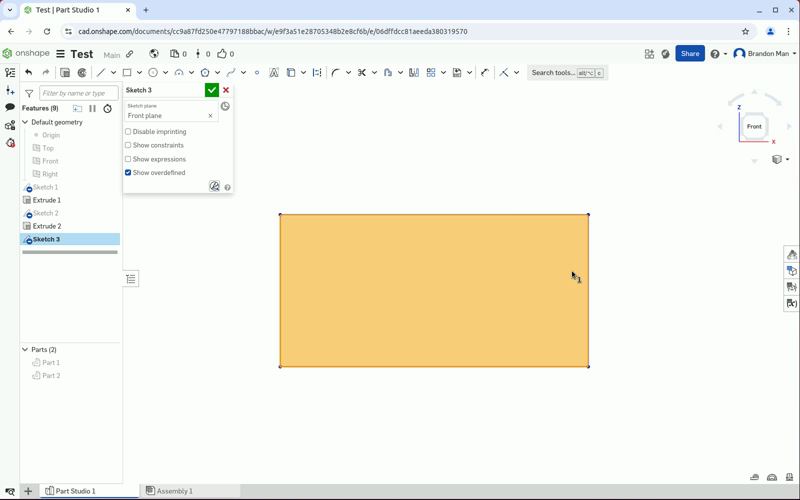
scroll(-6)
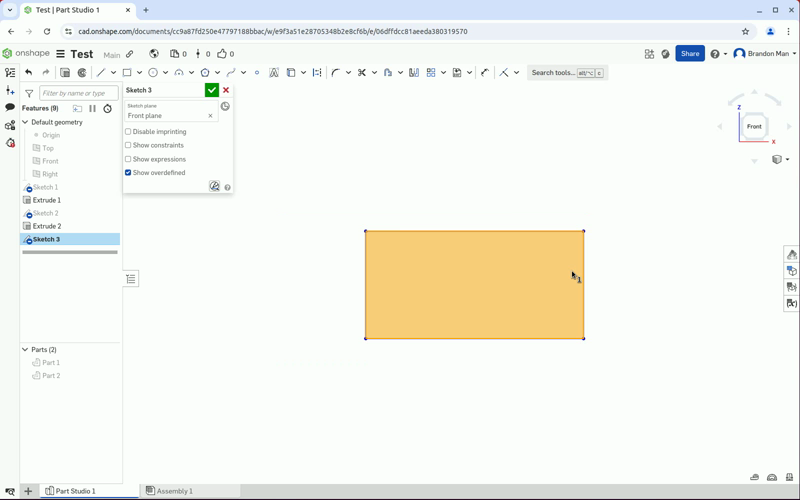
scroll(-6)
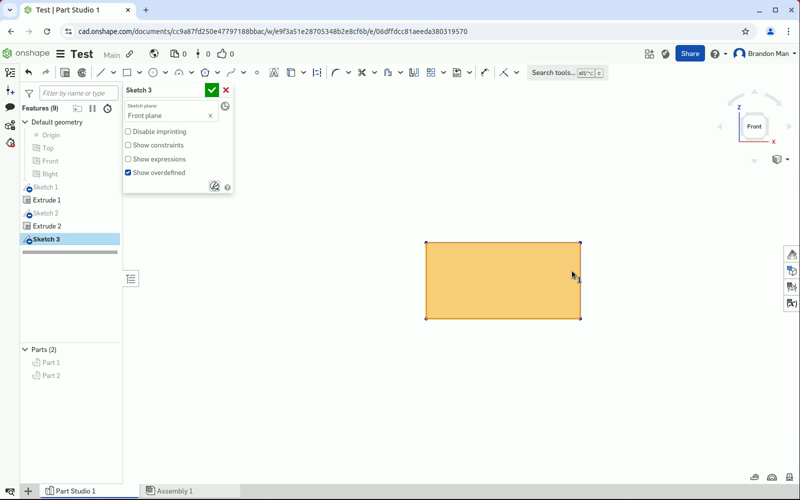
scroll(-6)
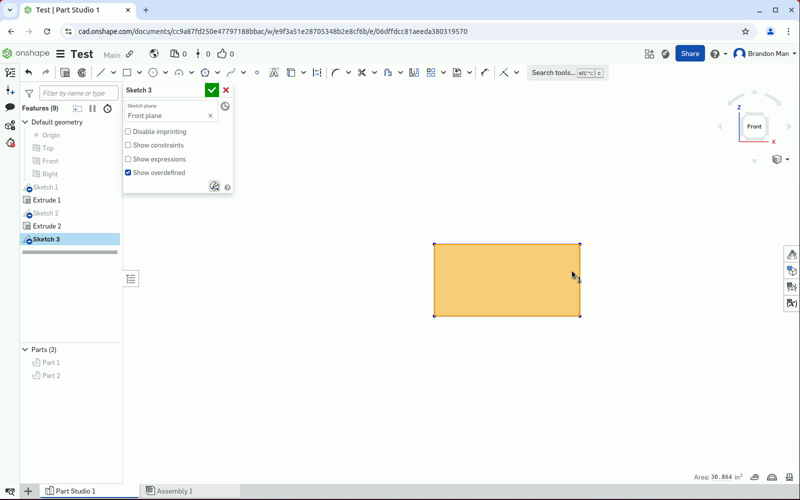
scroll(-6)
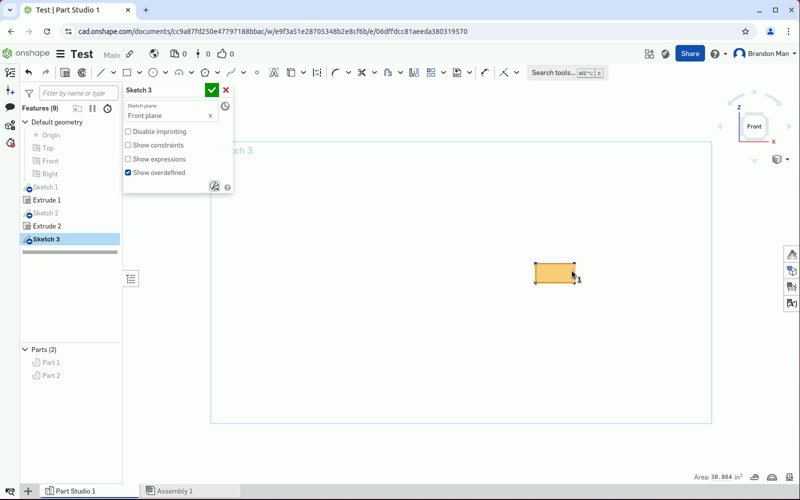
mouse_move(73, 352)
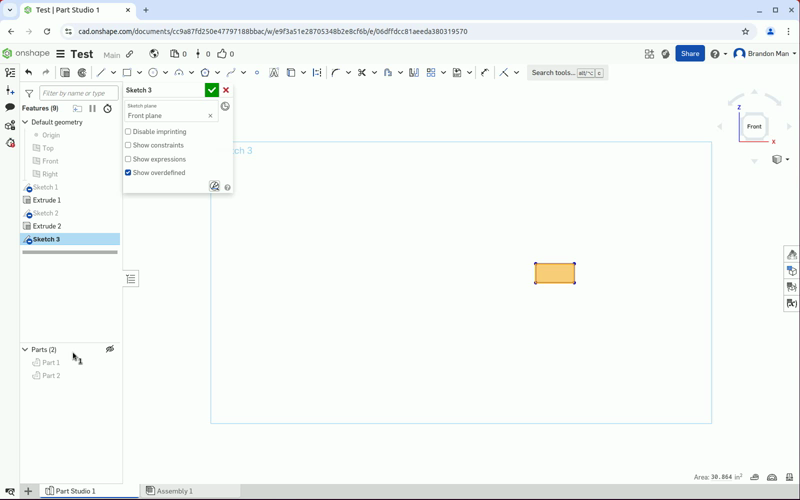
key(shift+y)
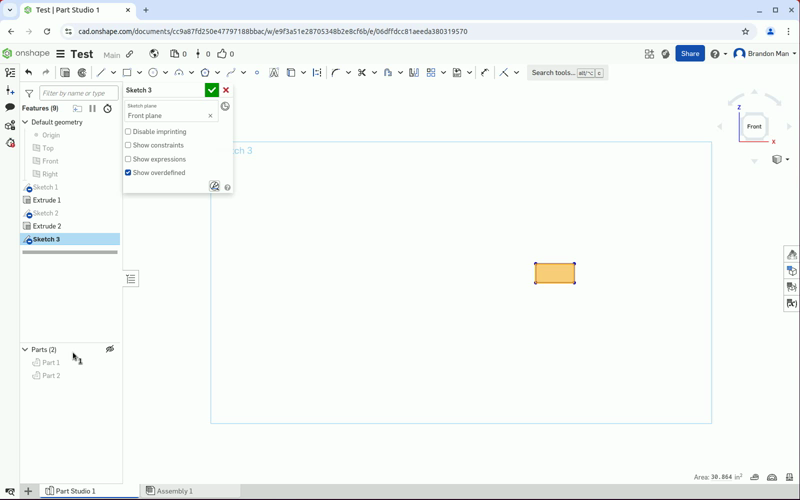
key(shift+e)
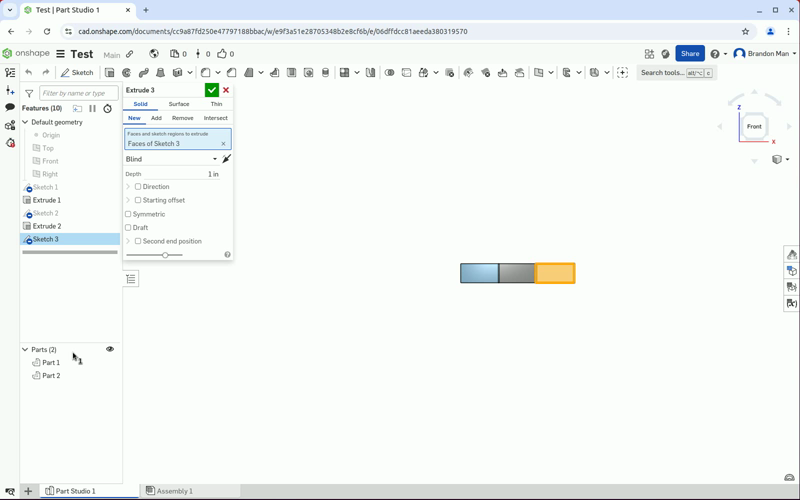
mouse_move(143, 106)
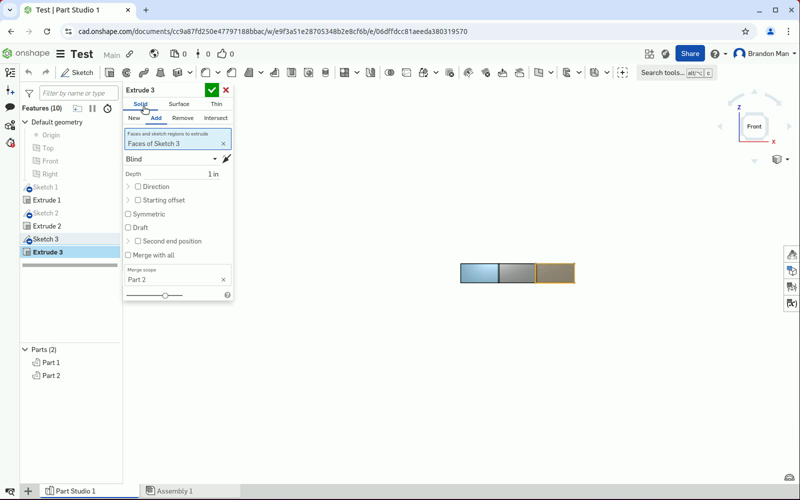
click(143, 106)
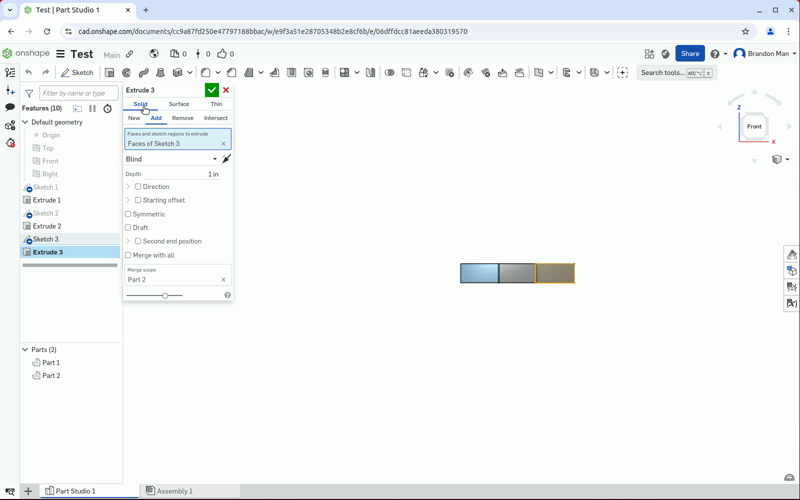
mouse_move(137, 120)
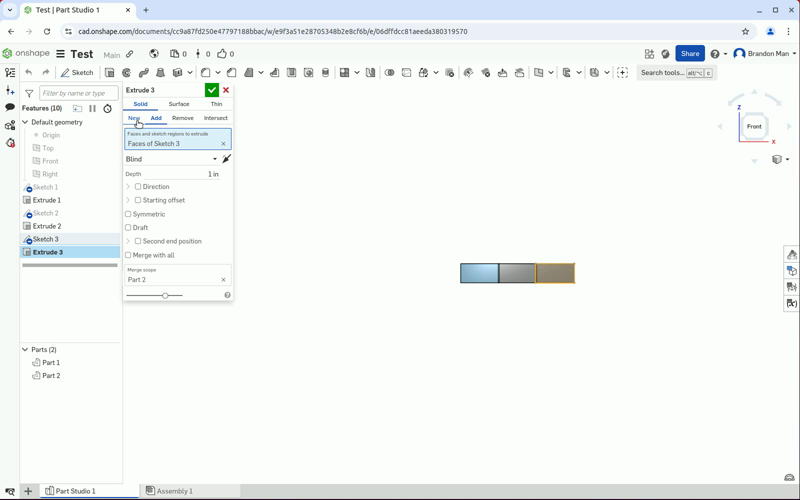
click(137, 120)
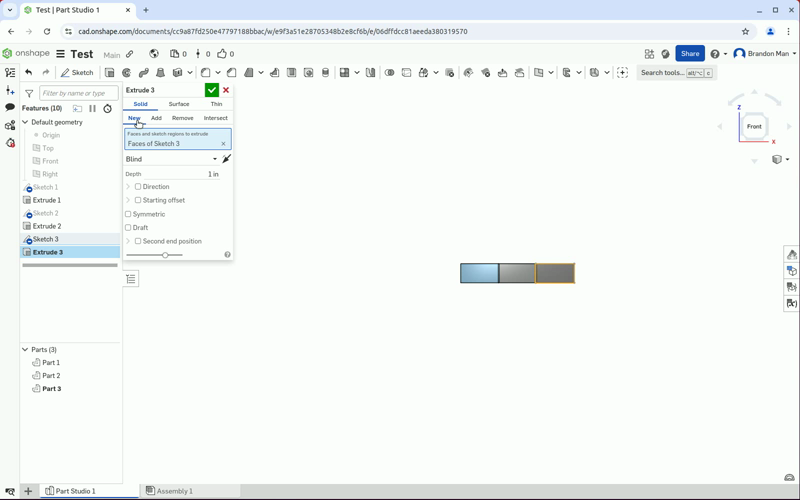
key(tab, 4)
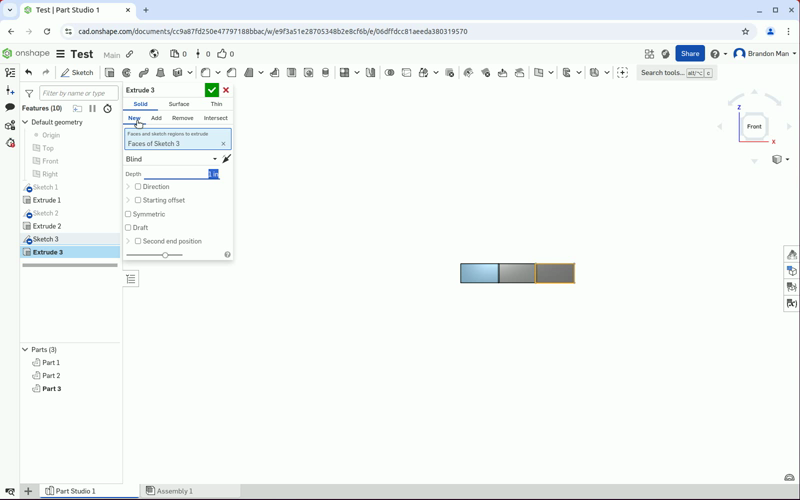
text(7.703)
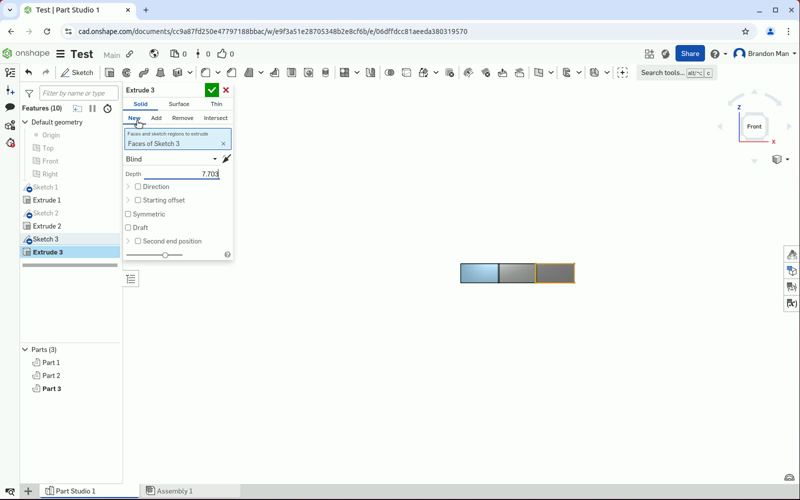
key(enter)
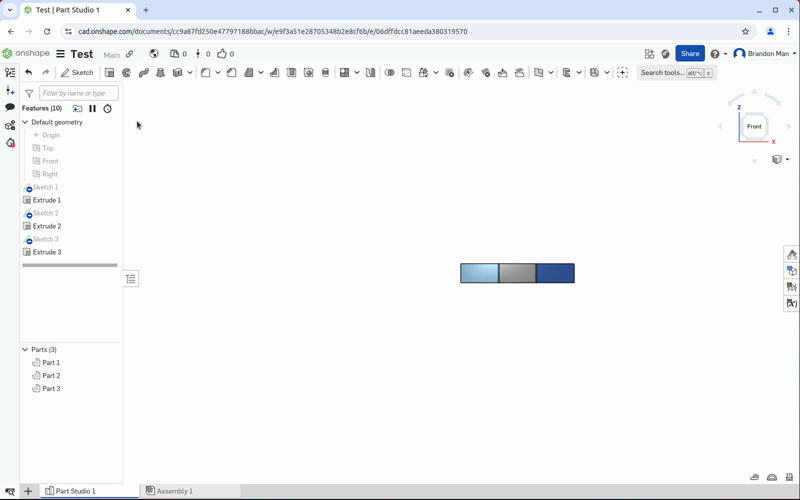
key(shift+h)
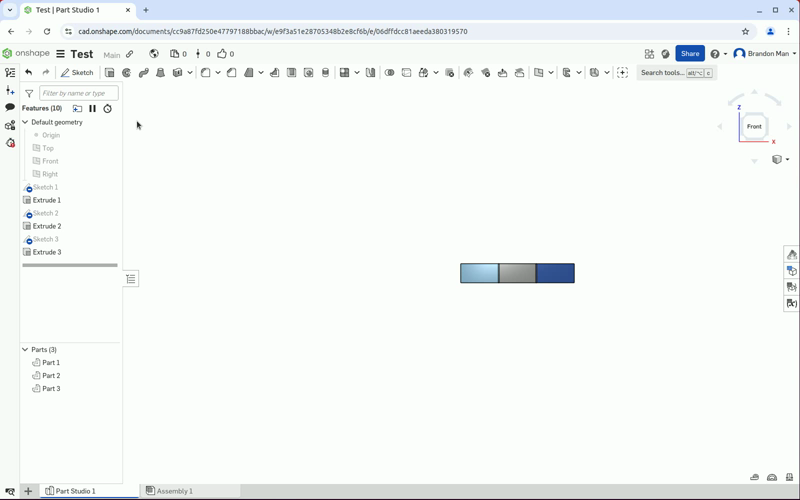
key(shift+h)
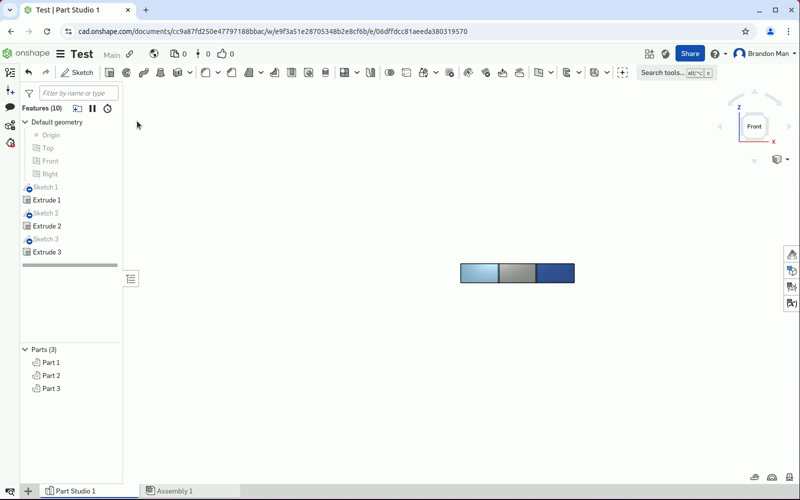
mouse_move(73, 189)
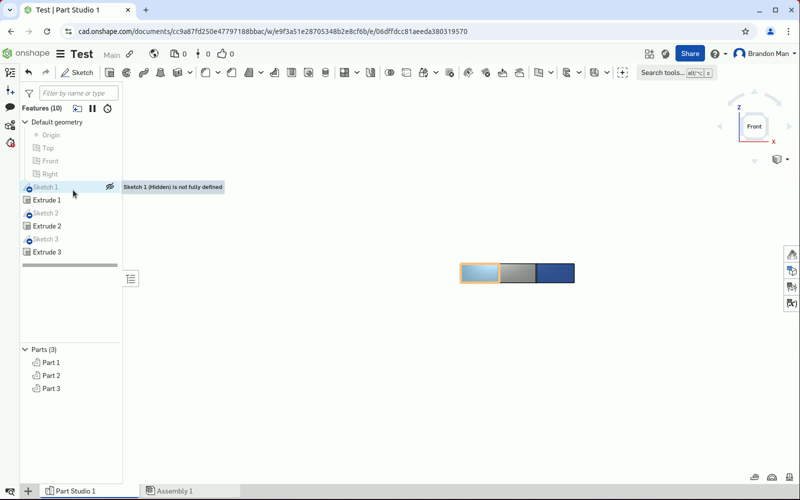
click(73, 189)
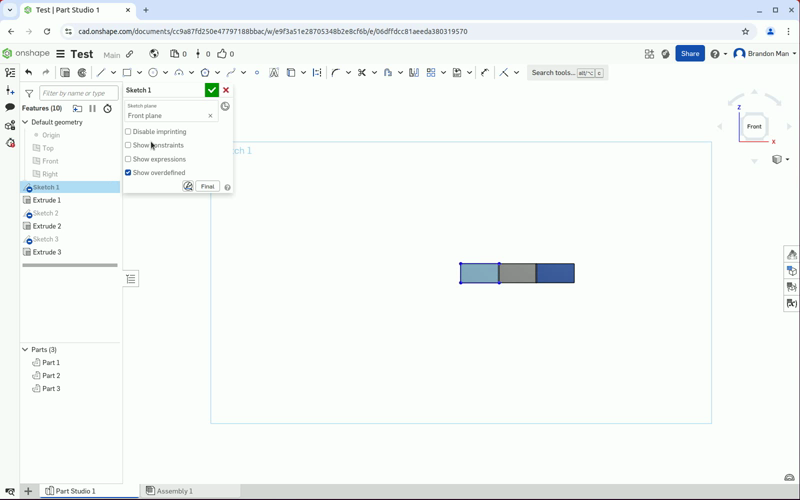
mouse_move(229, 92)
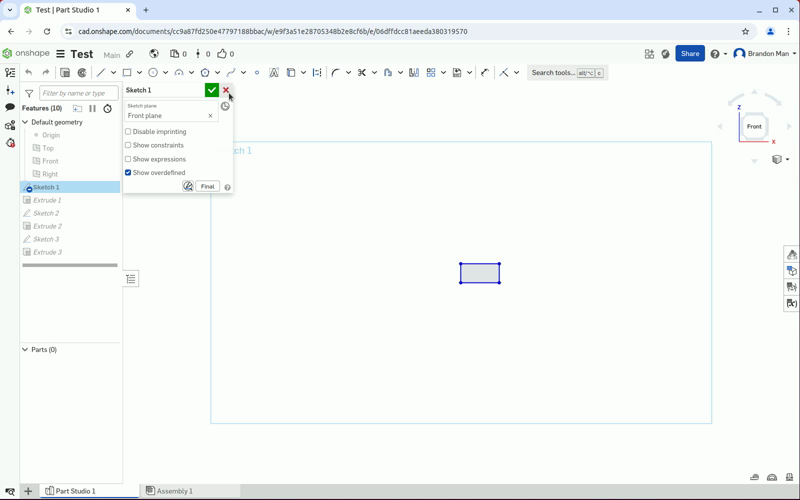
click(229, 92)
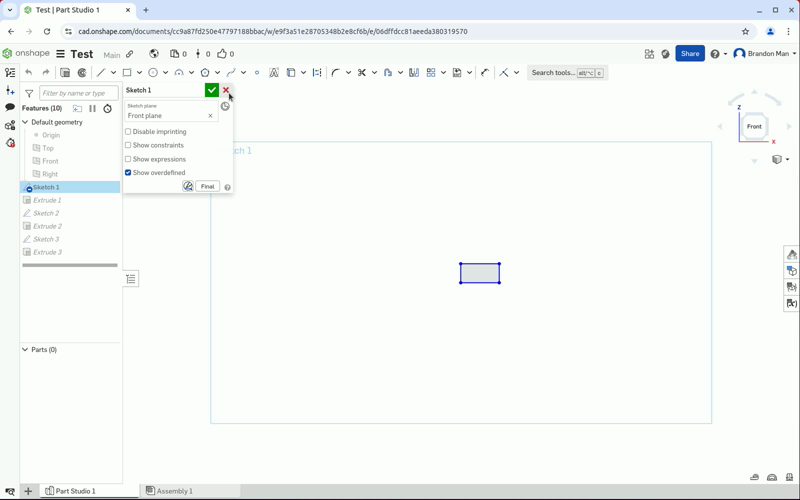
key(shift+s)
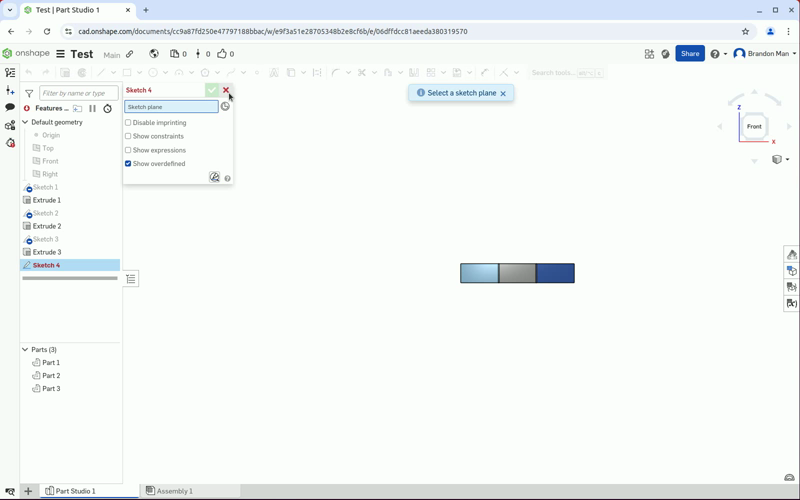
mouse_move(73, 163)
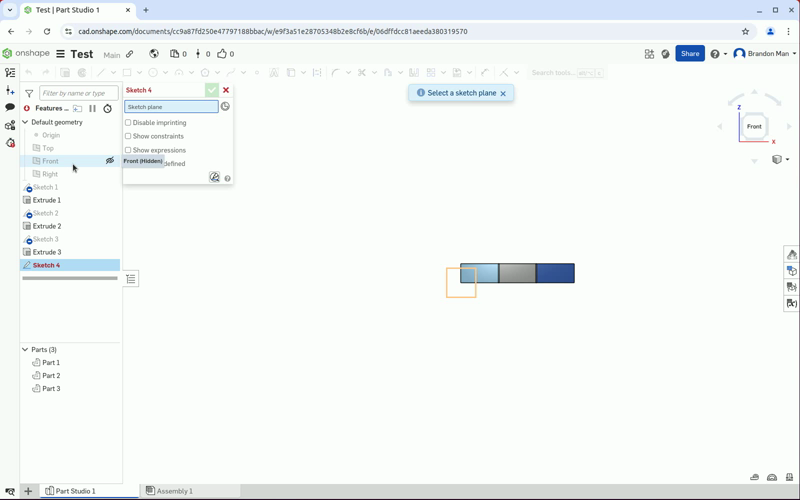
click(73, 163)
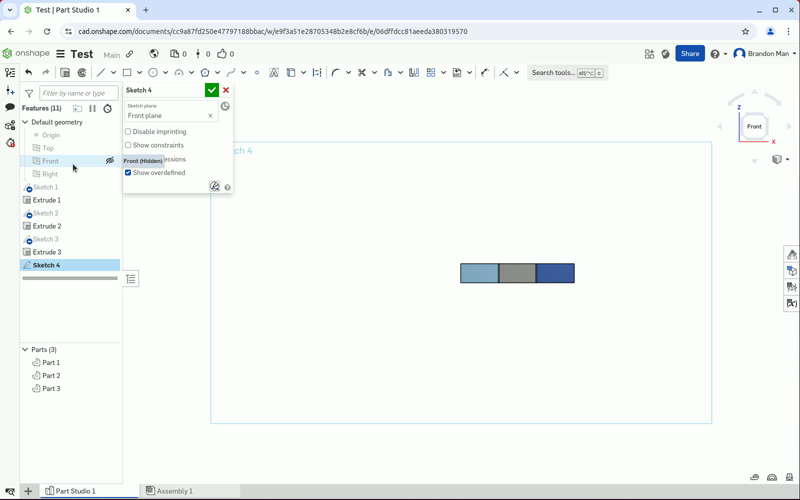
mouse_move(73, 352)
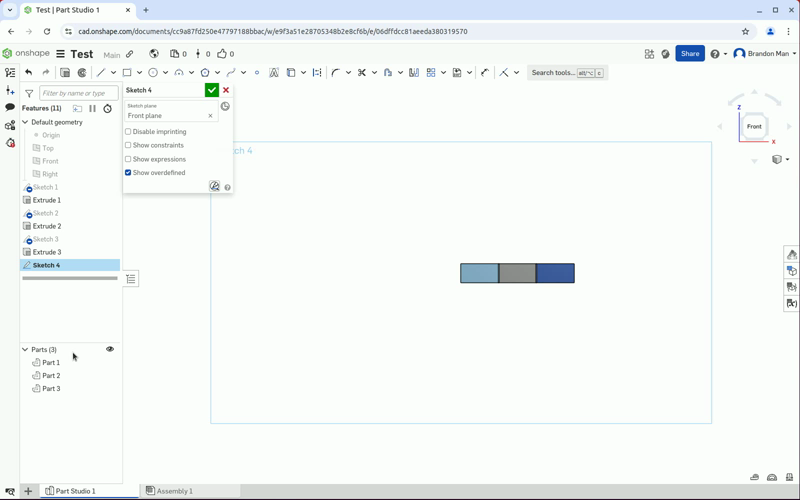
key(y)
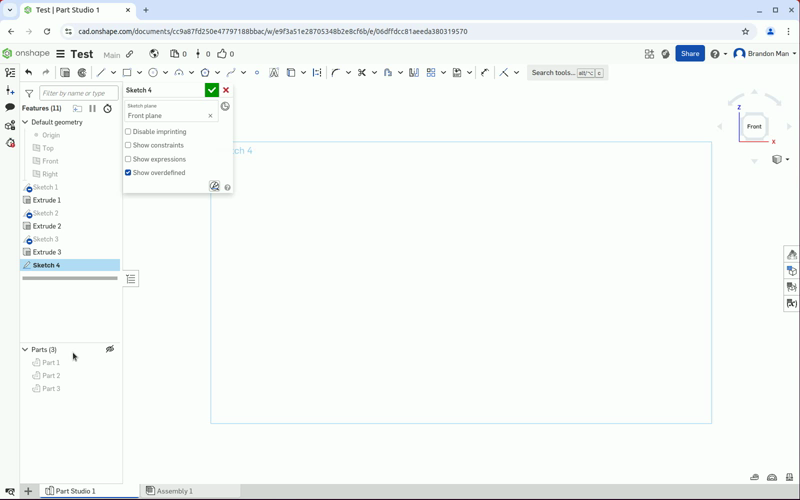
key(l)
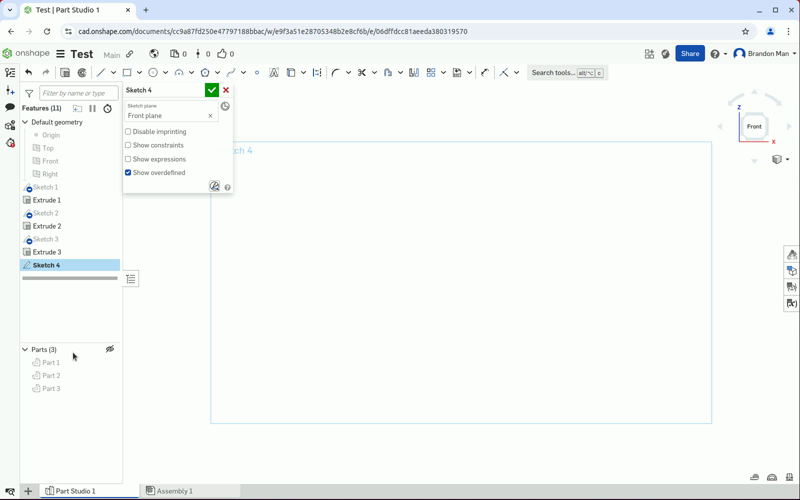
key_down(shift)
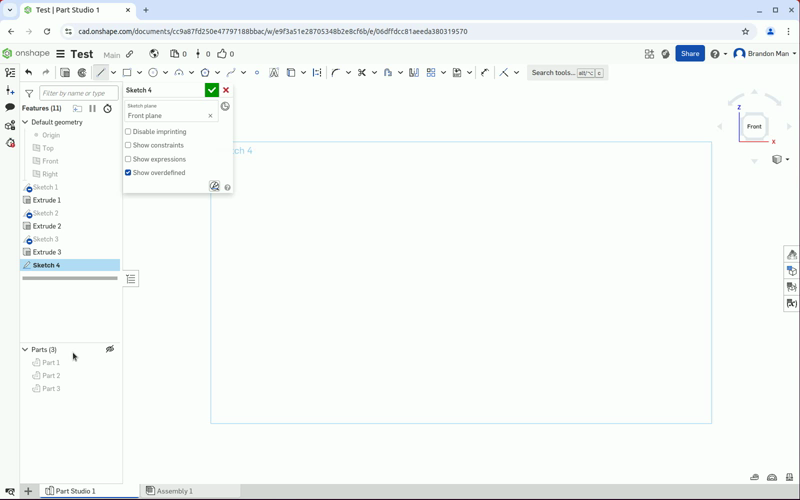
mouse_move(498, 264)
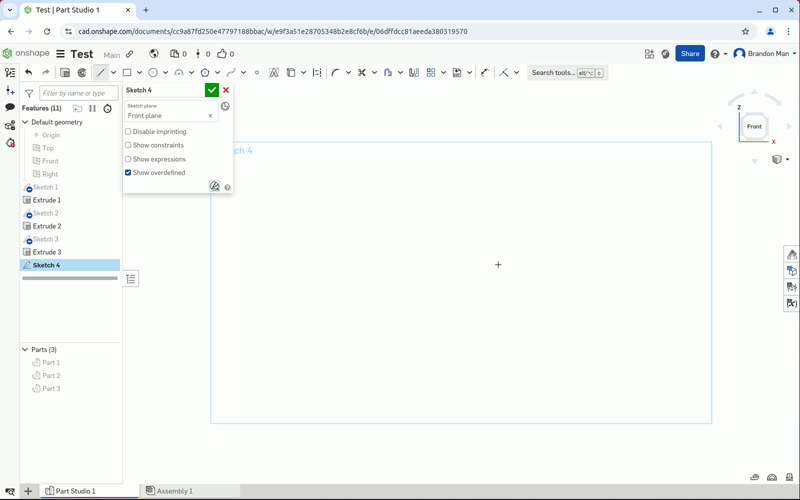
click(498, 264)
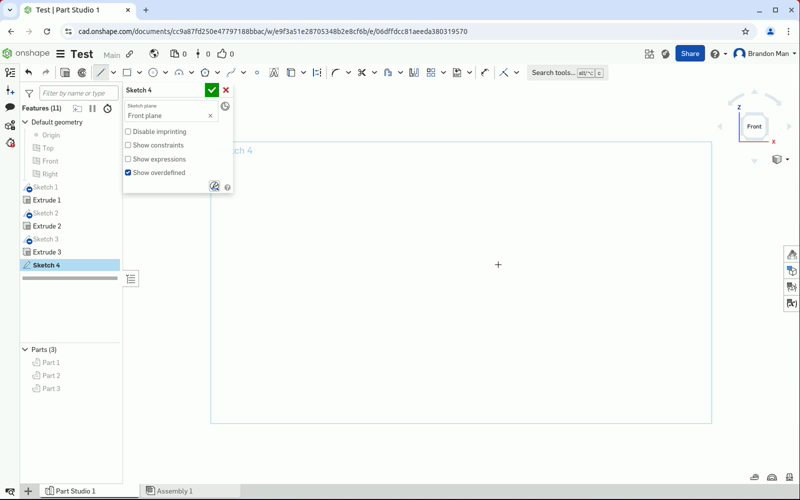
key_up(shift)
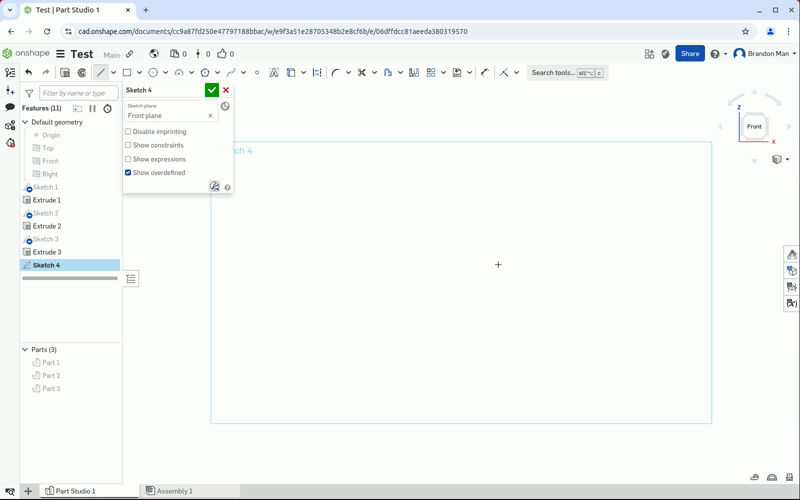
key_down(shift)
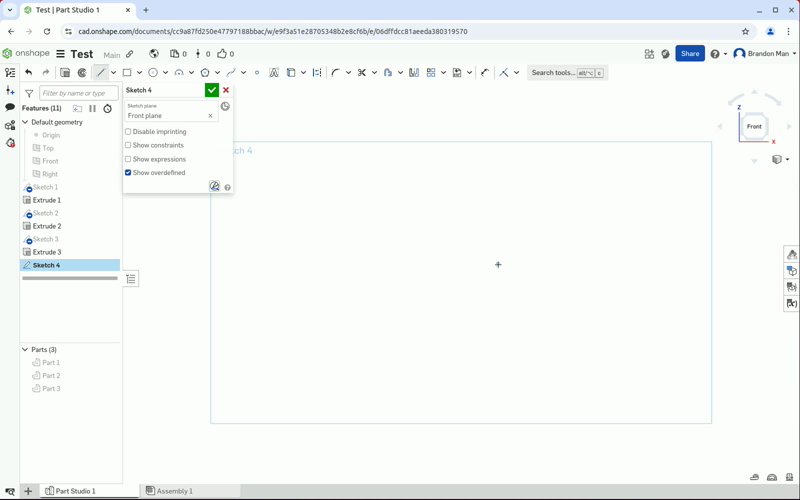
mouse_move(528, 264)
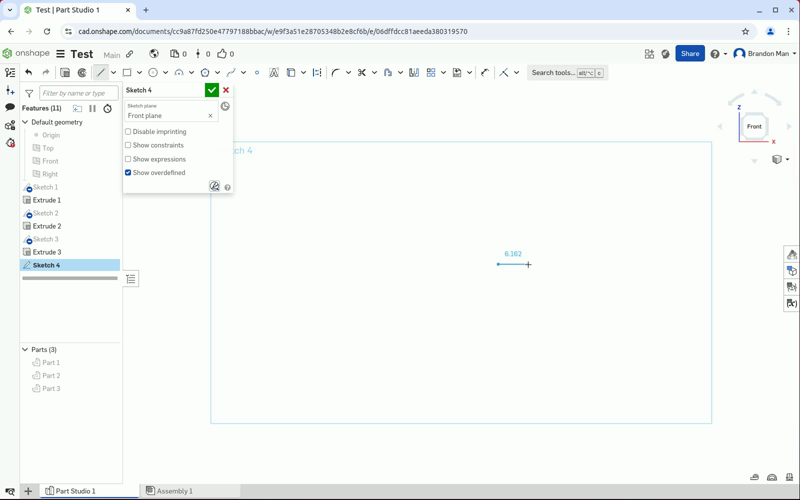
mouse_move(536, 264)
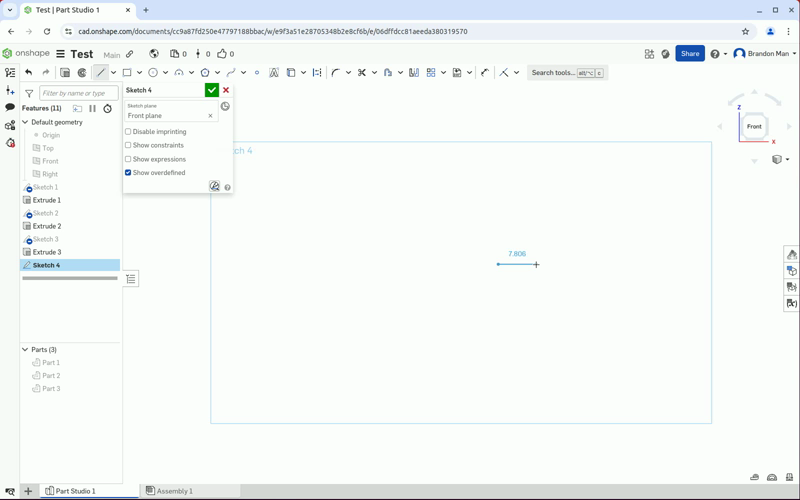
click(536, 264)
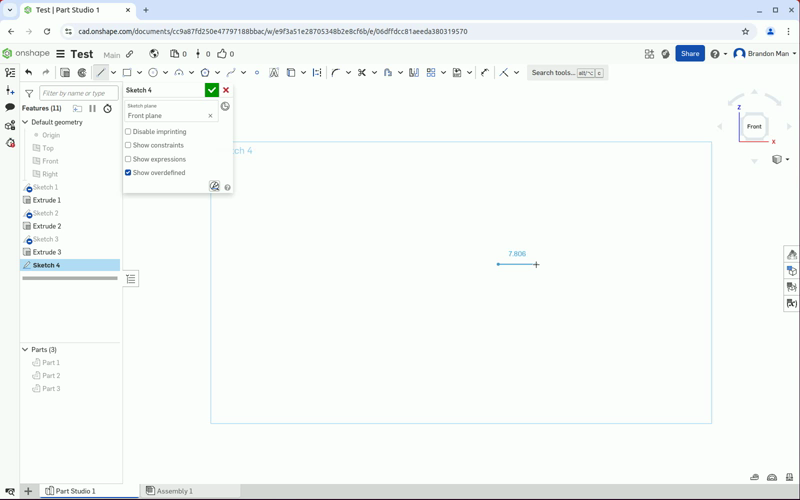
key_up(shift)
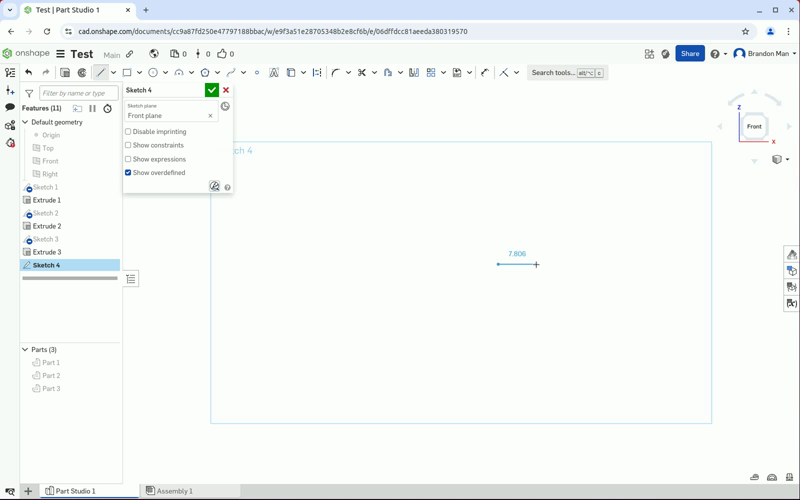
key_down(shift)
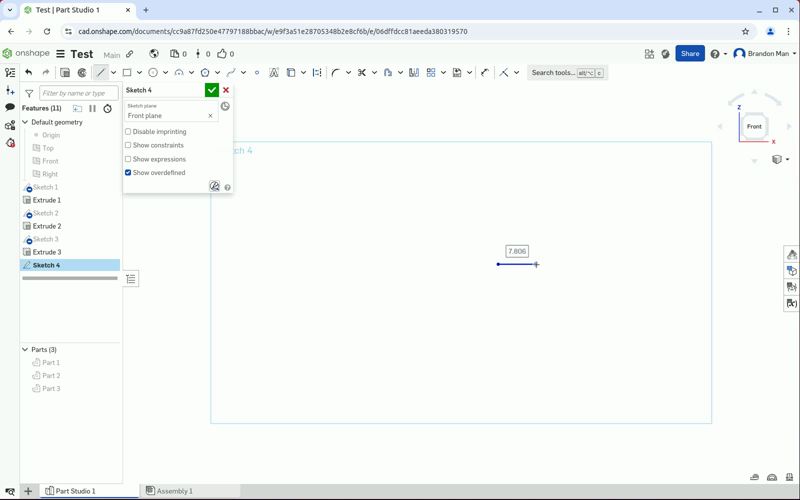
mouse_move(566, 264)
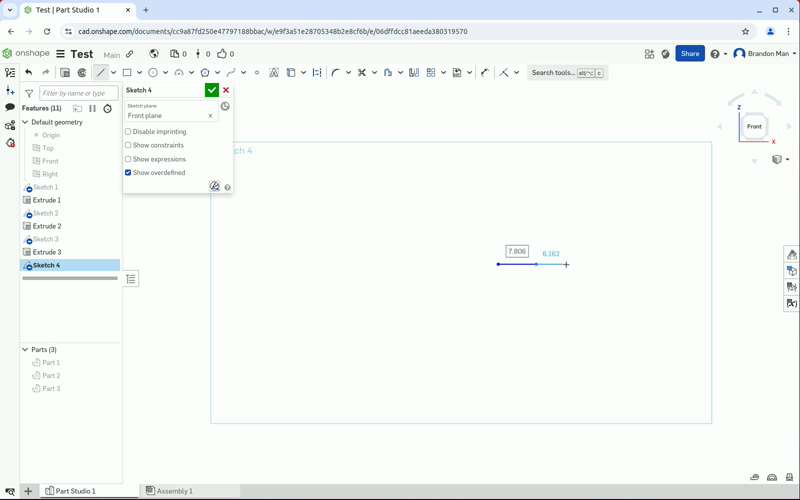
mouse_move(536, 216)
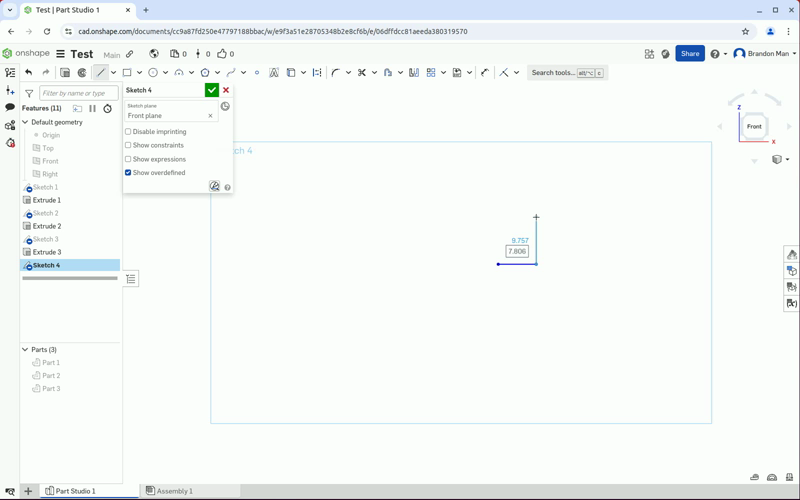
click(536, 216)
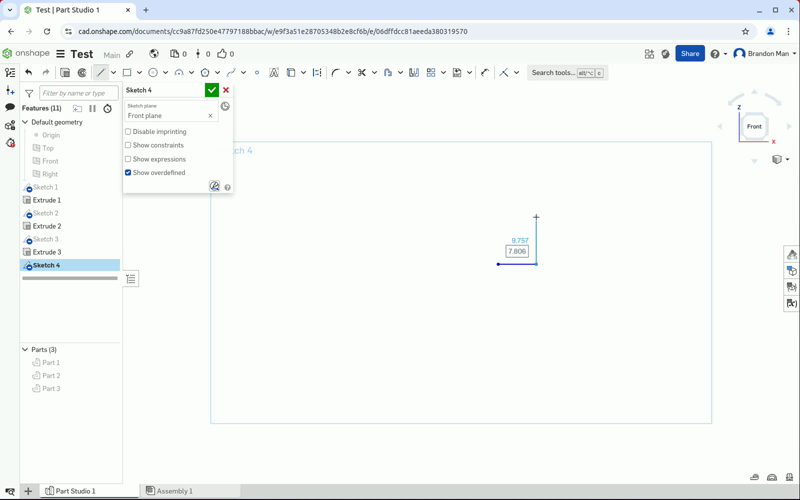
key_up(shift)
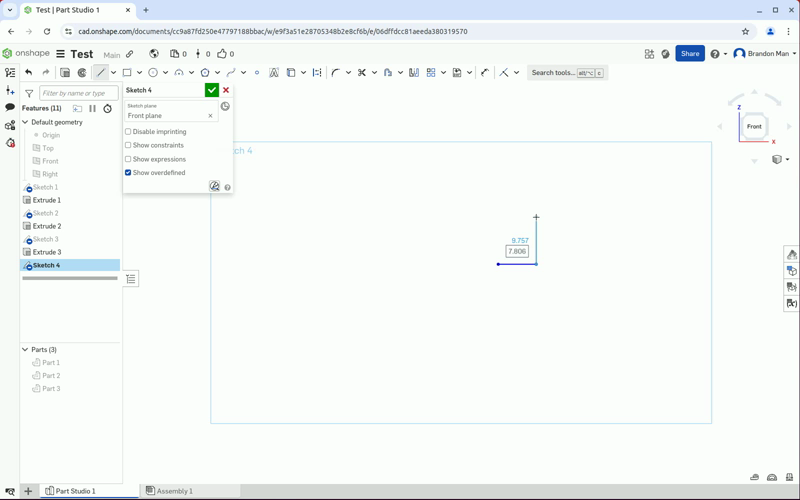
key_down(shift)
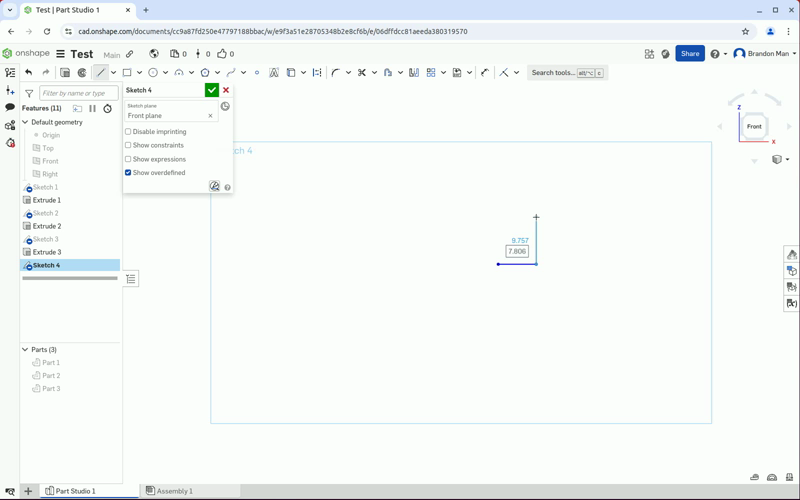
mouse_move(566, 216)
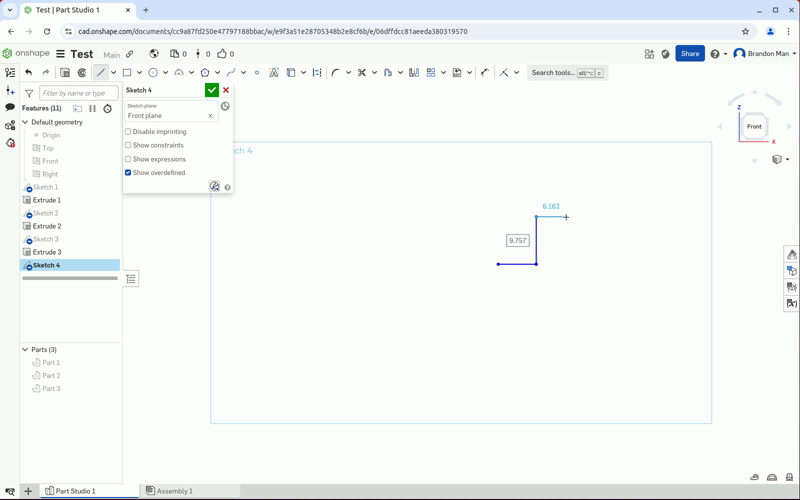
mouse_move(498, 216)
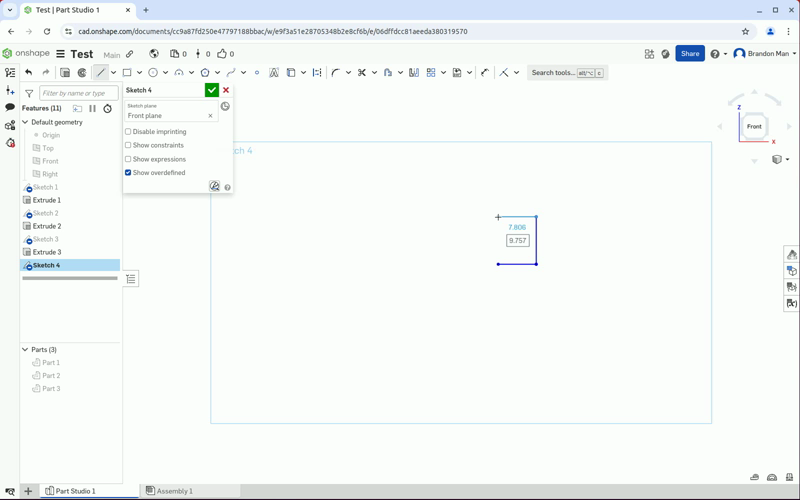
click(498, 216)
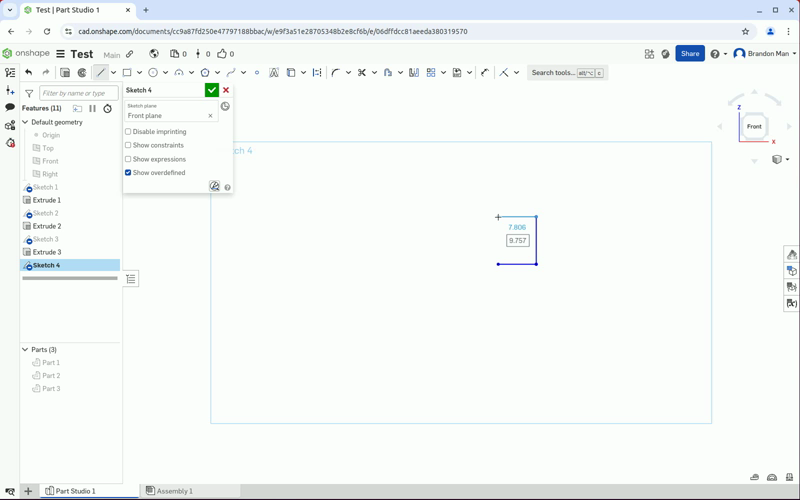
key_up(shift)
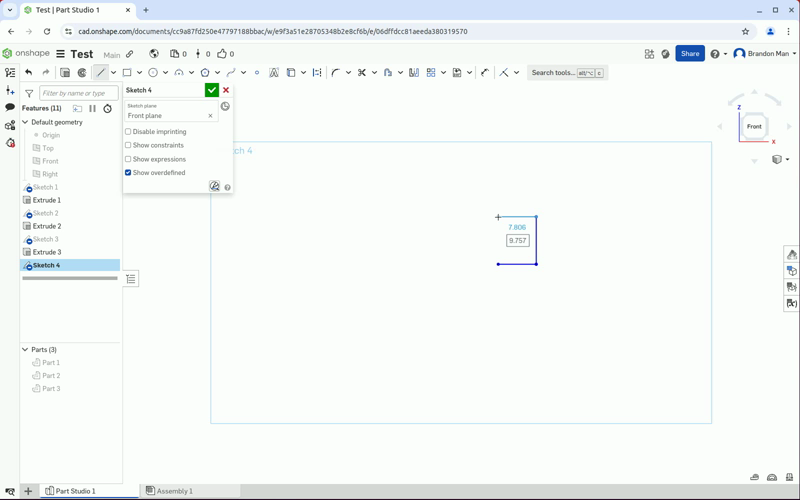
mouse_move(528, 216)
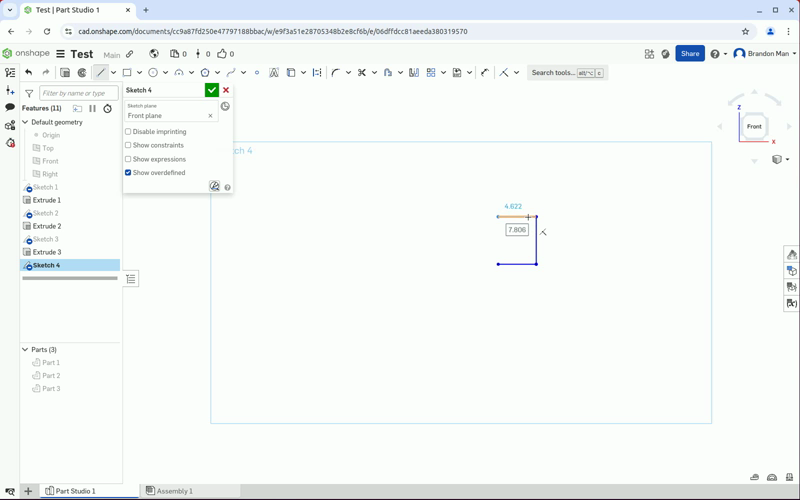
key_down(shift)
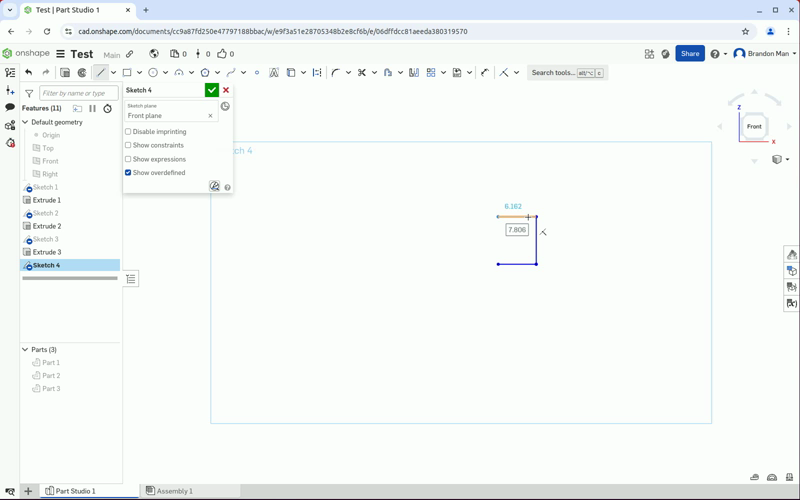
mouse_move(498, 264)
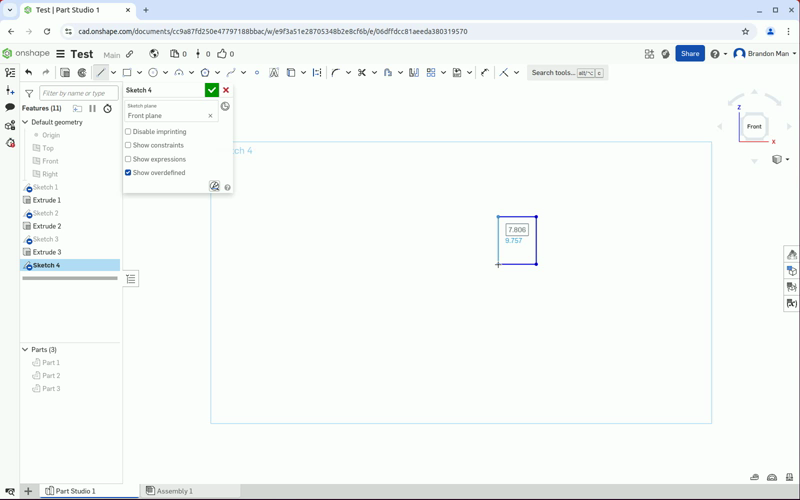
key_up(shift)
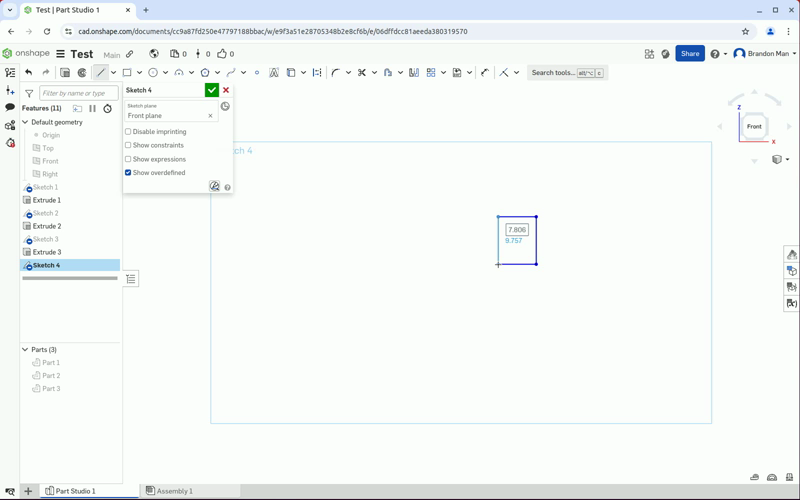
click(498, 264)
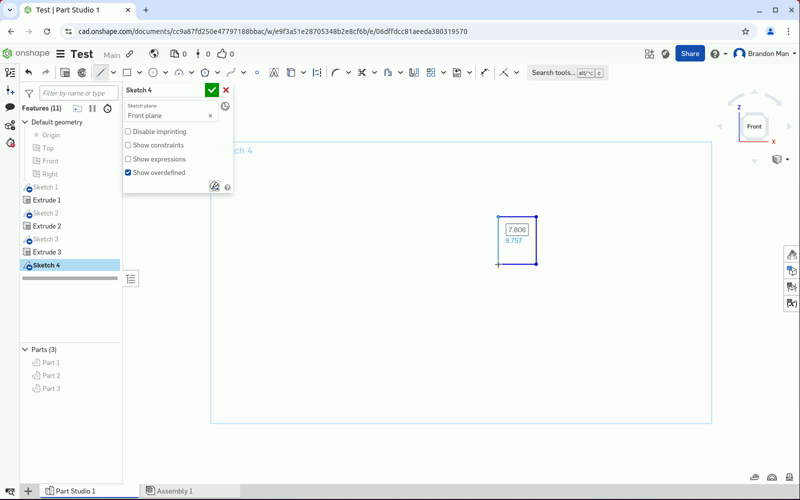
key(esc)
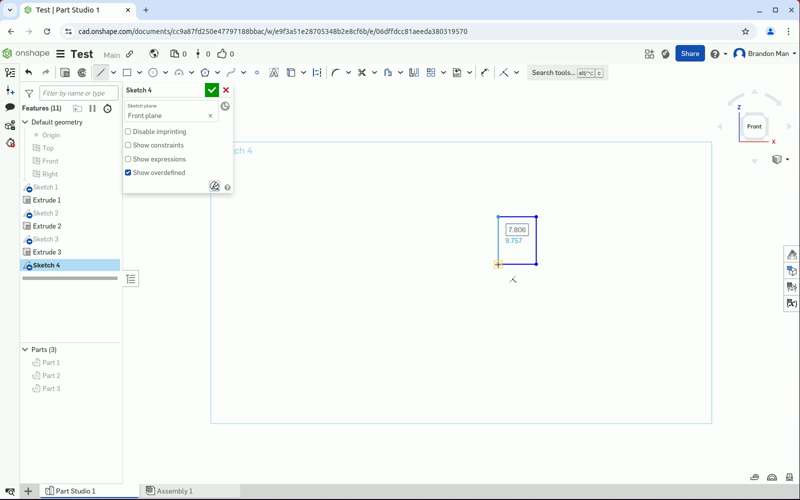
mouse_move(503, 256)
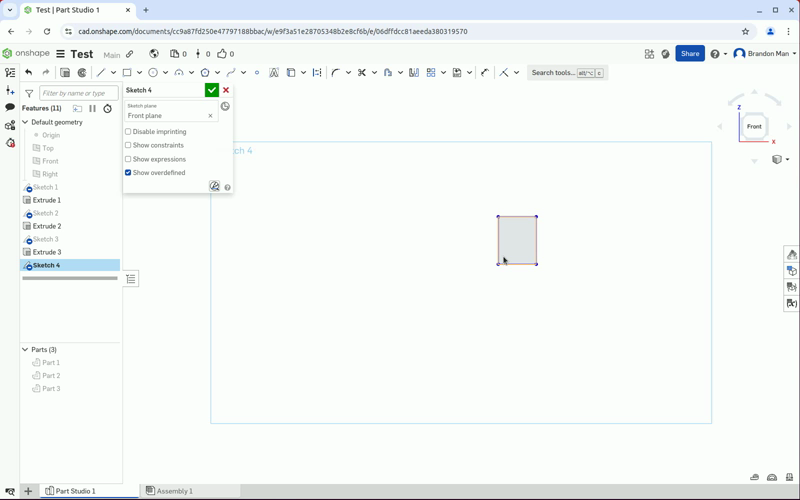
click(503, 256)
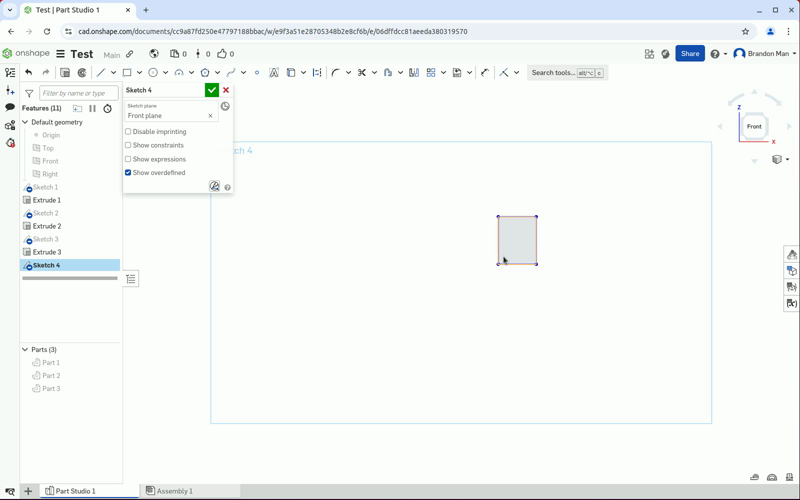
mouse_move(73, 352)
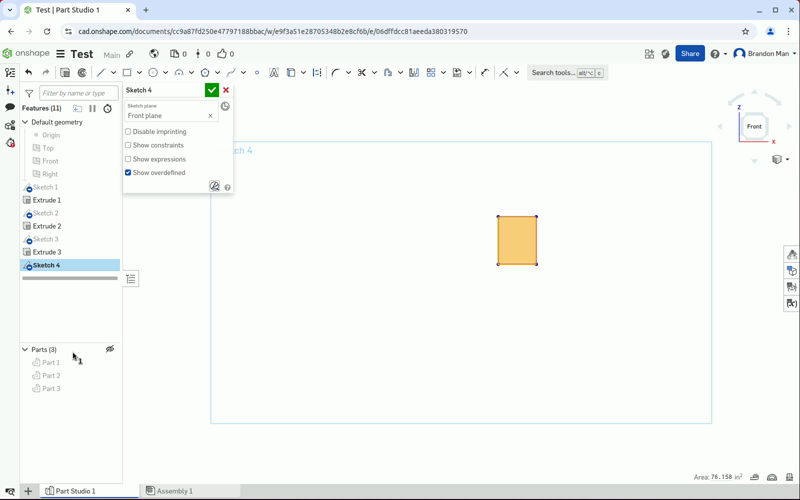
key(shift+y)
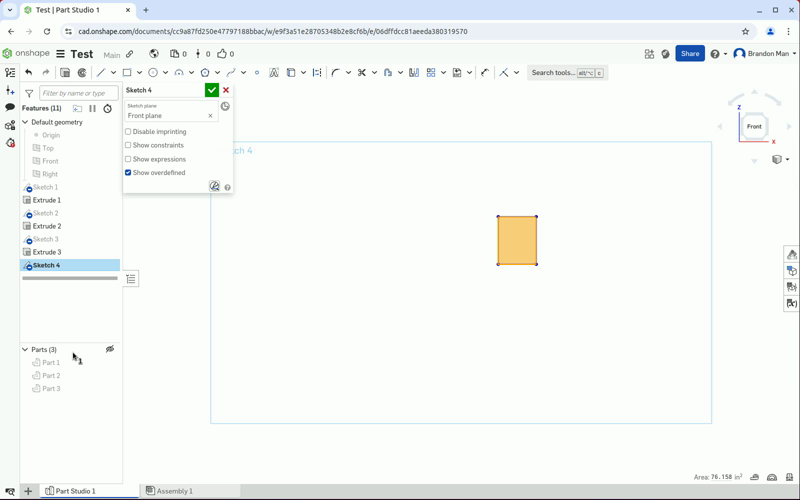
key(shift+e)
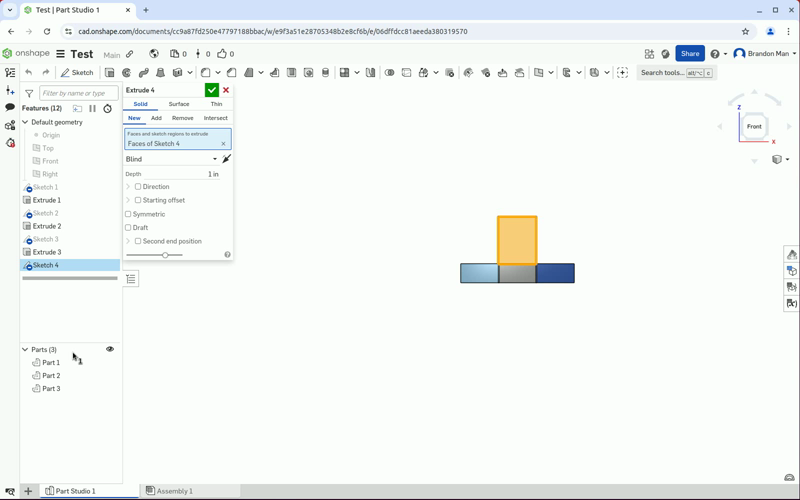
mouse_move(143, 106)
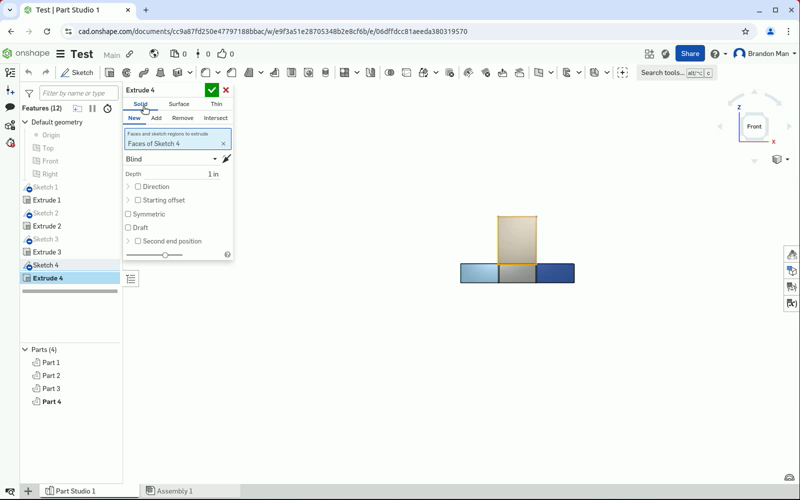
click(143, 106)
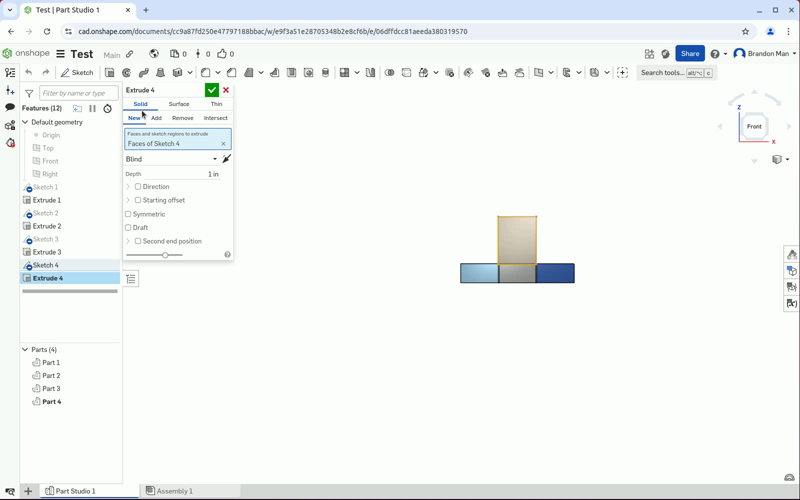
mouse_move(137, 120)
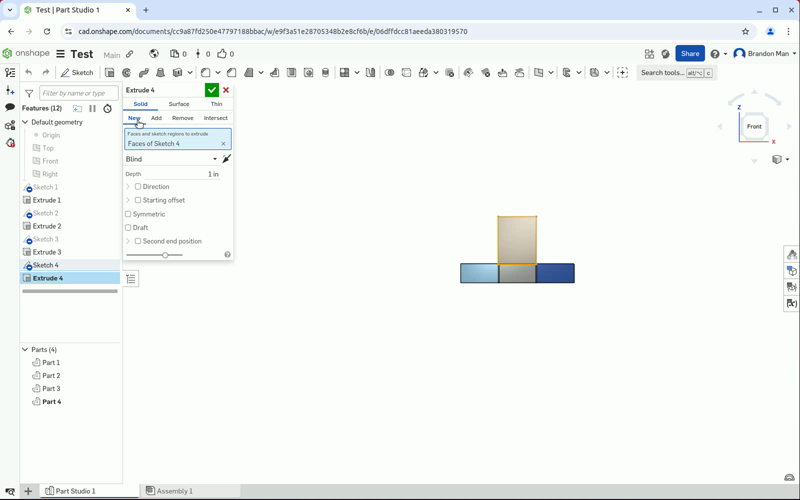
click(137, 120)
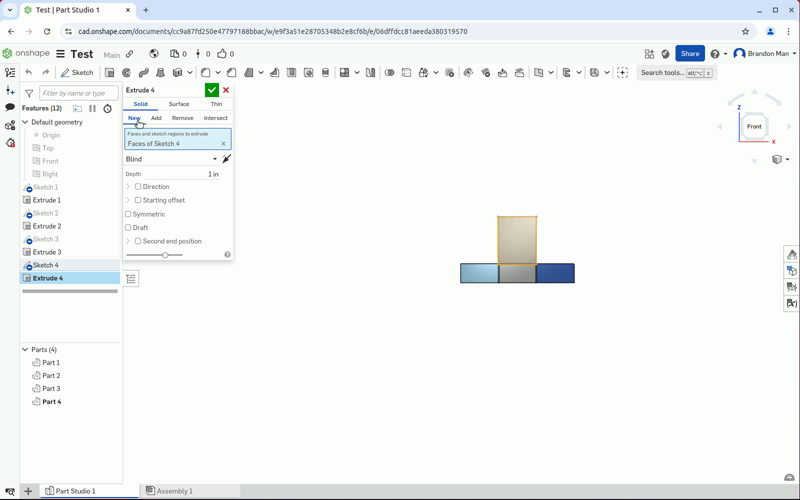
key(tab, 4)
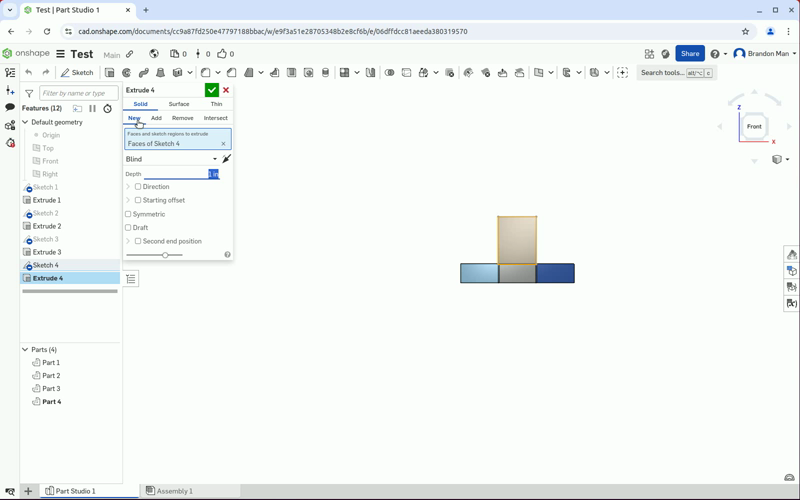
text(7.703)
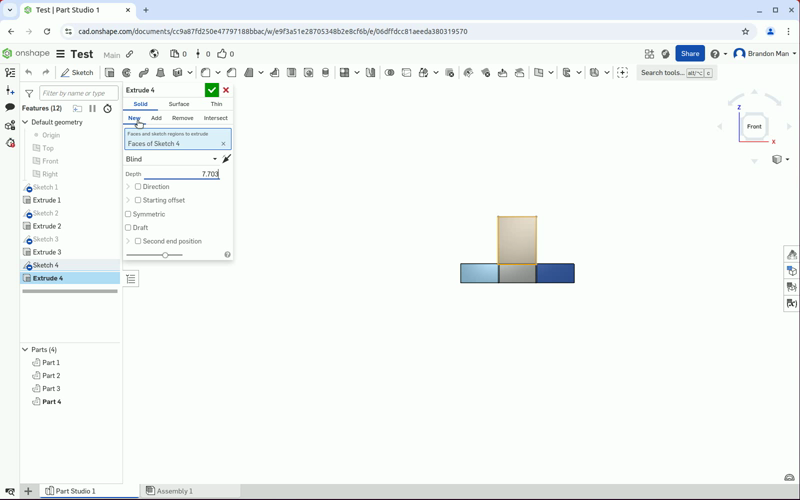
key(enter)
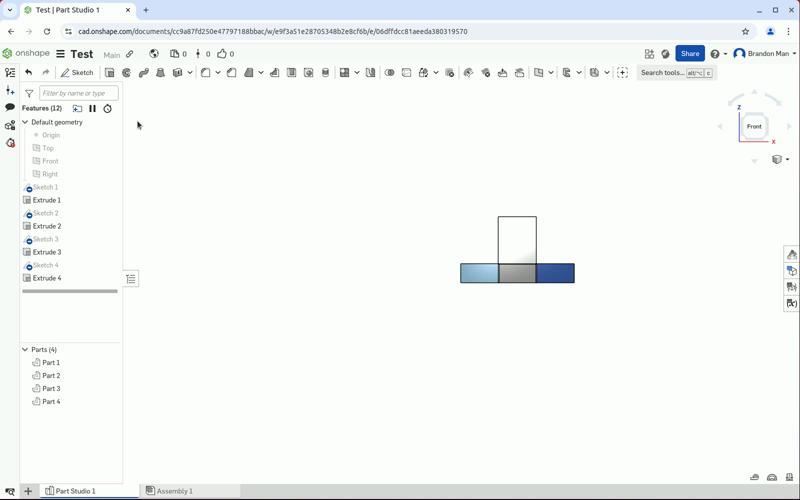
key(shift+h)
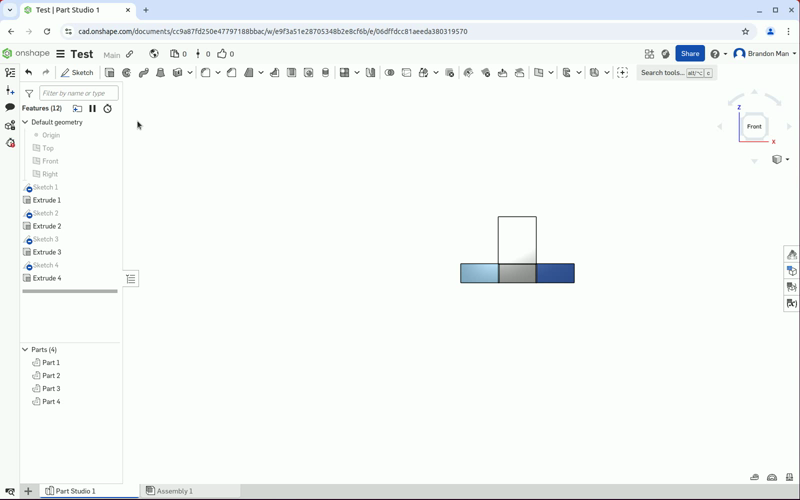
key(shift+h)
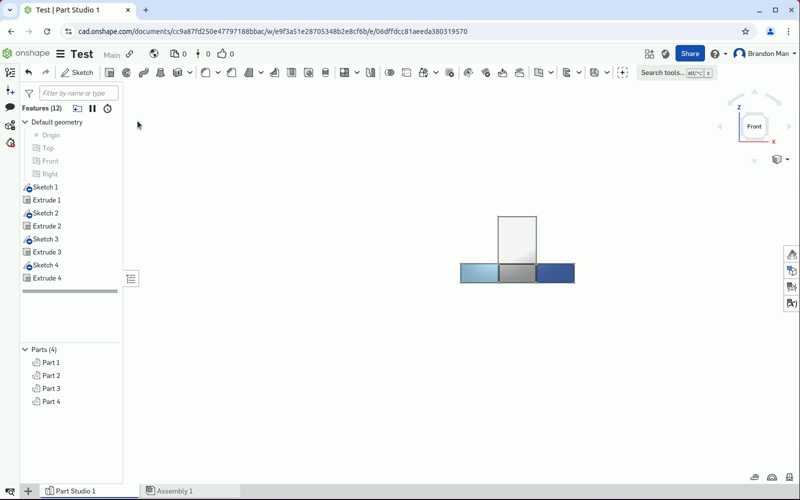
key(shift+7)
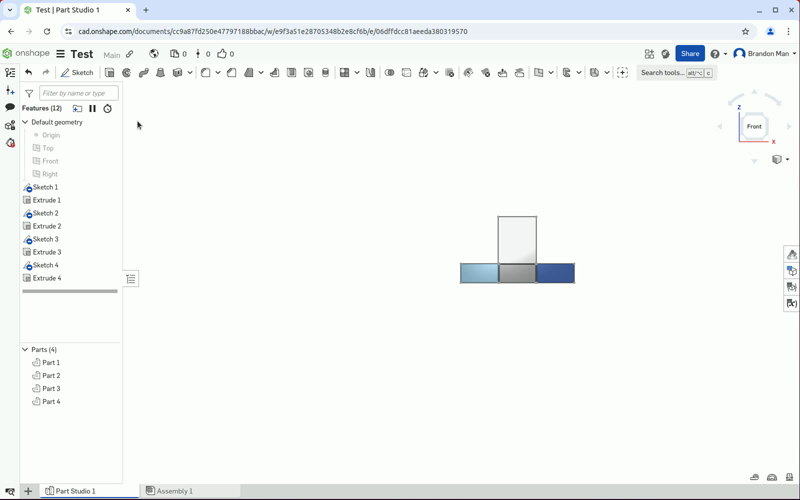
key(left, 2)
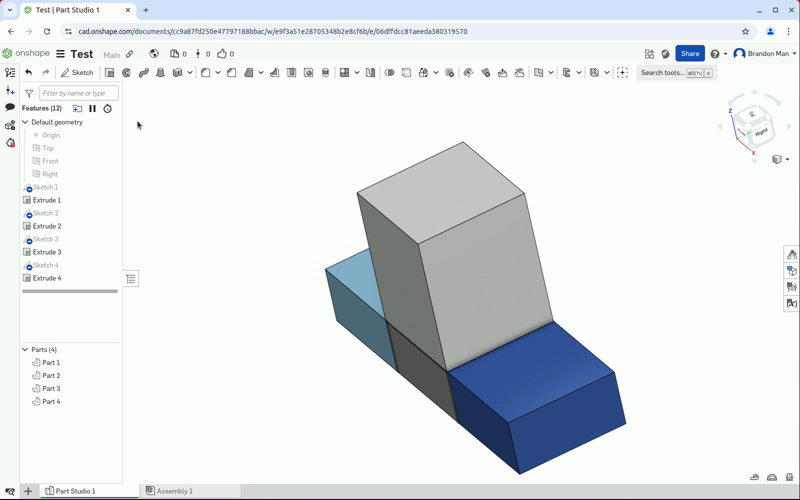
key(down, 2)
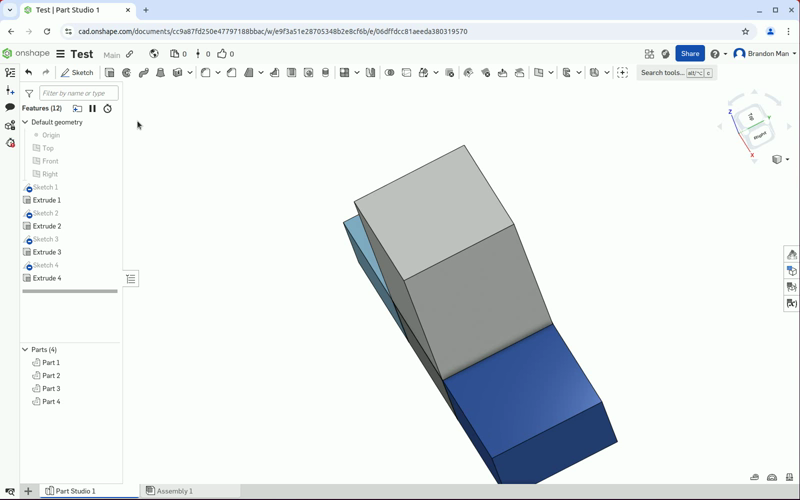
key(up, 2)
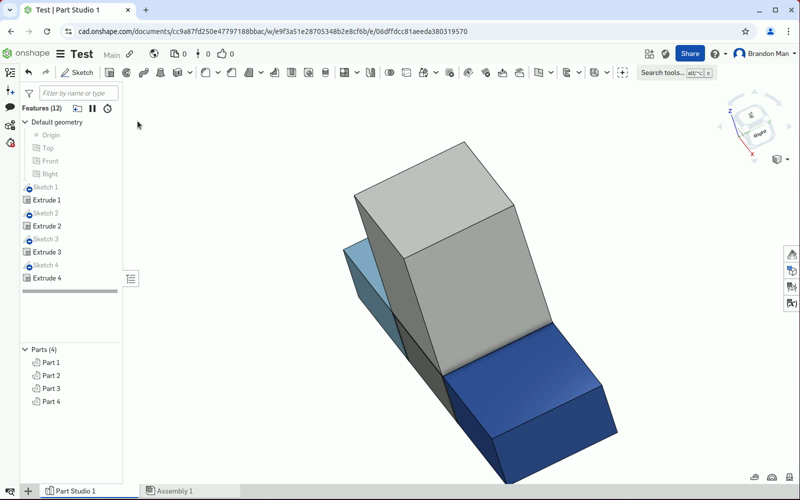
key(right, 2)
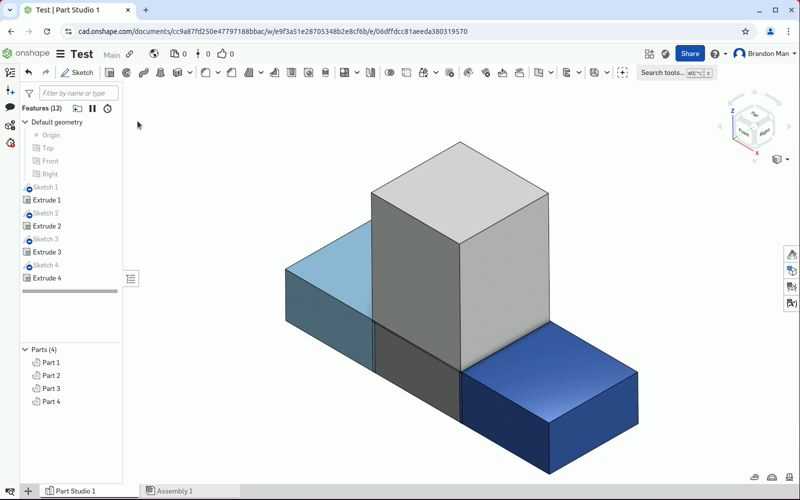
mouse_move(73, 189)
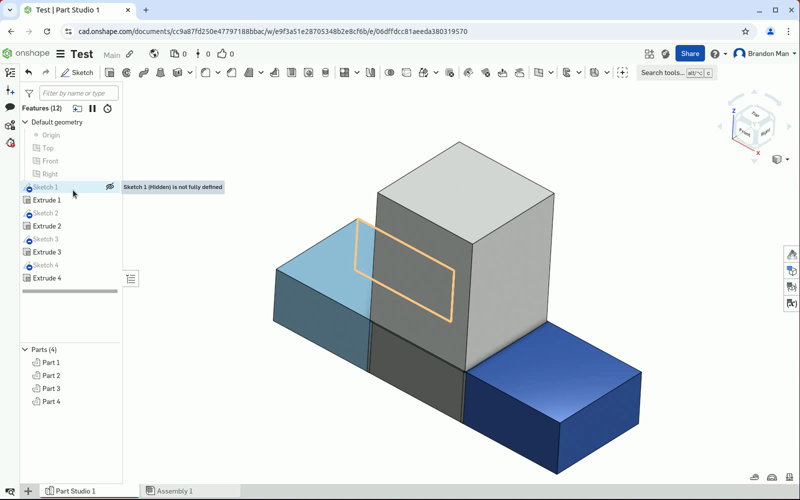
click(73, 189)